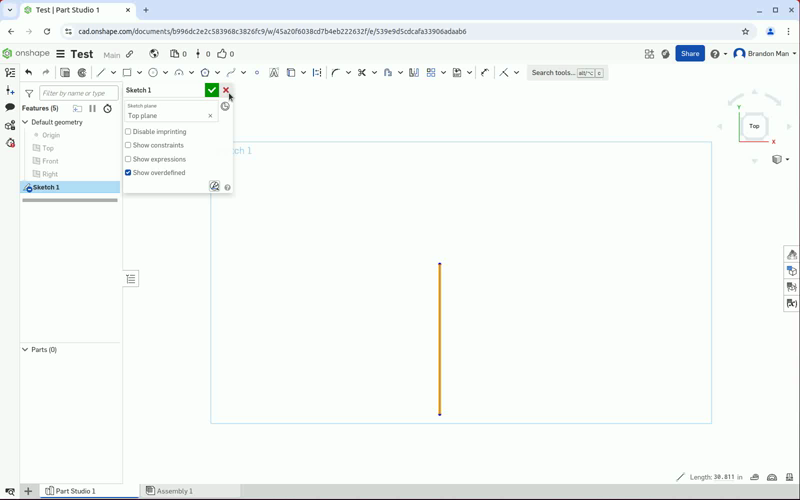
key(shift+h)
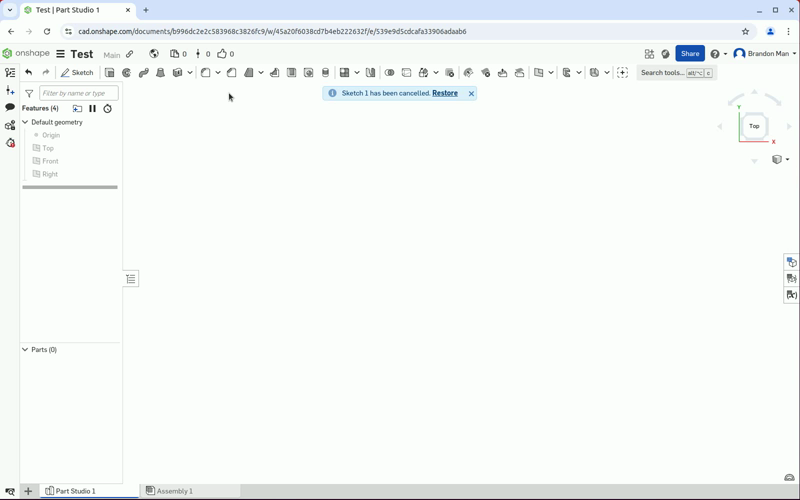
mouse_move(73, 352)
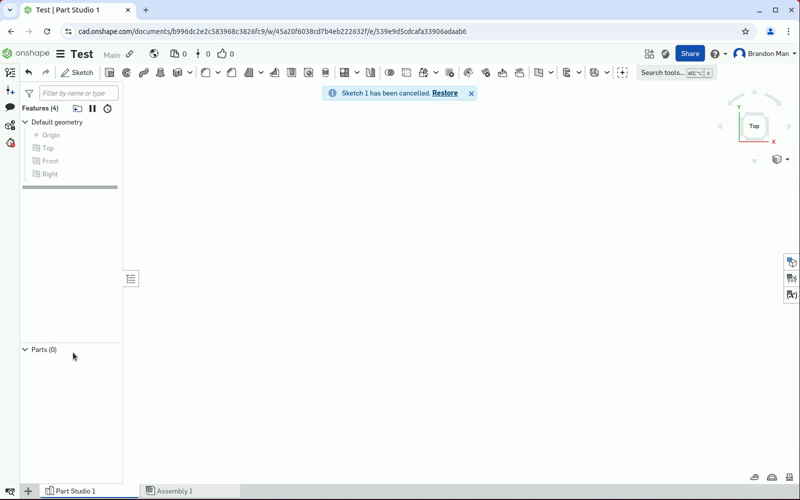
key(y)
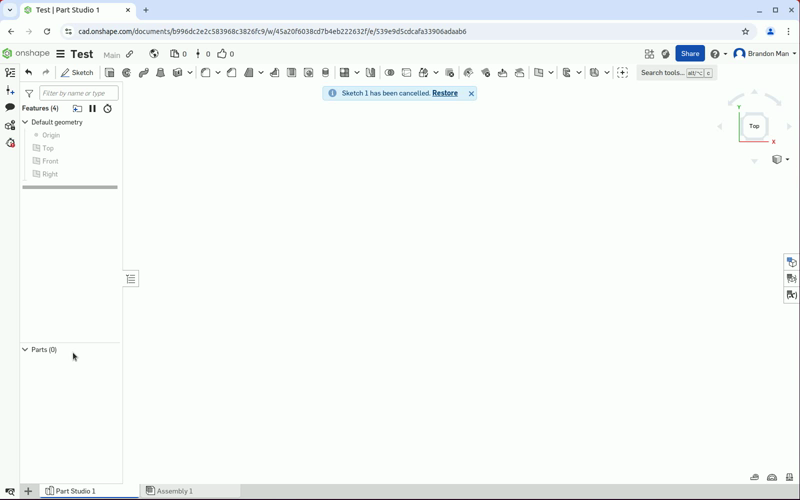
key(shift+p)
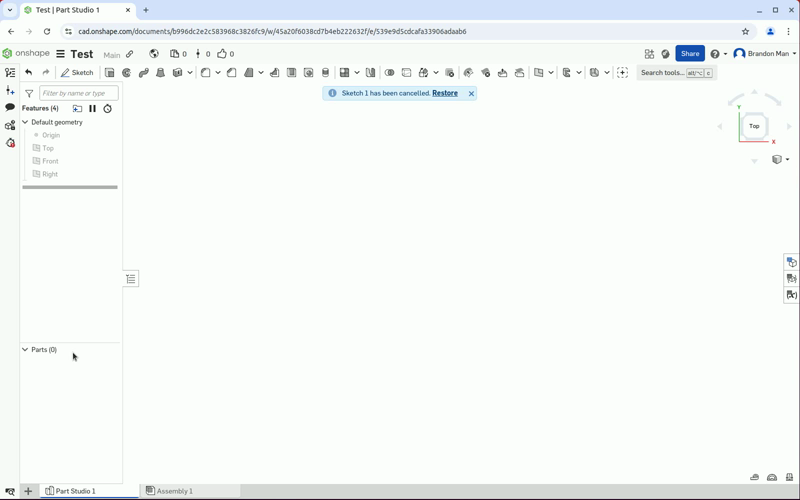
key(space)
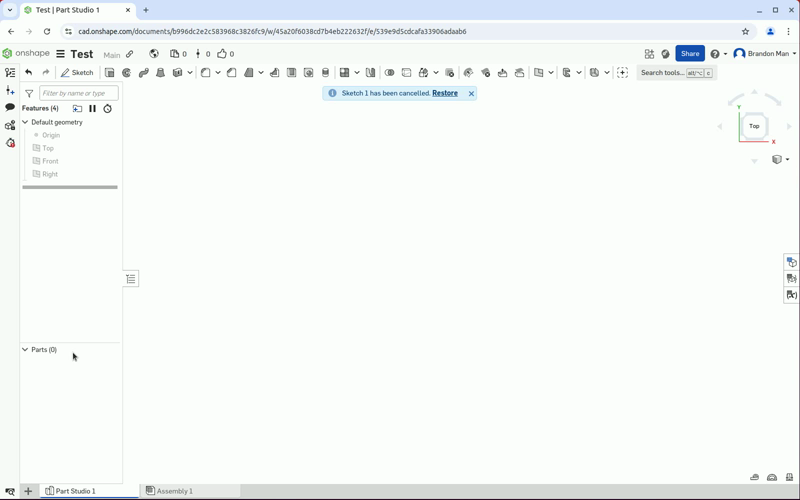
key_down(shift)
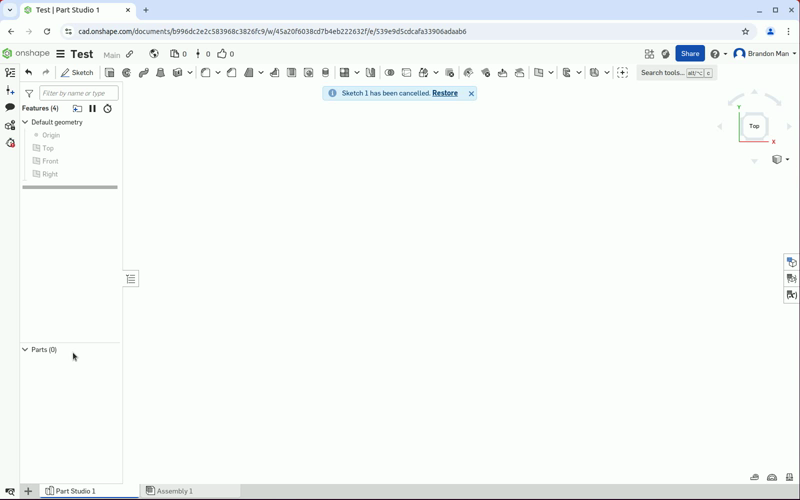
key(up)
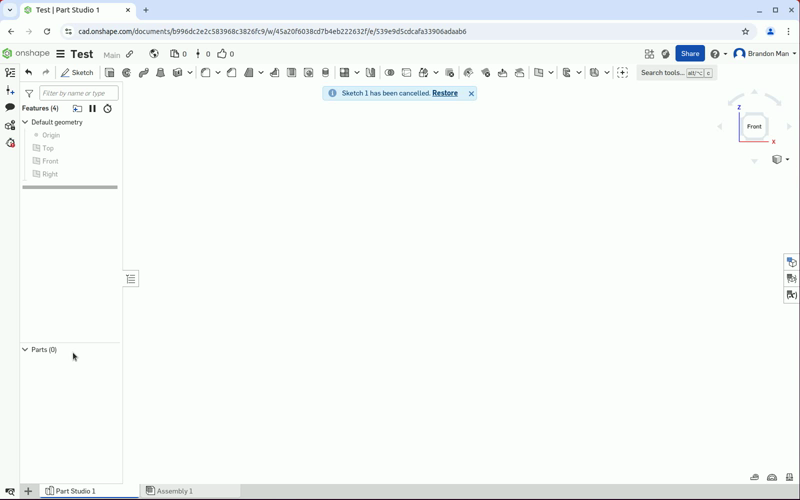
key_up(shift)
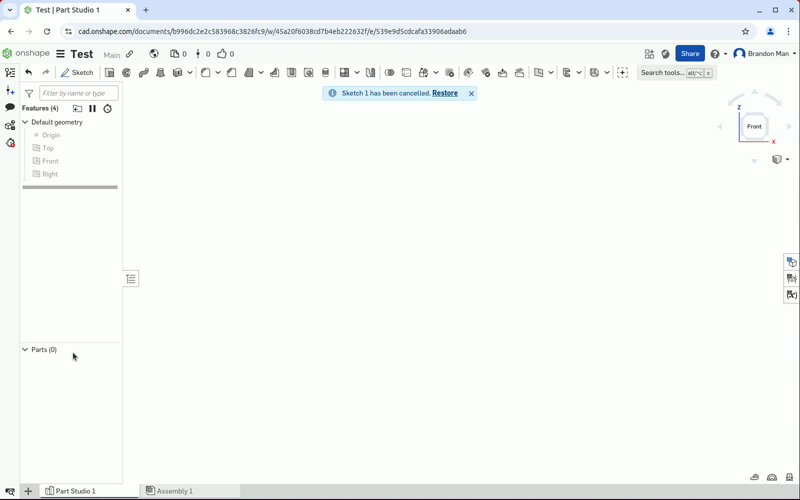
mouse_move(73, 352)
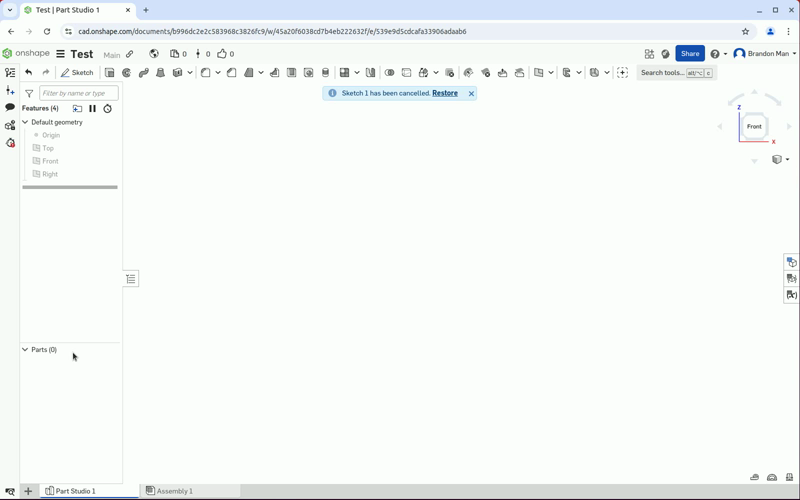
key(shift+y)
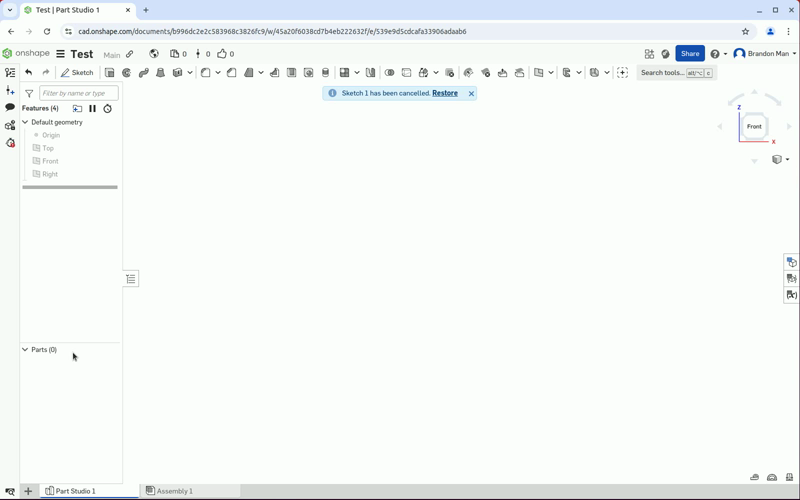
key(shift+s)
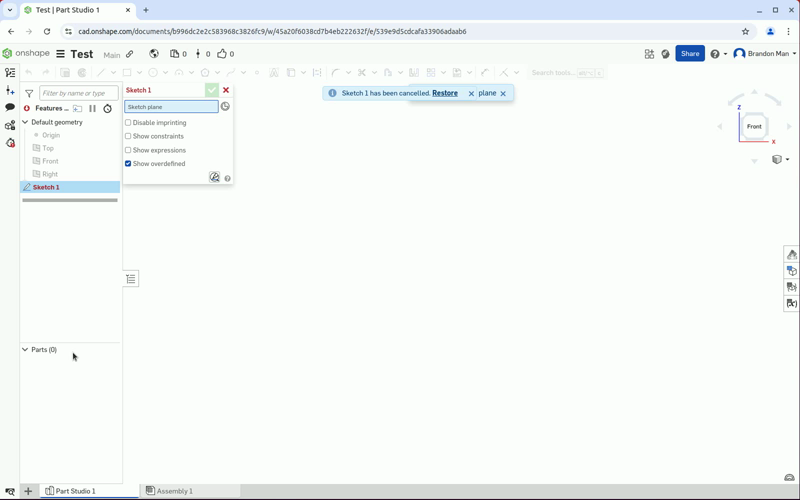
mouse_move(73, 163)
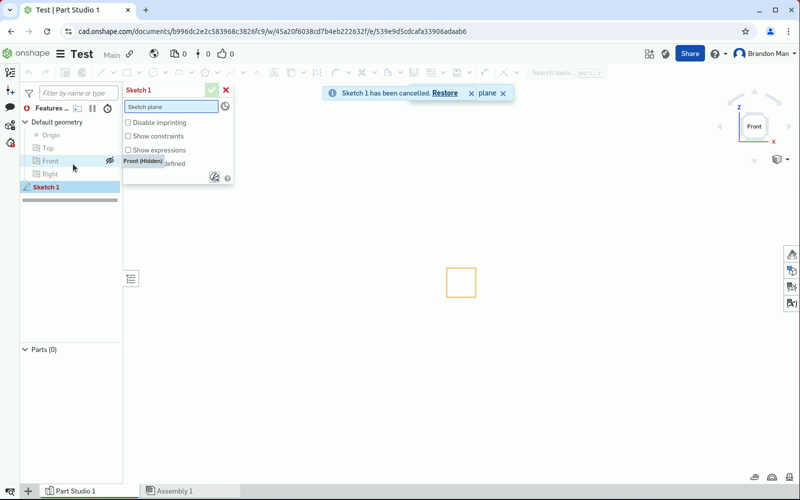
click(73, 163)
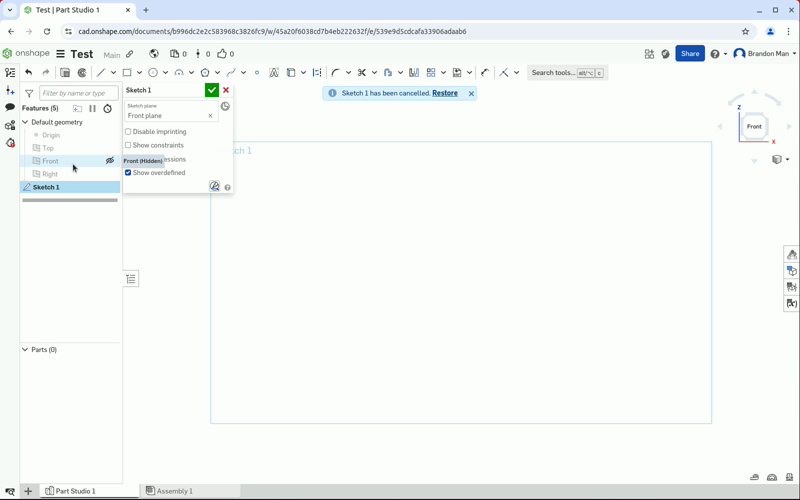
mouse_move(73, 352)
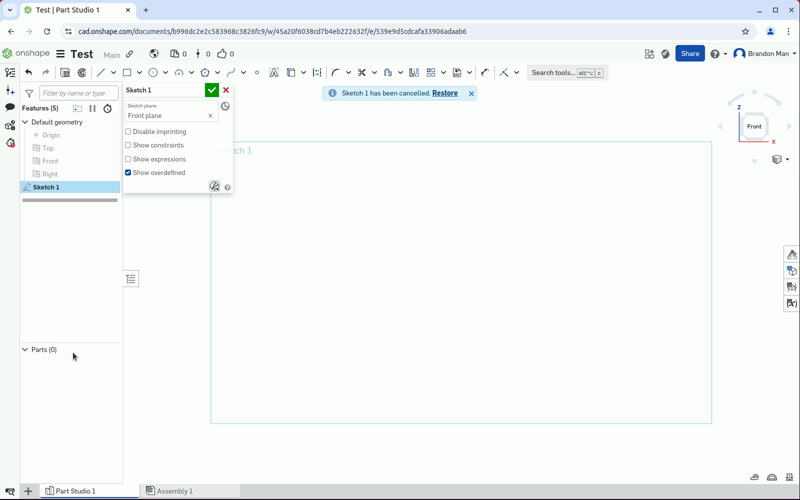
key(y)
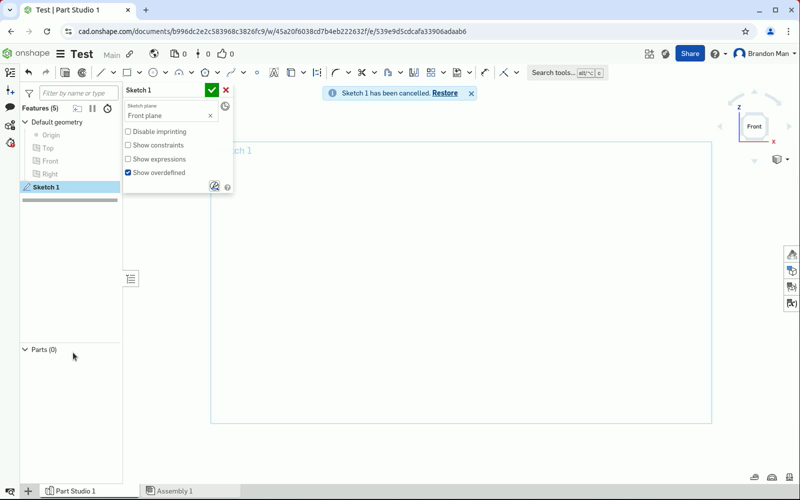
key(l)
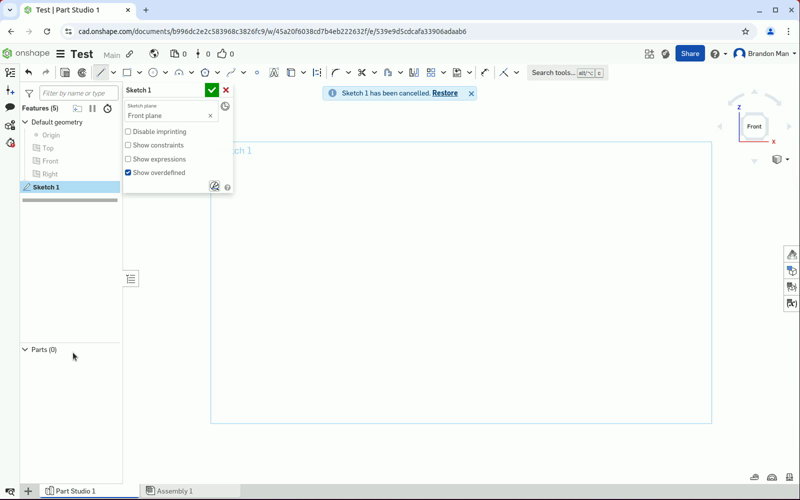
key_down(shift)
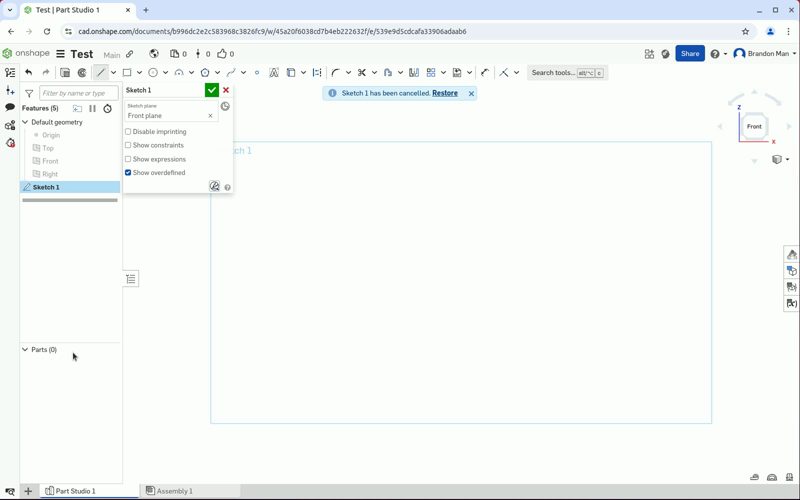
mouse_move(409, 260)
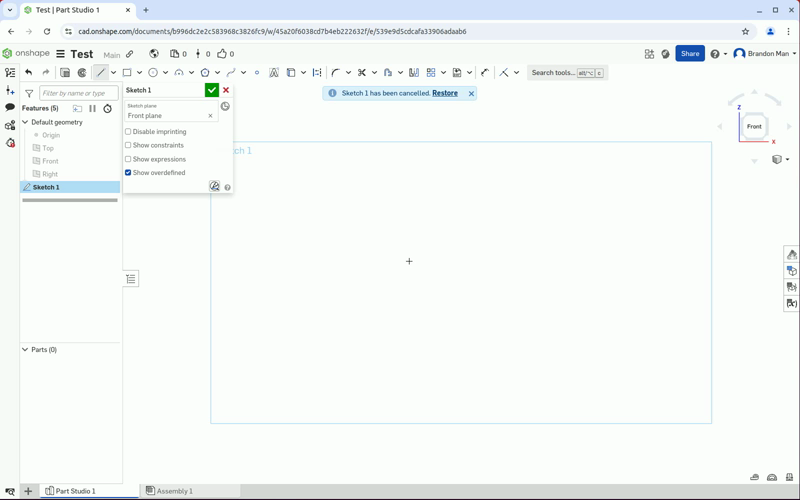
click(409, 260)
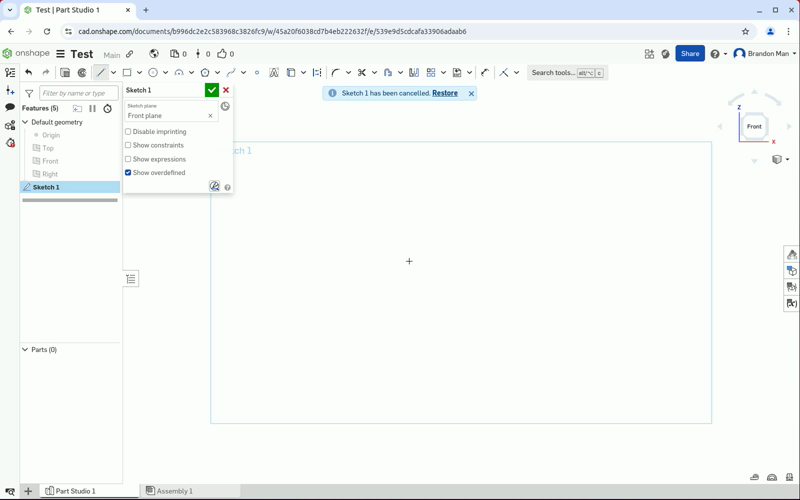
key_up(shift)
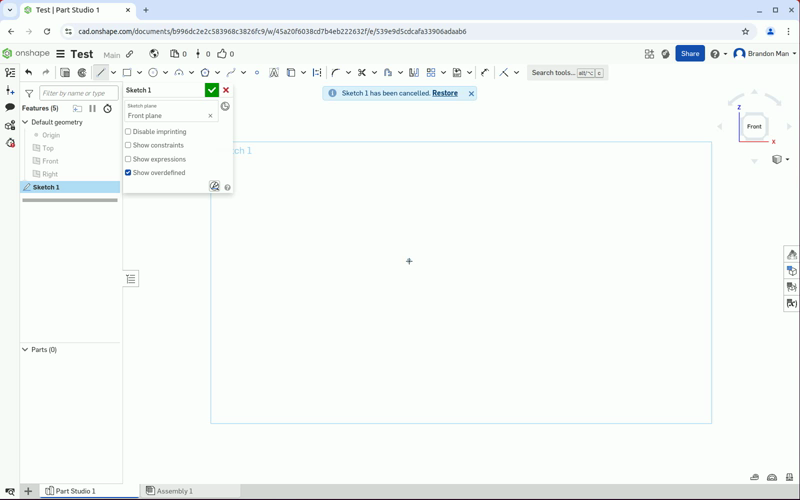
key_down(shift)
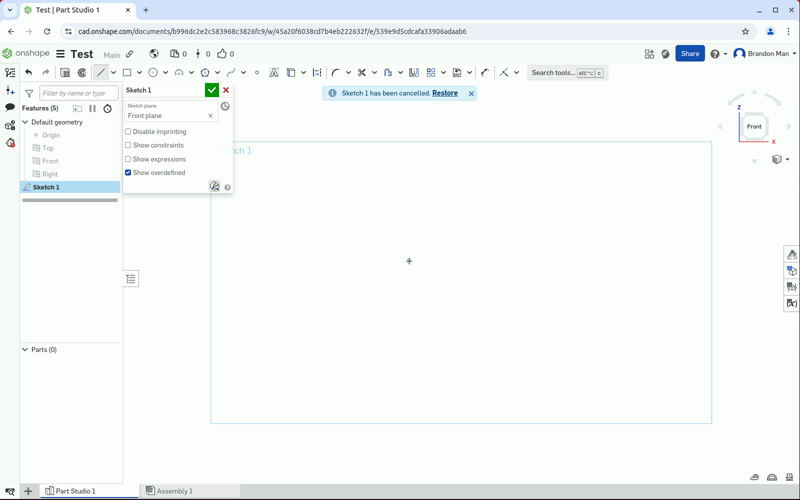
mouse_move(572, 260)
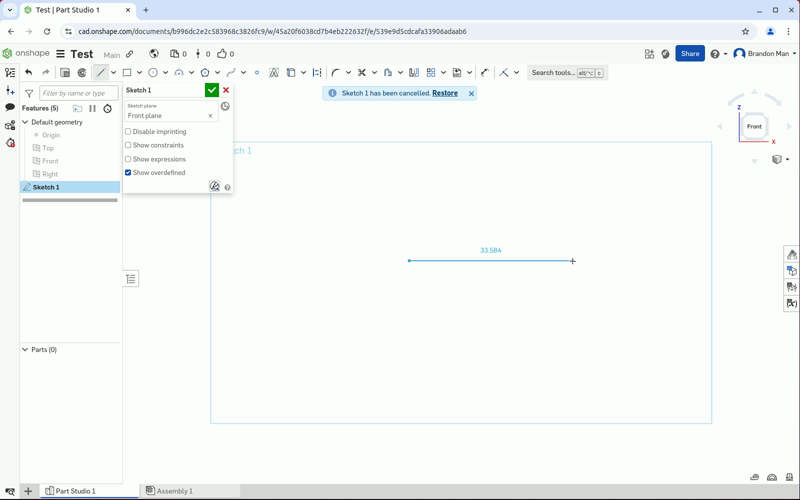
click(572, 260)
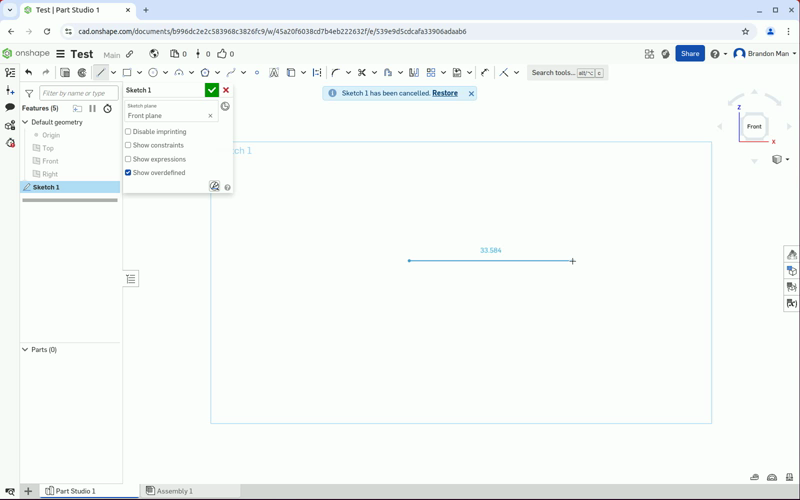
key_up(shift)
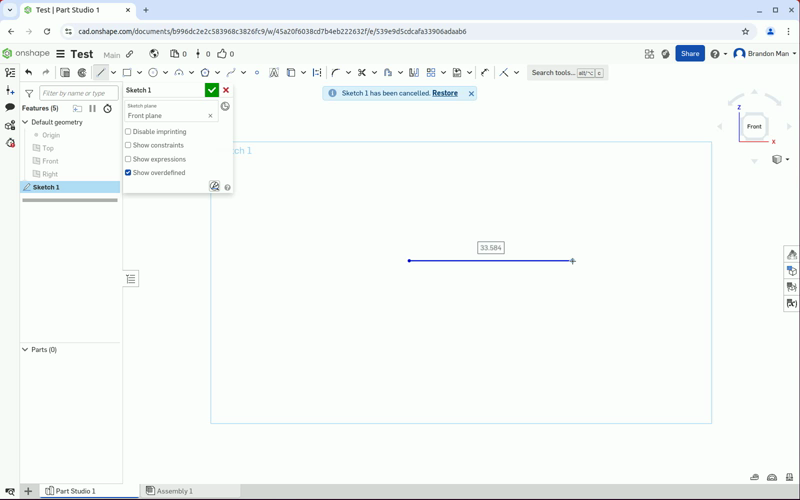
key_down(shift)
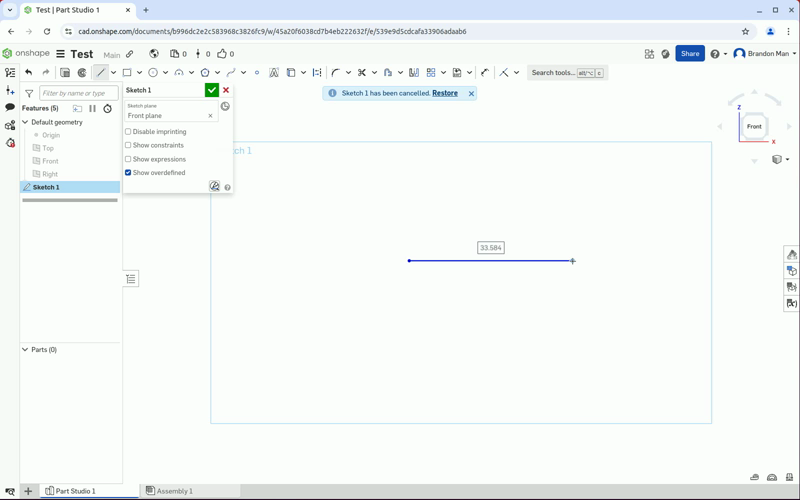
mouse_move(589, 260)
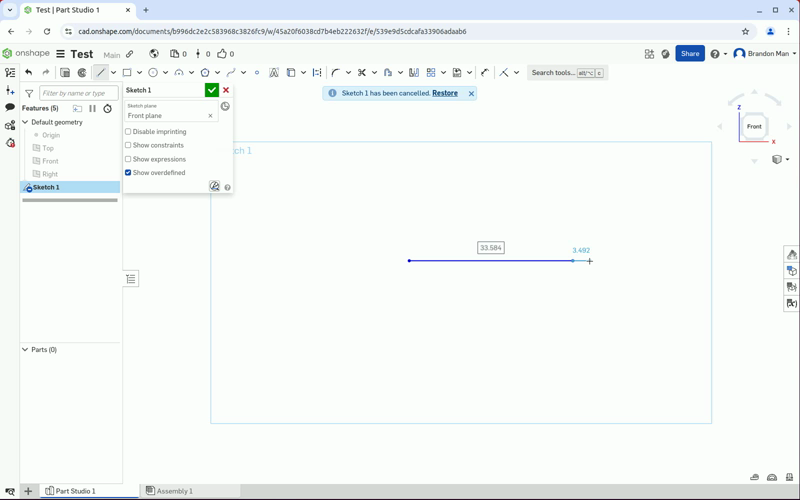
mouse_move(572, 248)
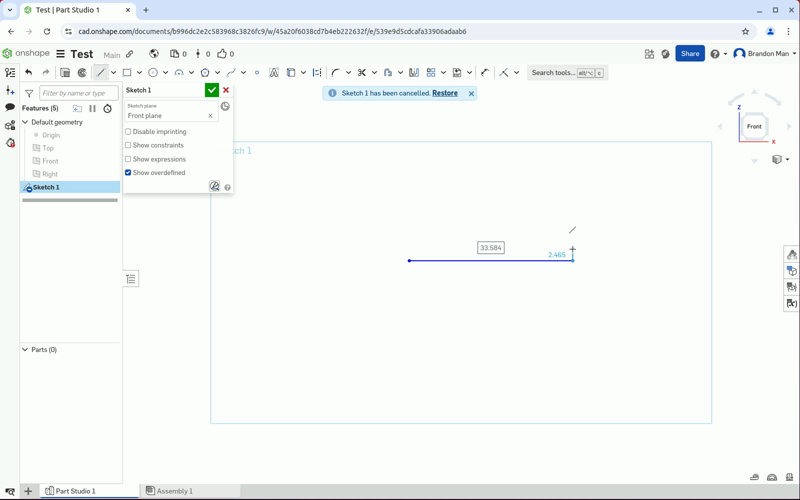
click(572, 248)
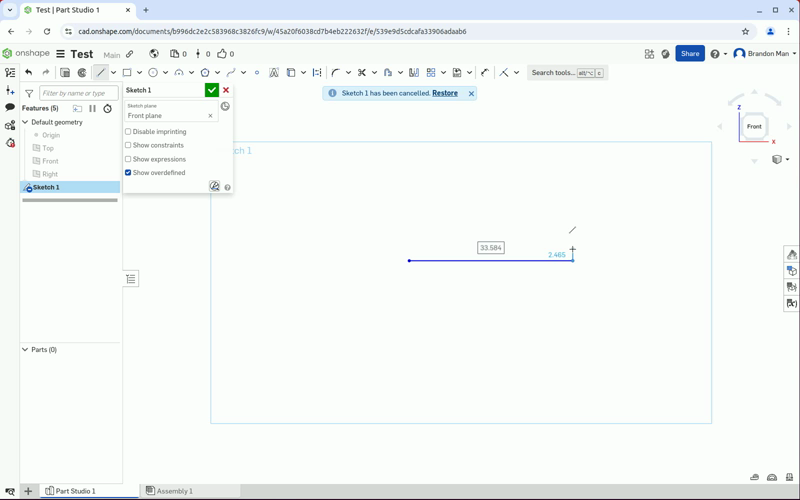
key_up(shift)
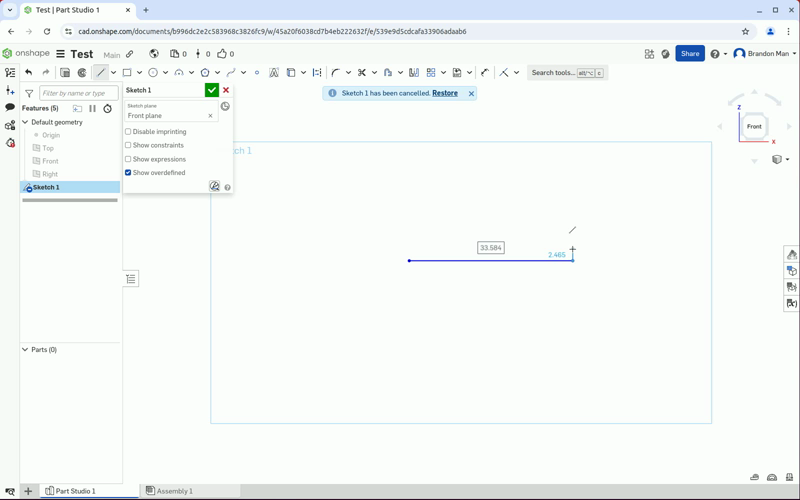
key_down(shift)
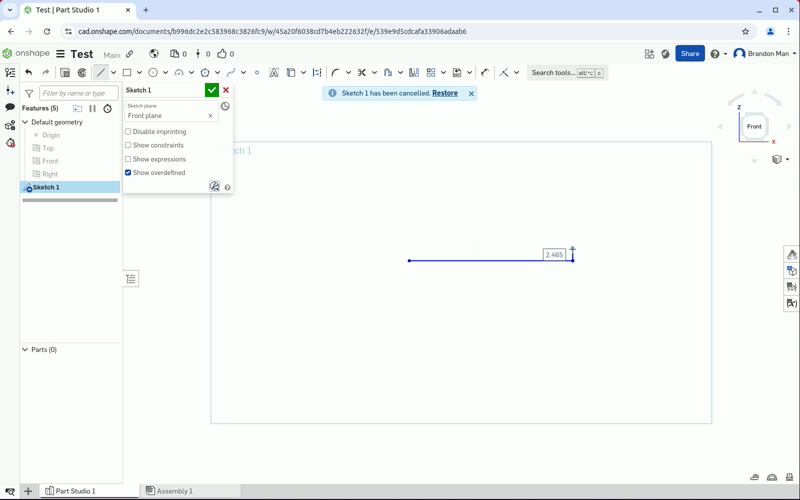
mouse_move(409, 248)
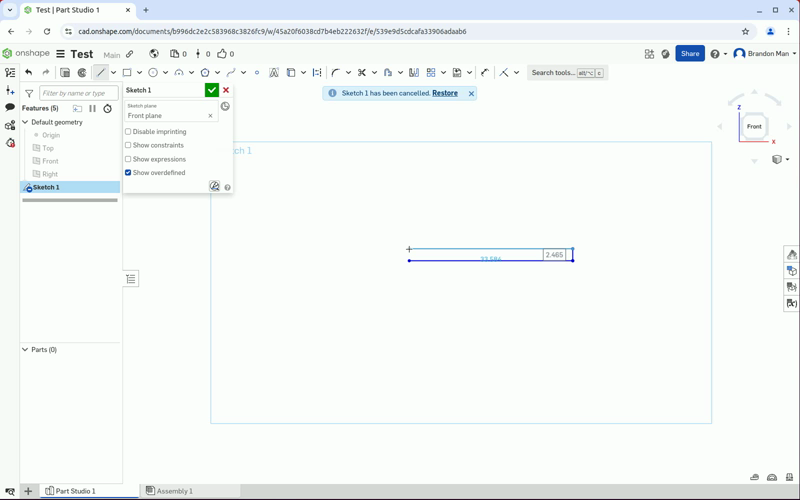
click(409, 248)
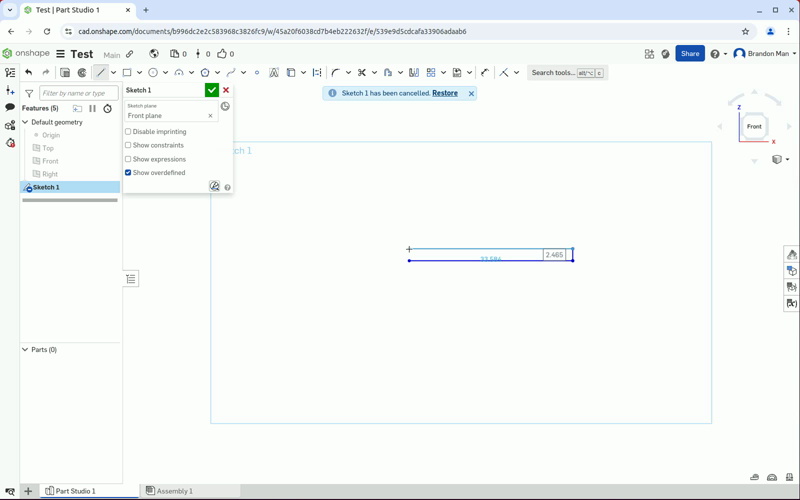
key_up(shift)
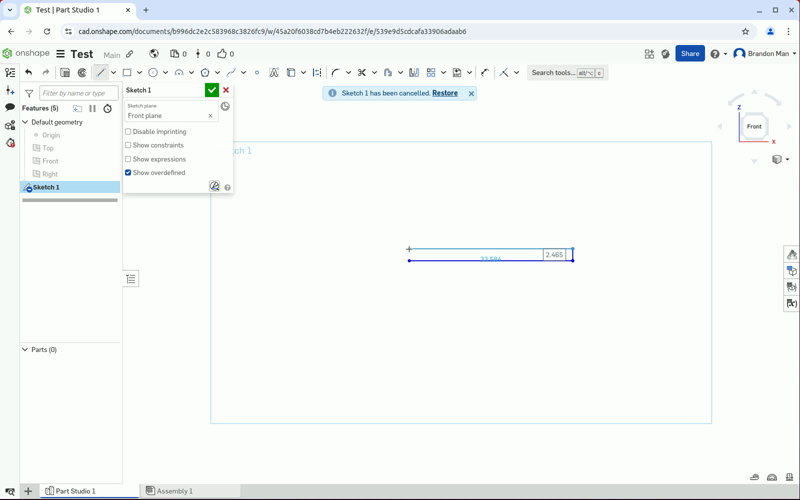
mouse_move(439, 248)
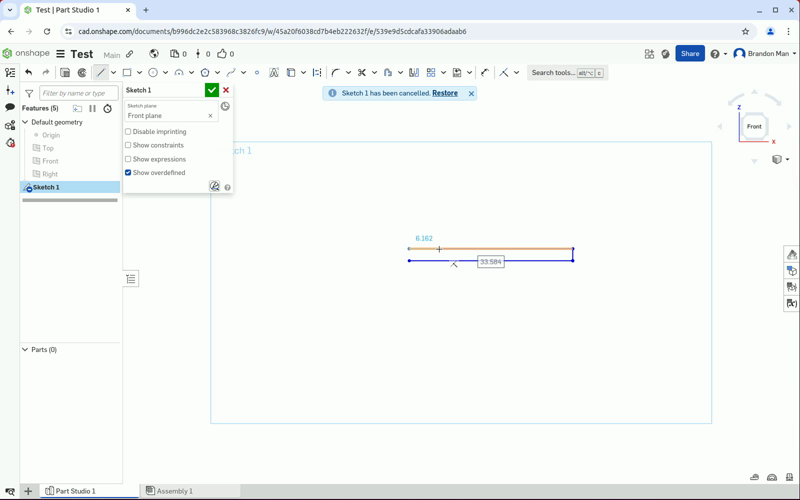
key_down(shift)
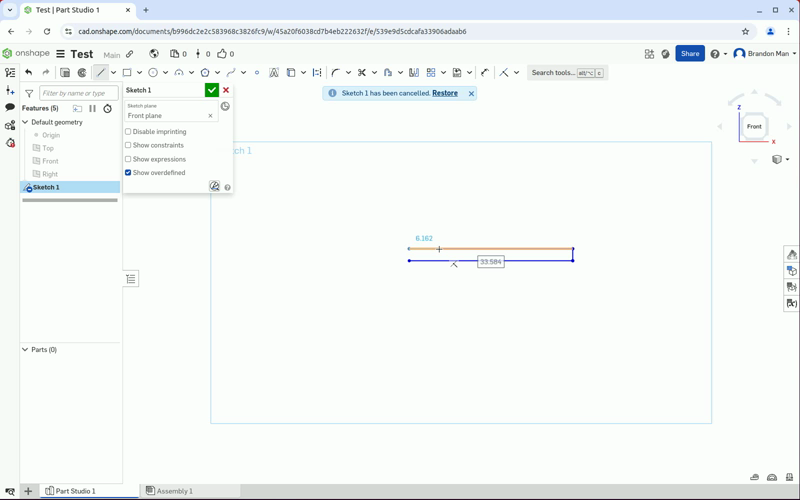
mouse_move(409, 260)
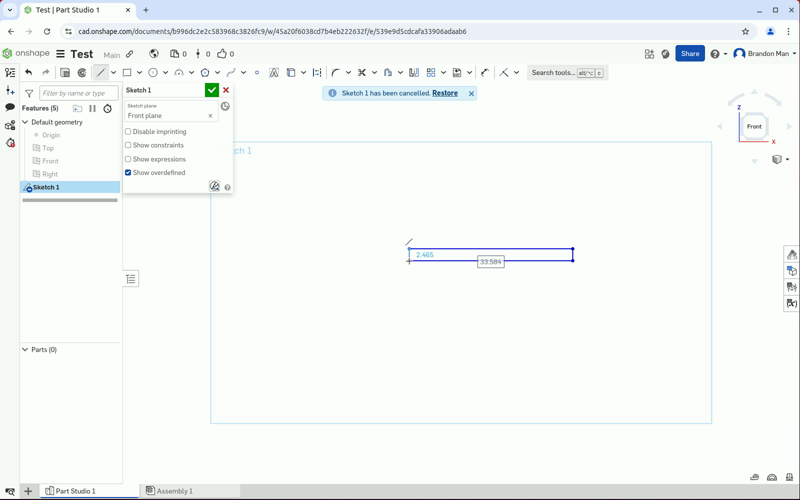
key_up(shift)
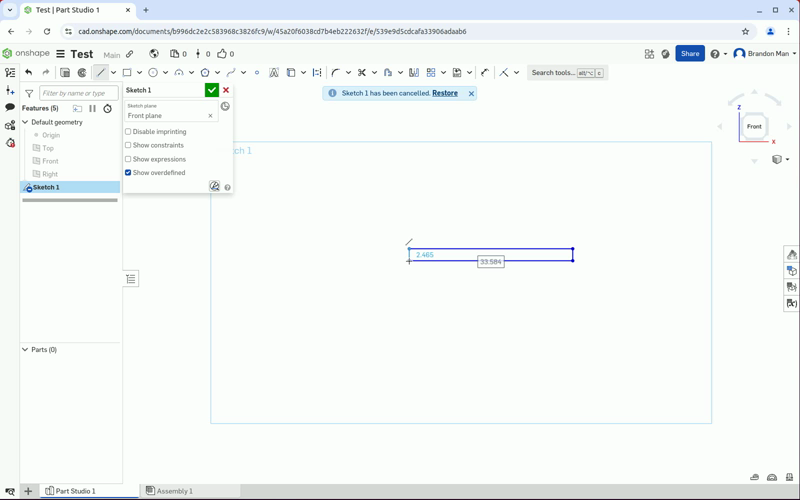
click(409, 260)
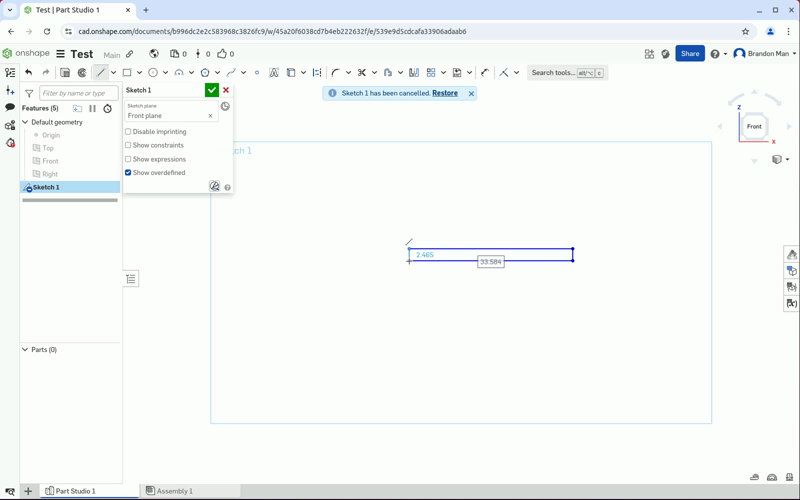
key(esc)
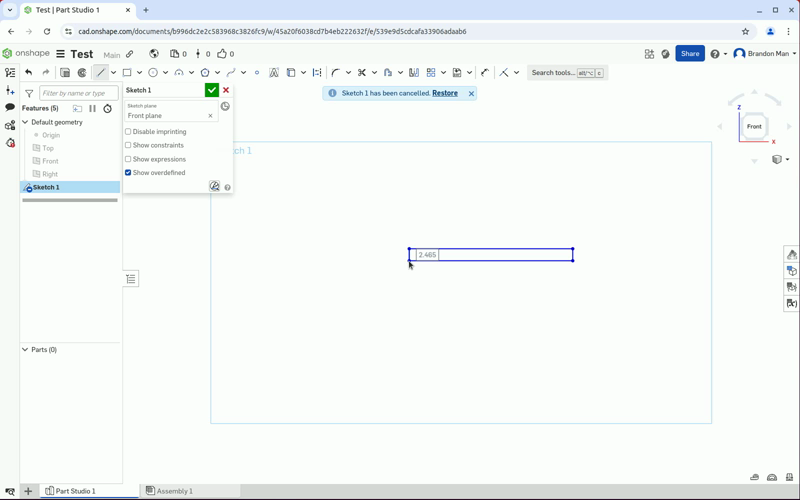
mouse_move(420, 254)
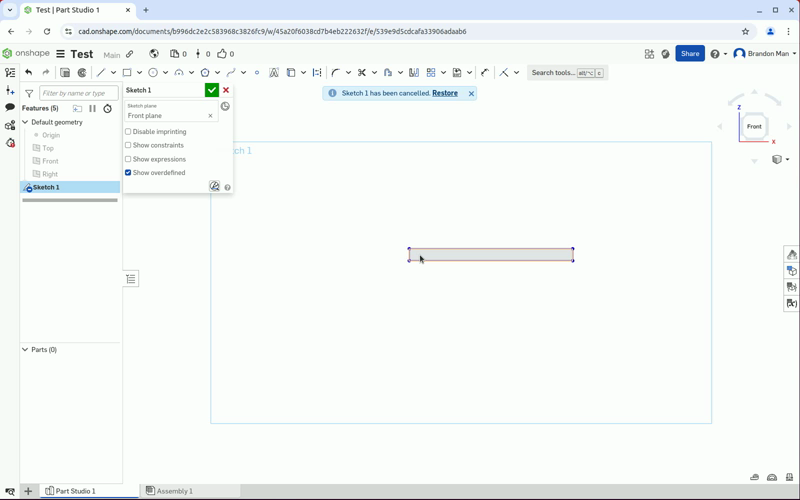
click(420, 254)
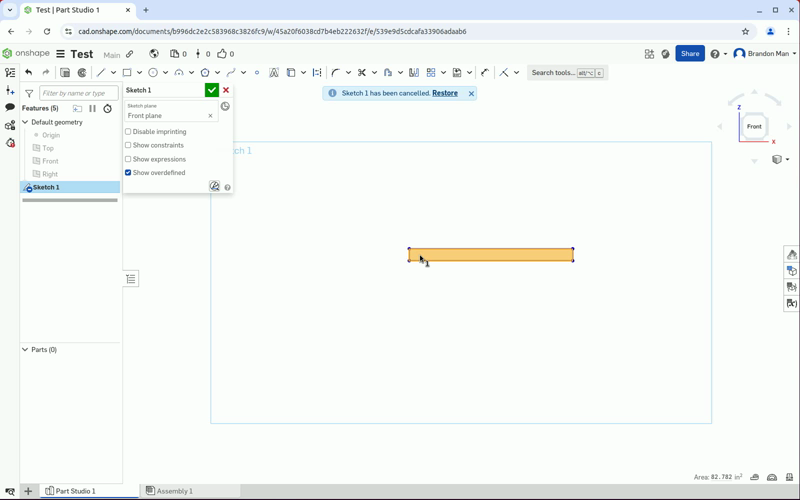
mouse_move(73, 352)
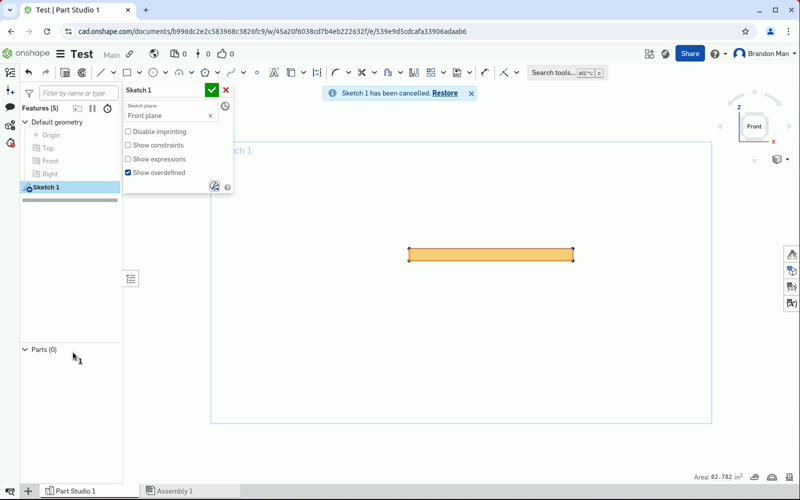
key(shift+y)
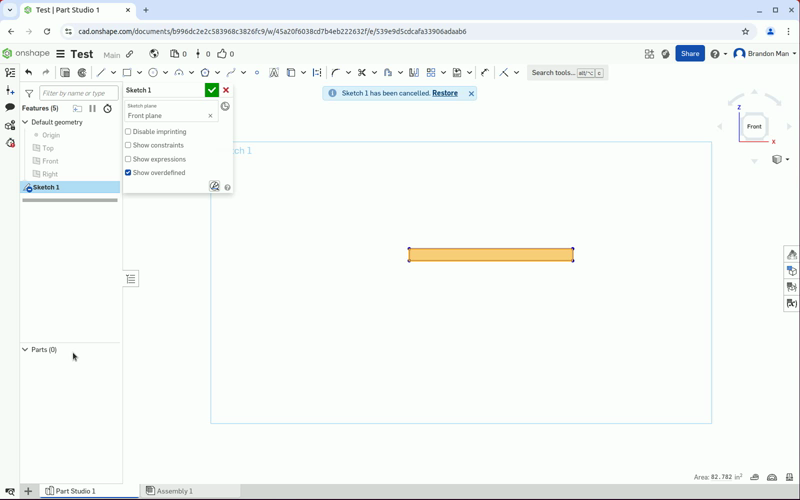
key(shift+e)
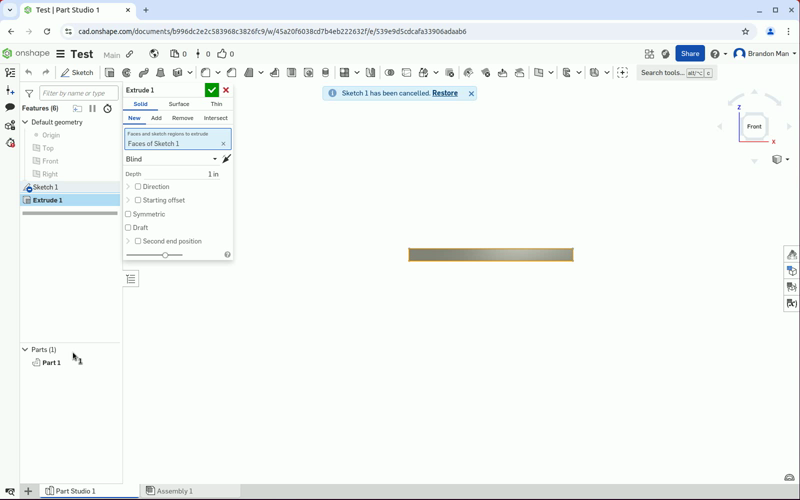
mouse_move(143, 106)
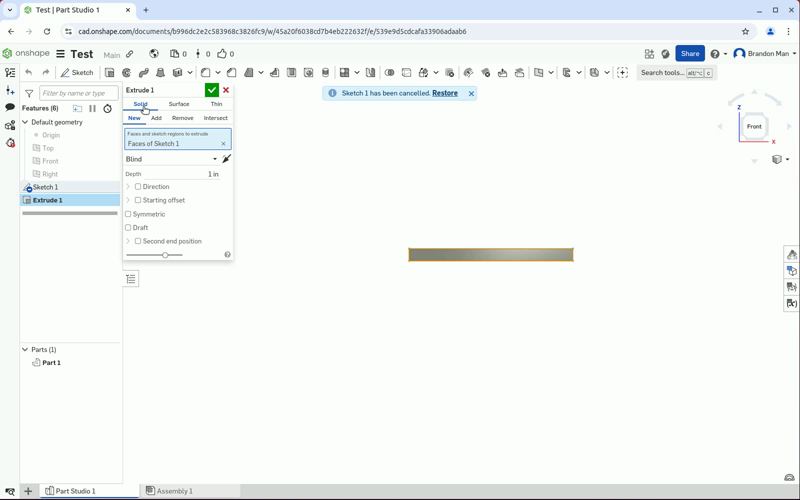
click(143, 106)
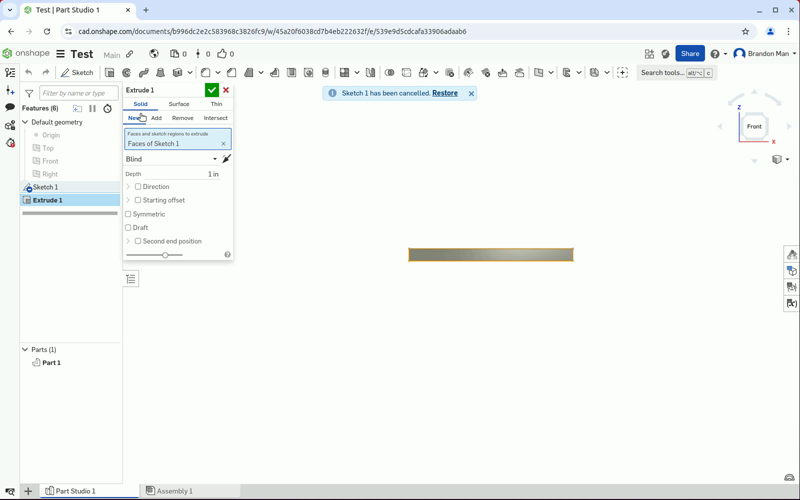
mouse_move(137, 120)
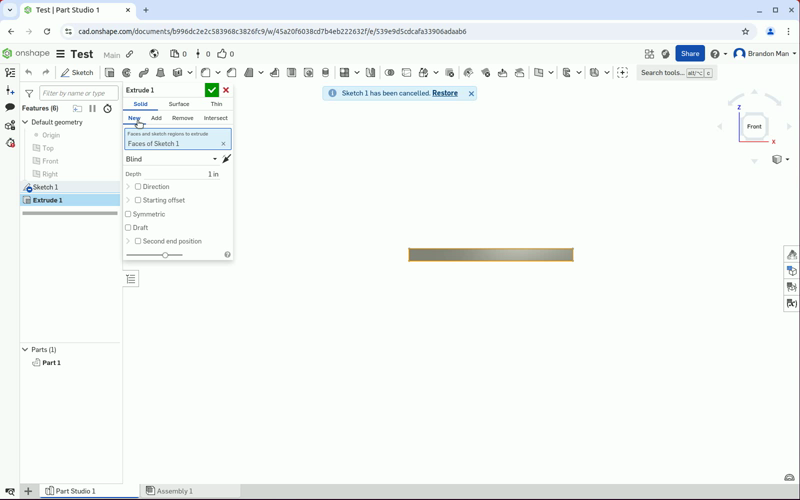
click(137, 120)
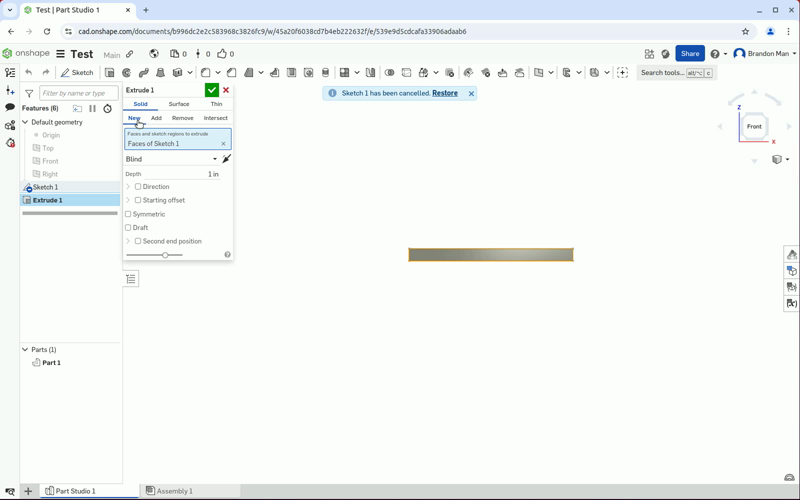
key(tab, 4)
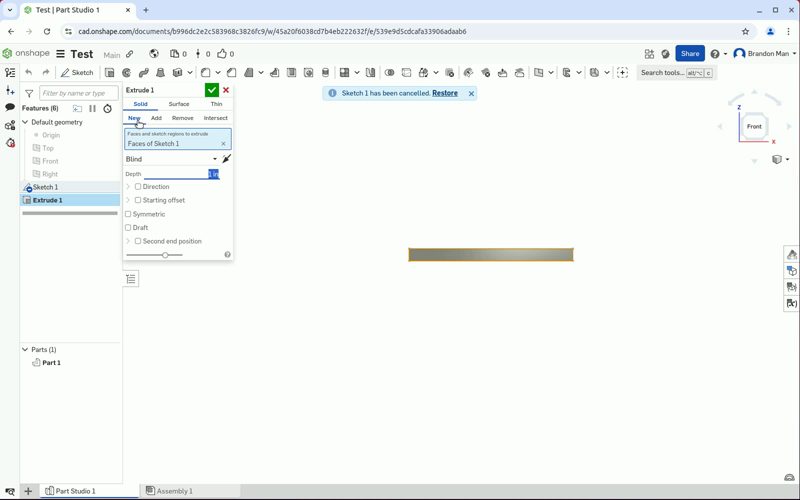
text(2.889)
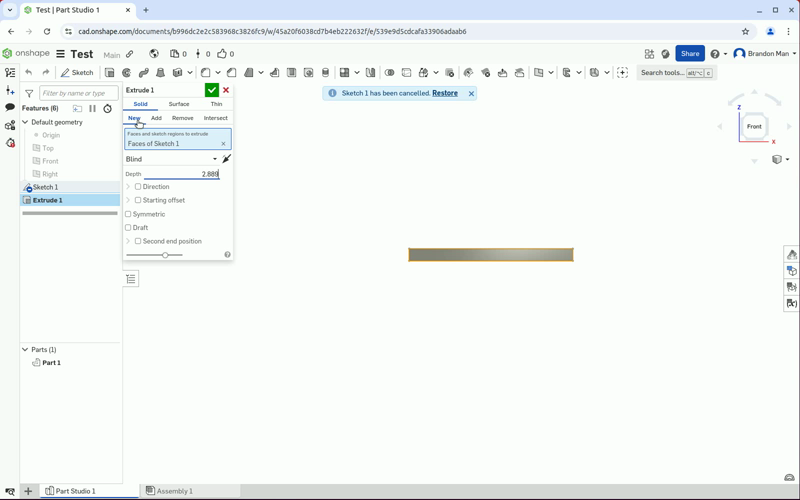
key(enter)
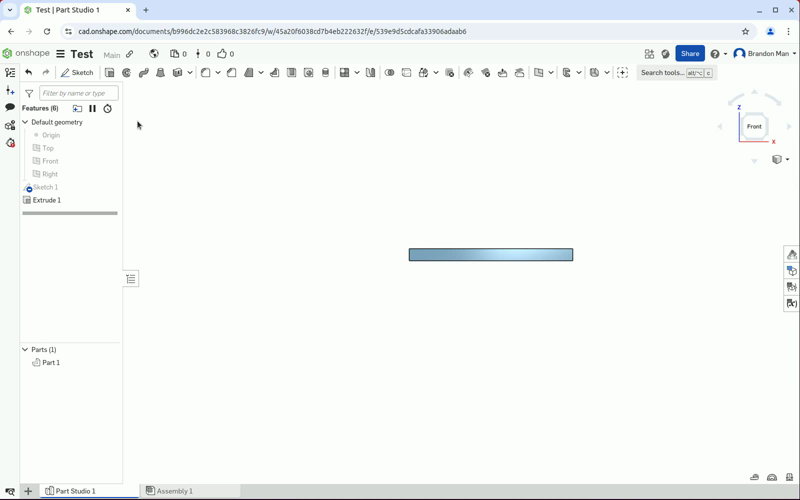
key(shift+h)
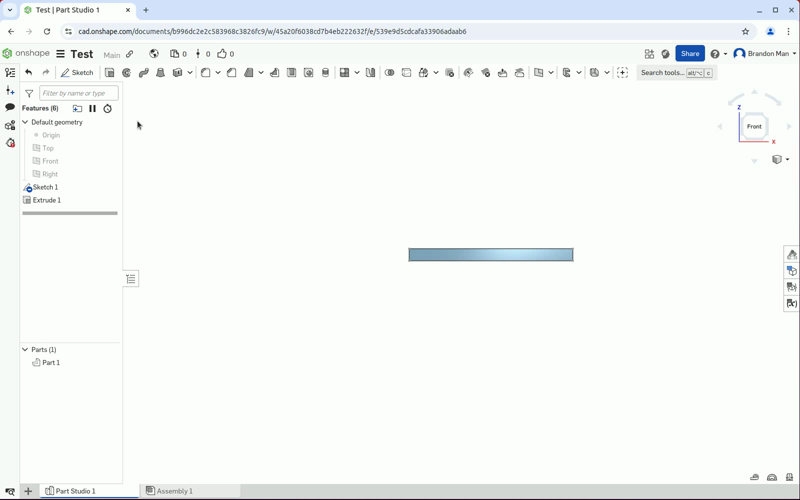
key(shift+h)
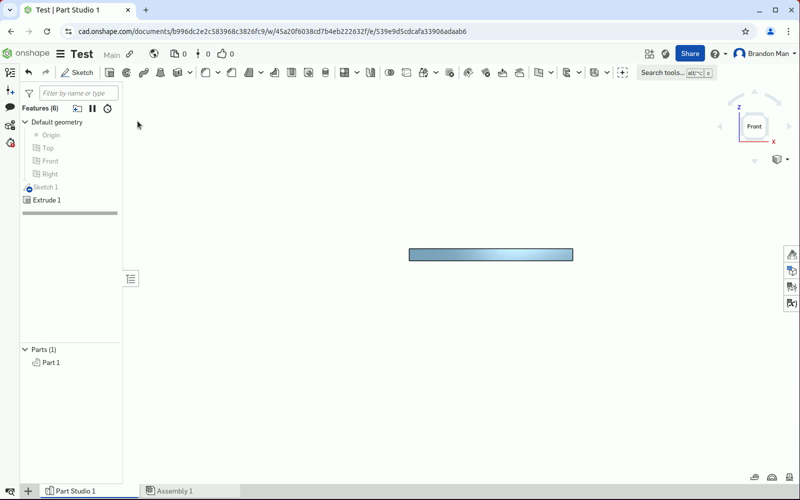
mouse_move(73, 189)
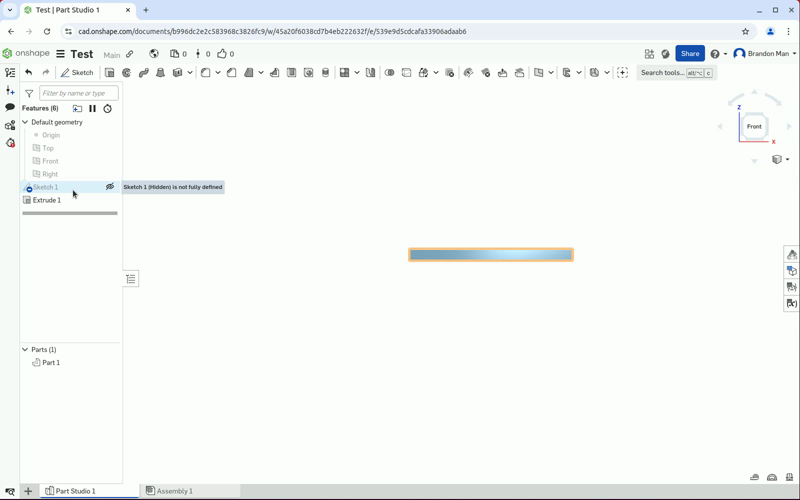
click(73, 189)
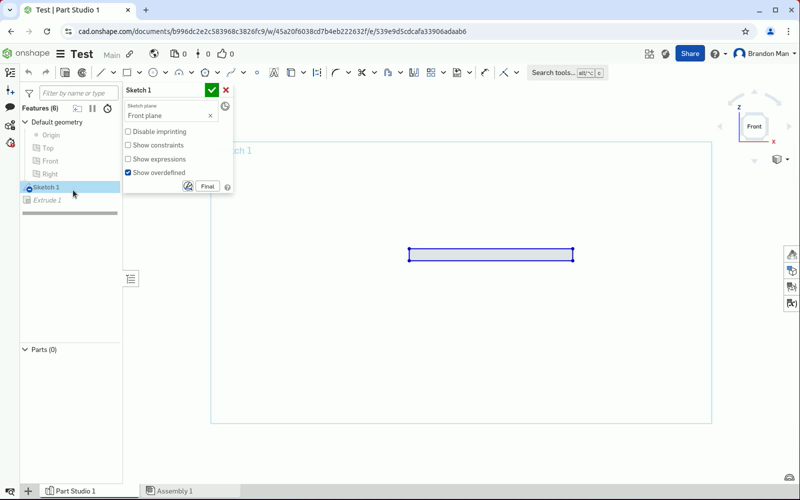
mouse_move(229, 92)
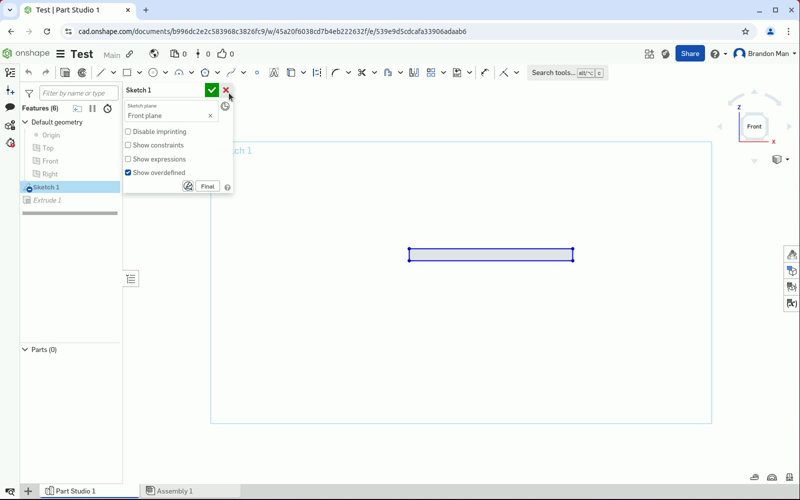
click(229, 92)
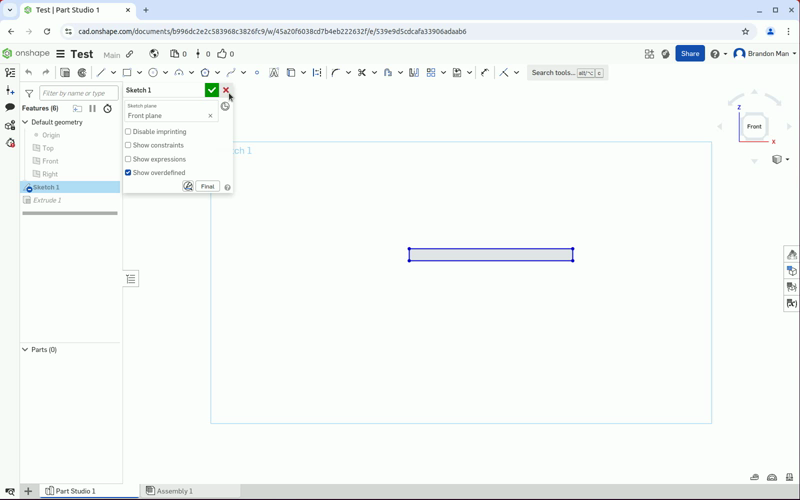
key(shift+s)
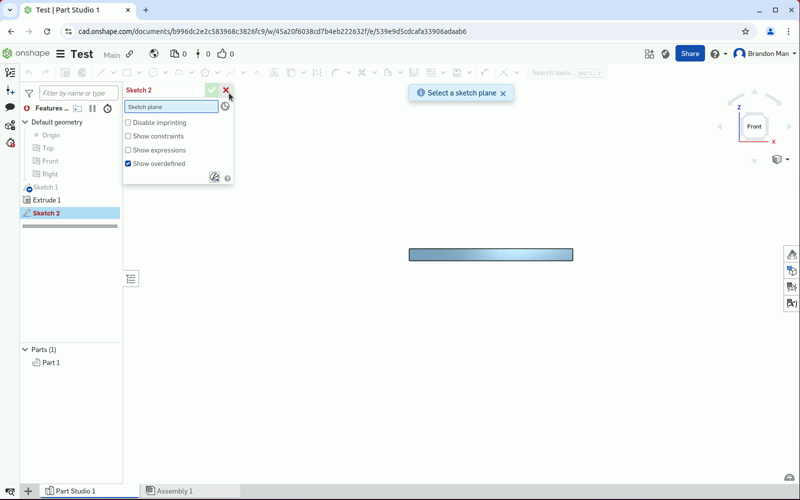
mouse_move(73, 163)
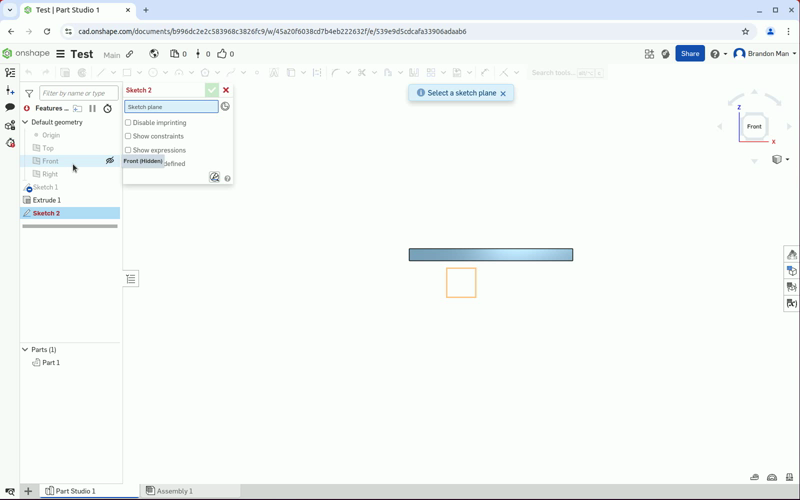
click(73, 163)
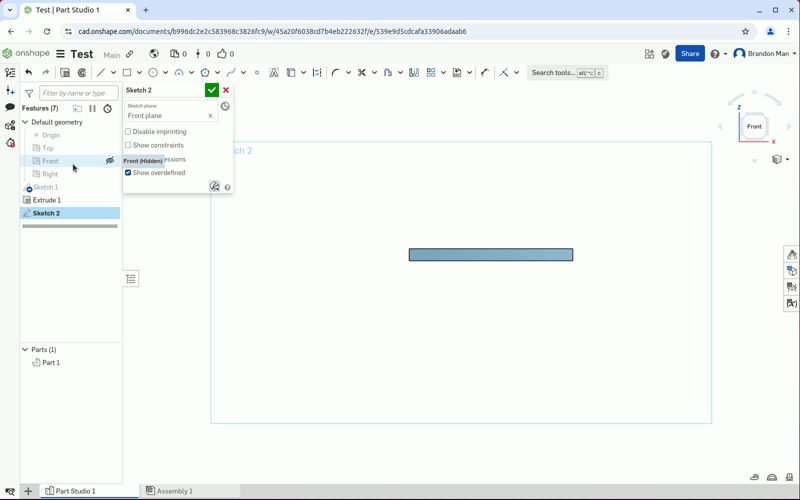
mouse_move(73, 352)
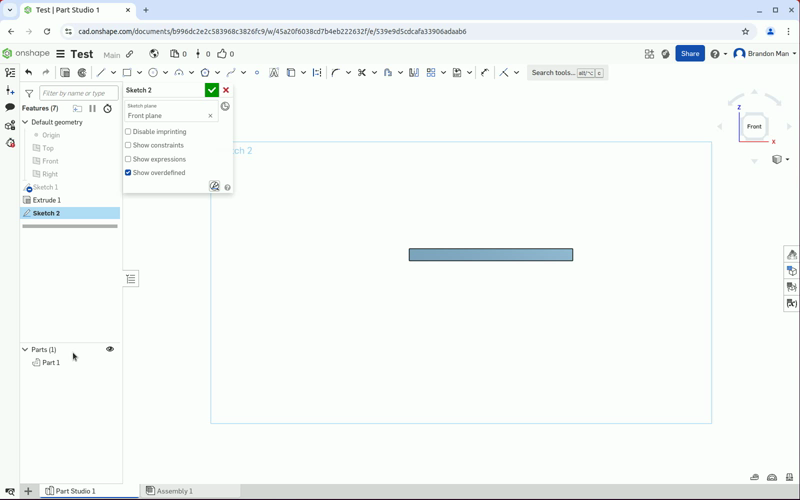
key(y)
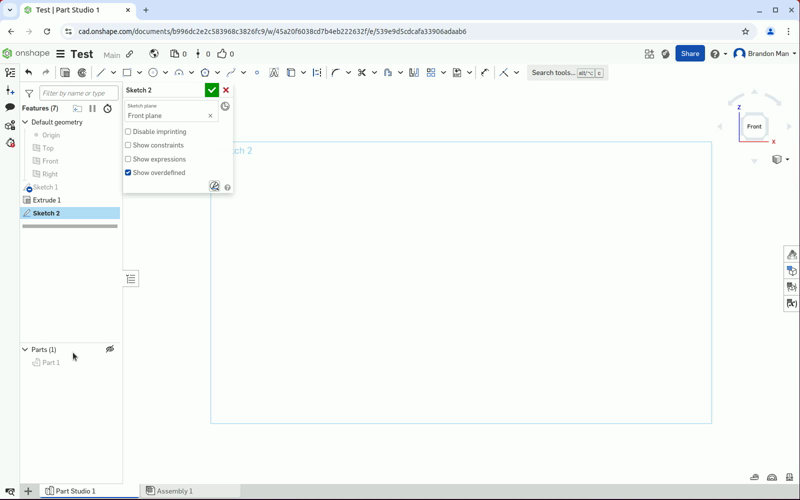
key(l)
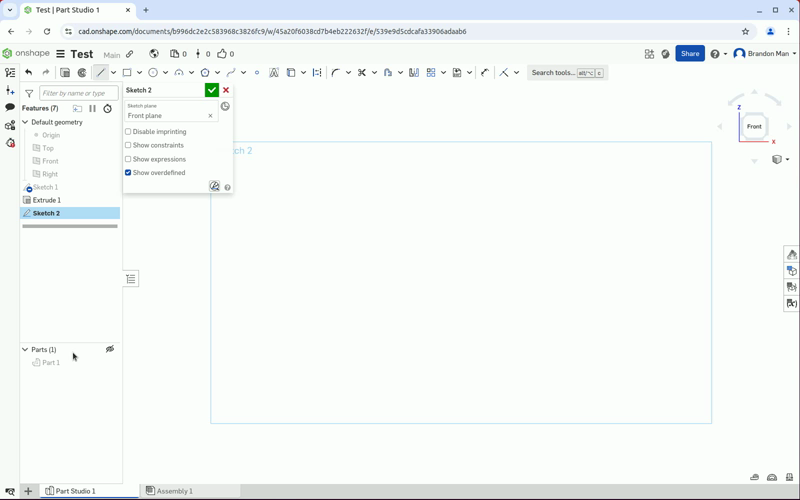
key_down(shift)
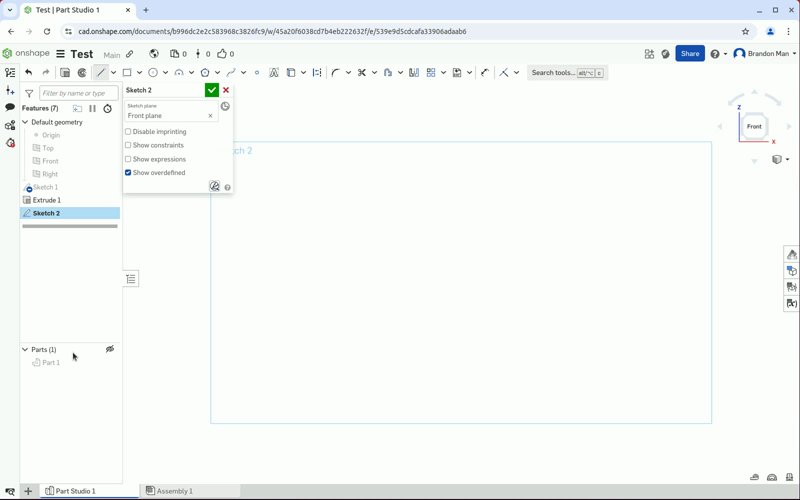
mouse_move(409, 339)
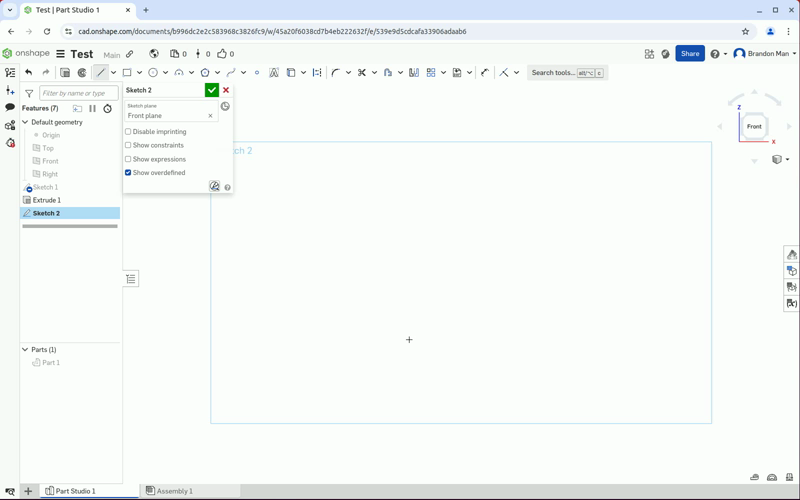
click(409, 339)
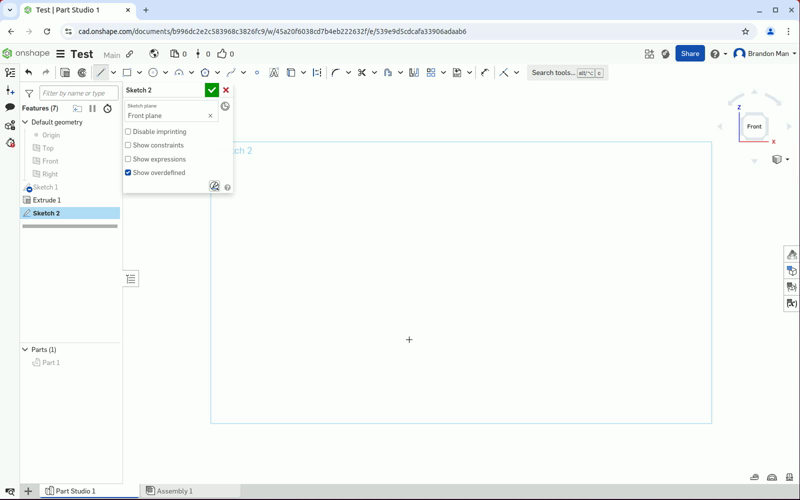
key_up(shift)
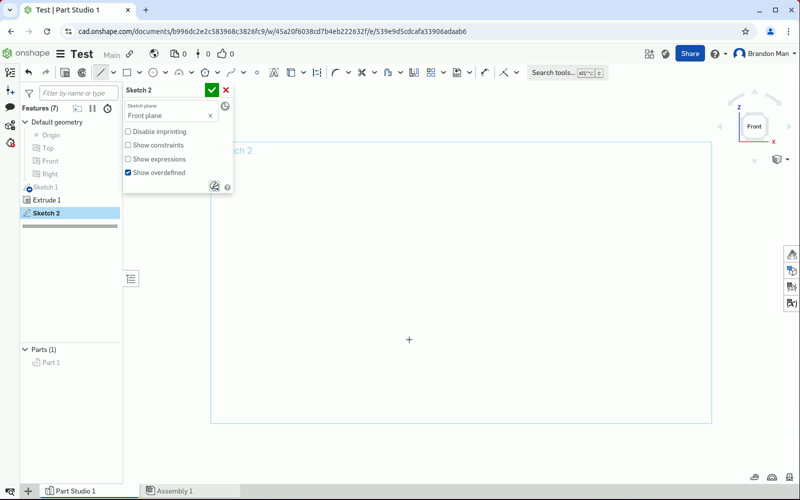
key_down(shift)
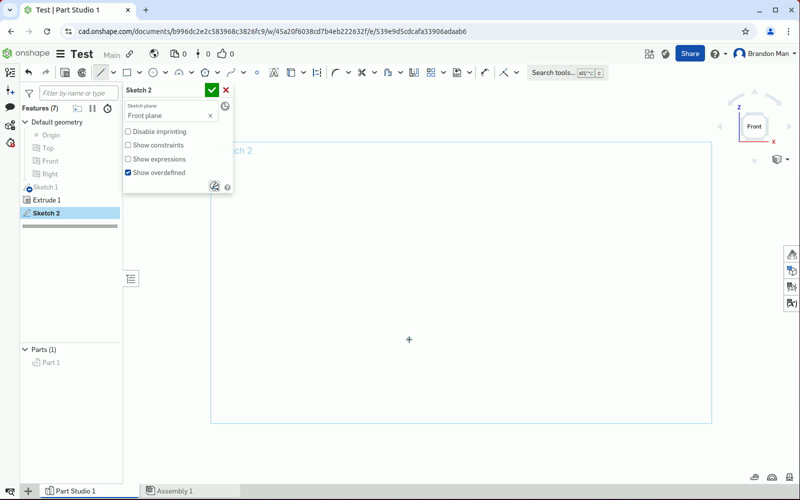
mouse_move(572, 339)
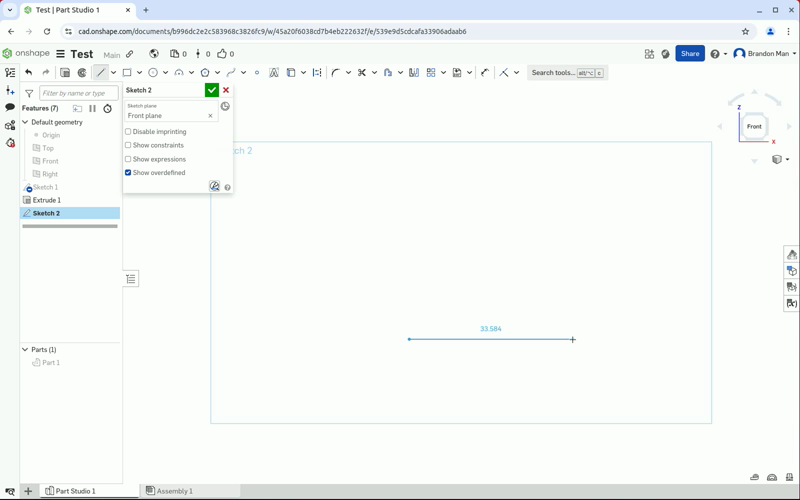
click(572, 339)
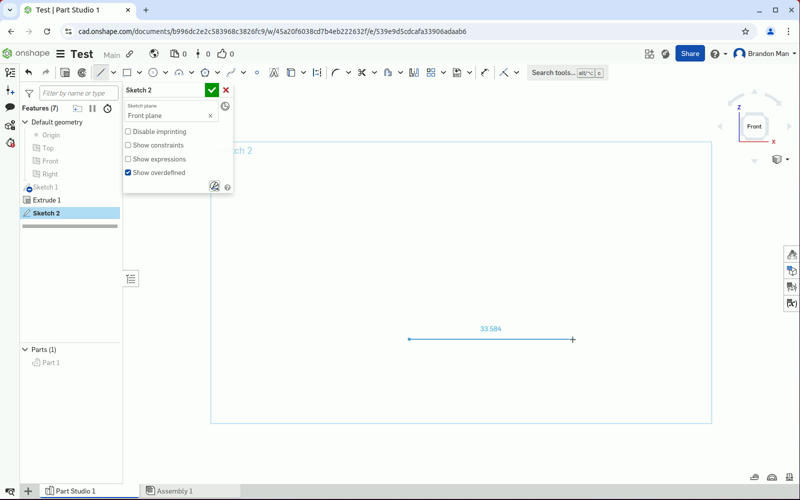
key_up(shift)
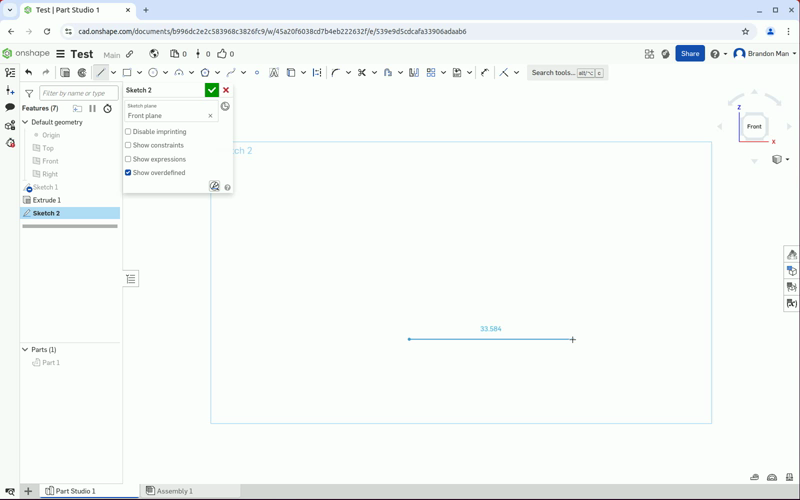
key_down(shift)
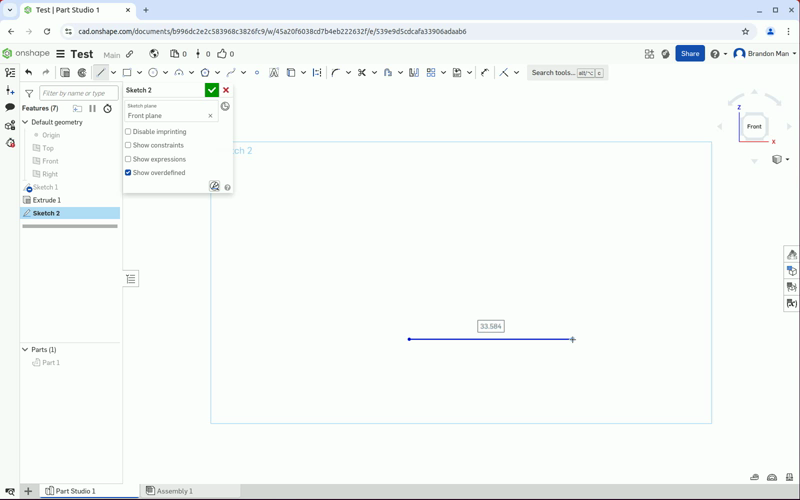
mouse_move(589, 339)
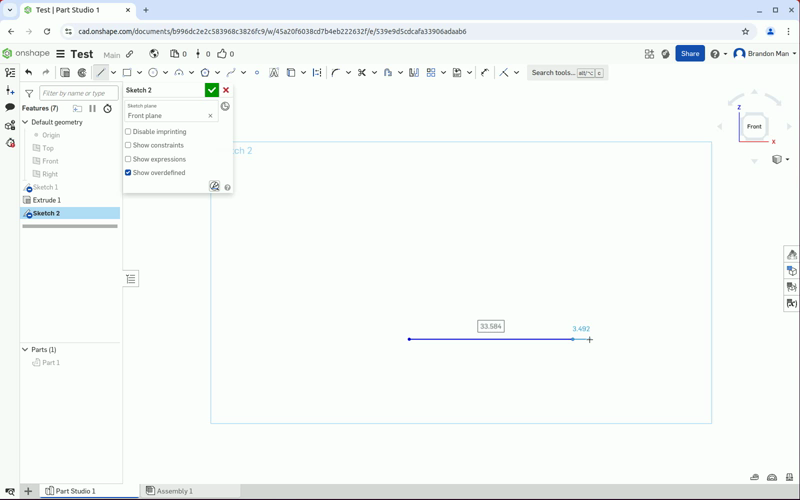
mouse_move(572, 327)
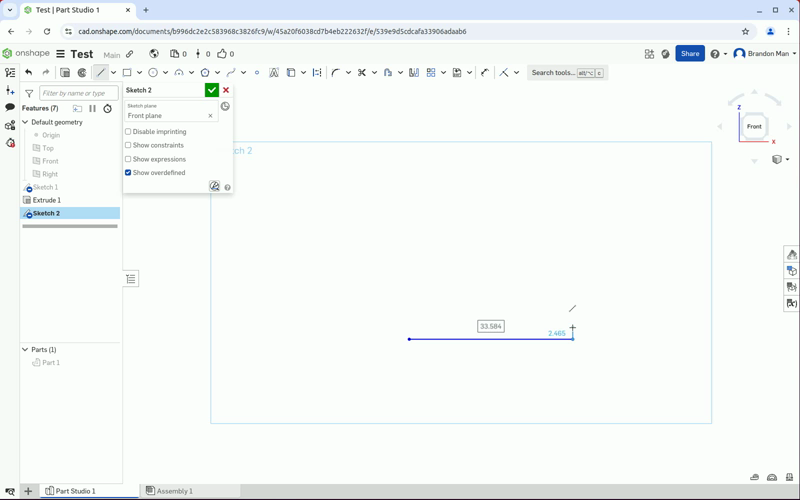
click(572, 327)
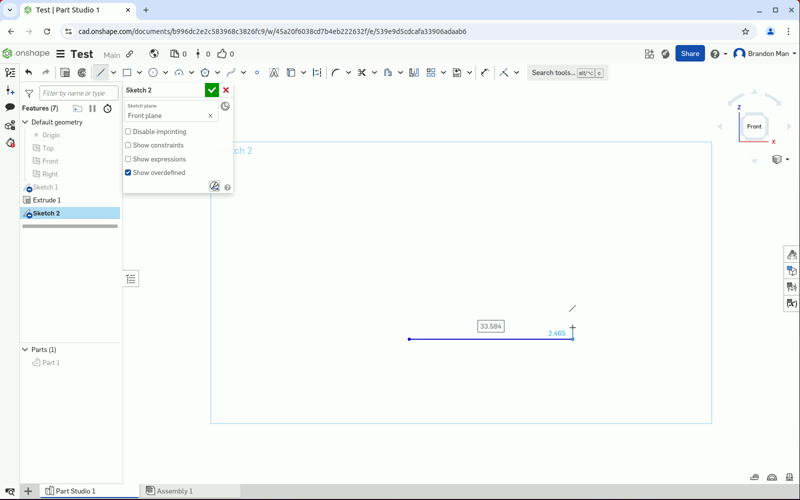
key_up(shift)
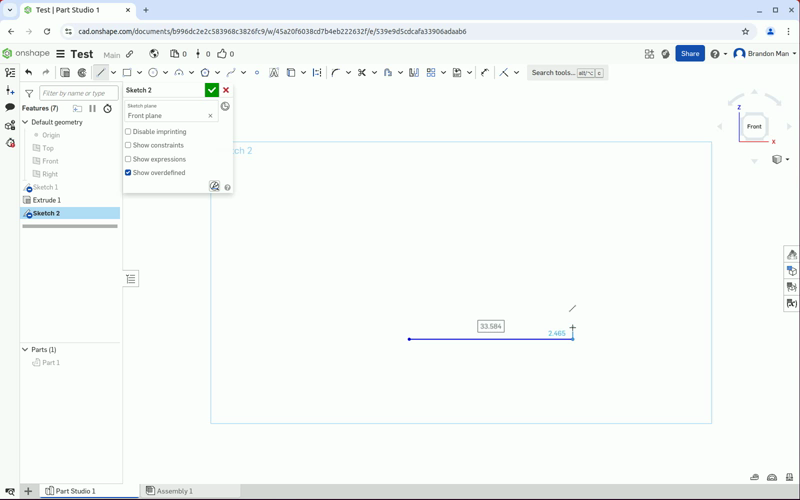
key_down(shift)
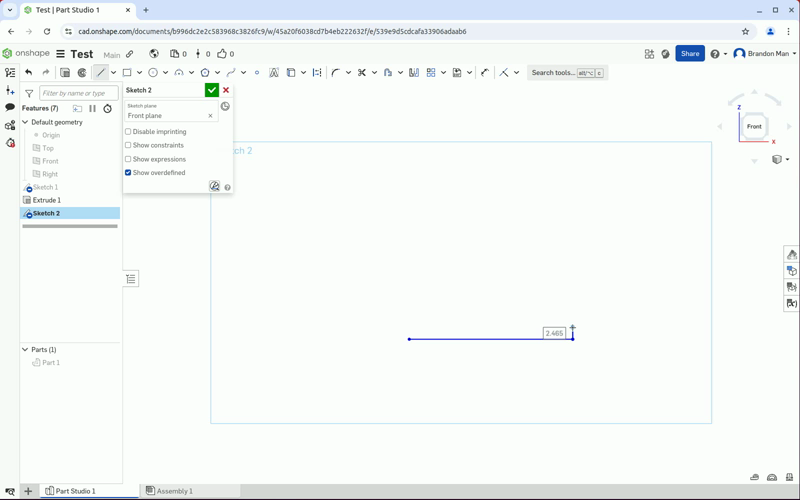
mouse_move(409, 327)
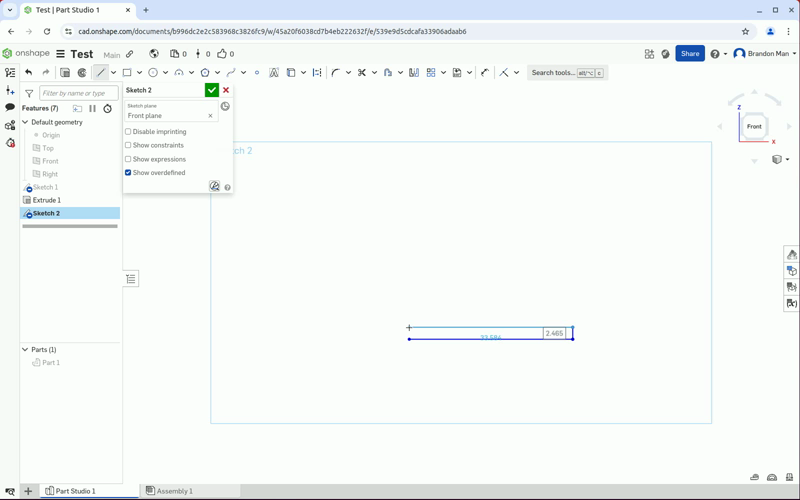
click(409, 327)
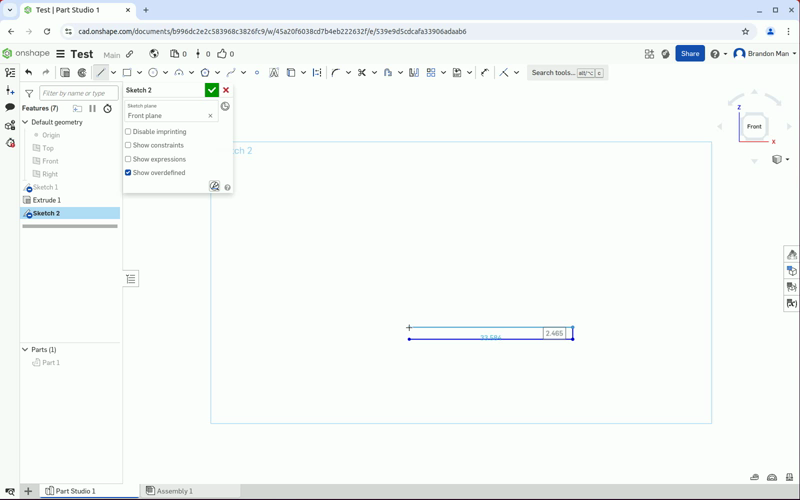
key_up(shift)
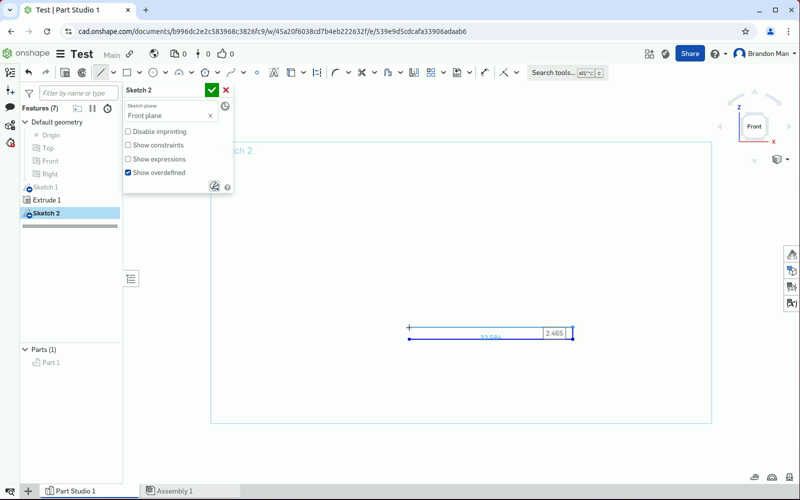
mouse_move(439, 327)
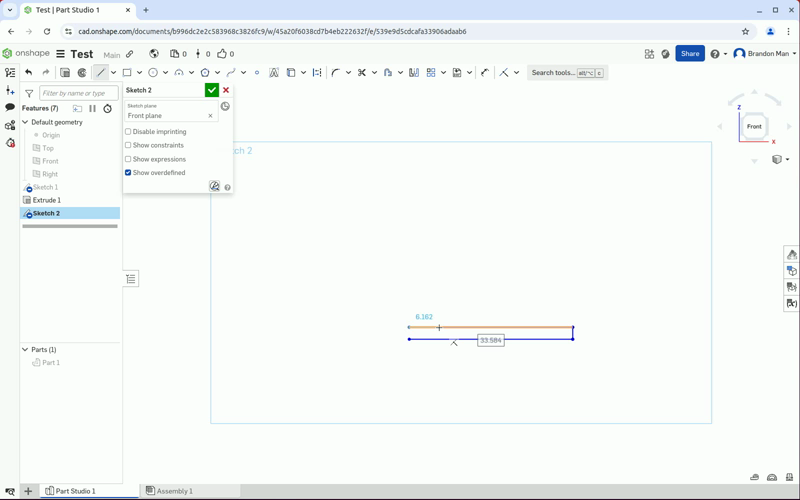
key_down(shift)
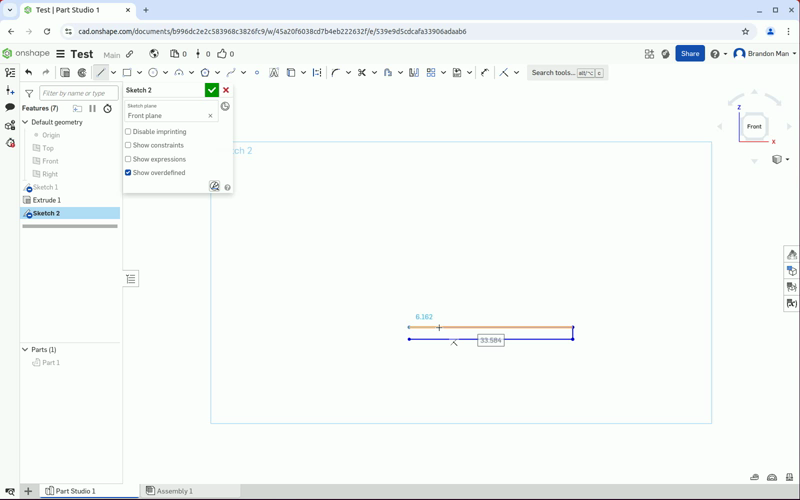
mouse_move(409, 339)
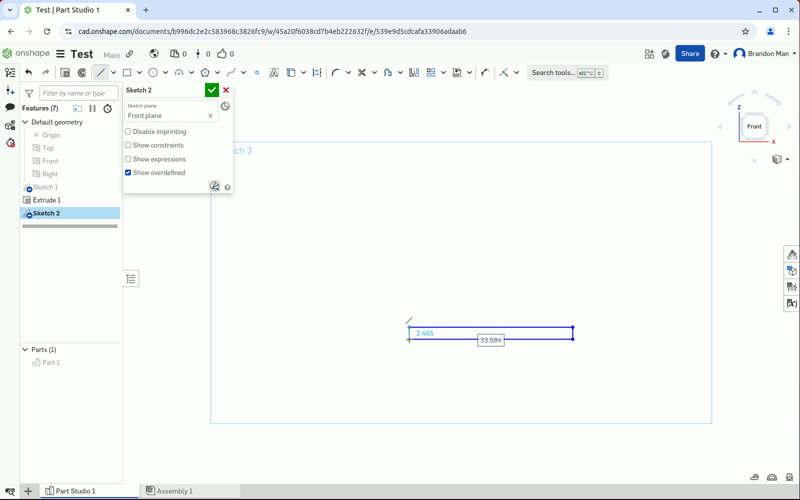
key_up(shift)
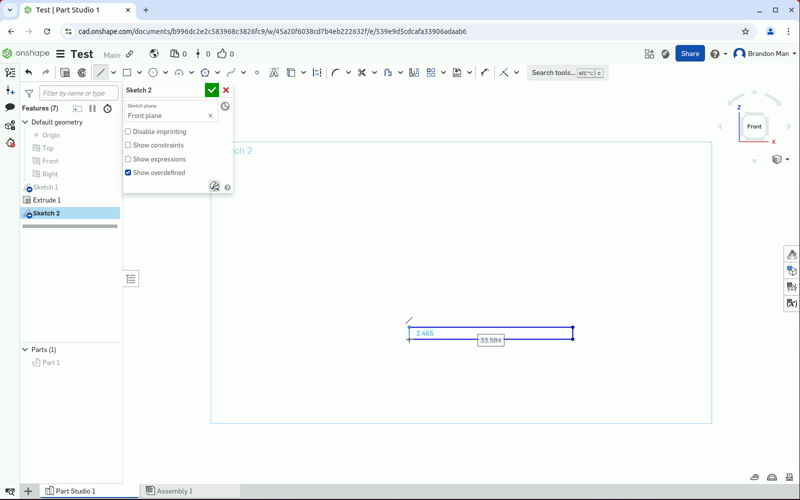
click(409, 339)
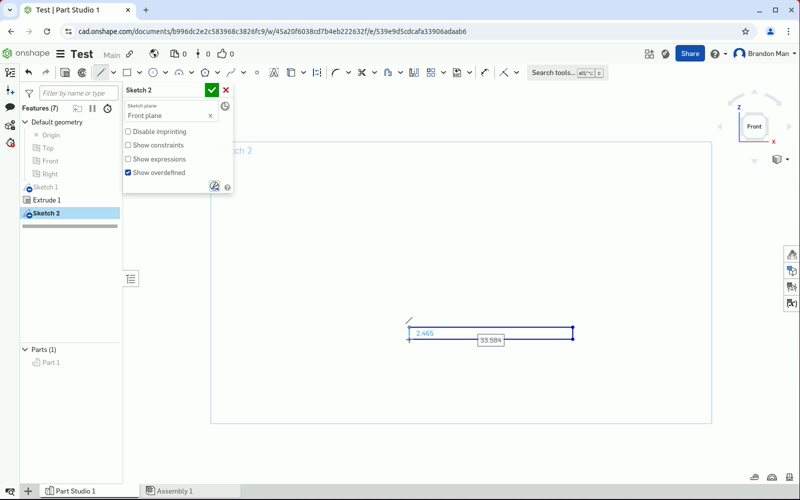
key(esc)
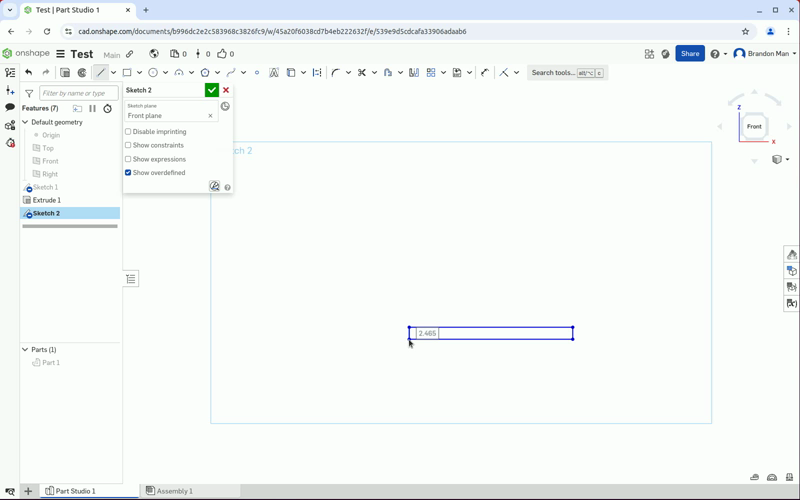
mouse_move(439, 336)
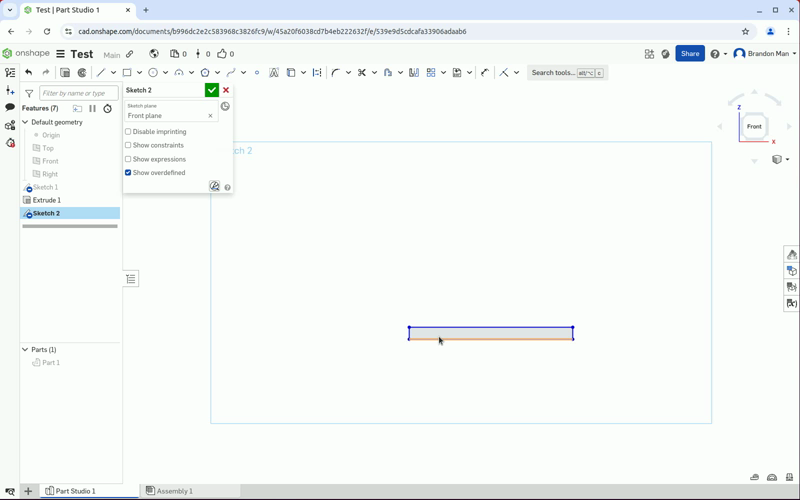
click(439, 336)
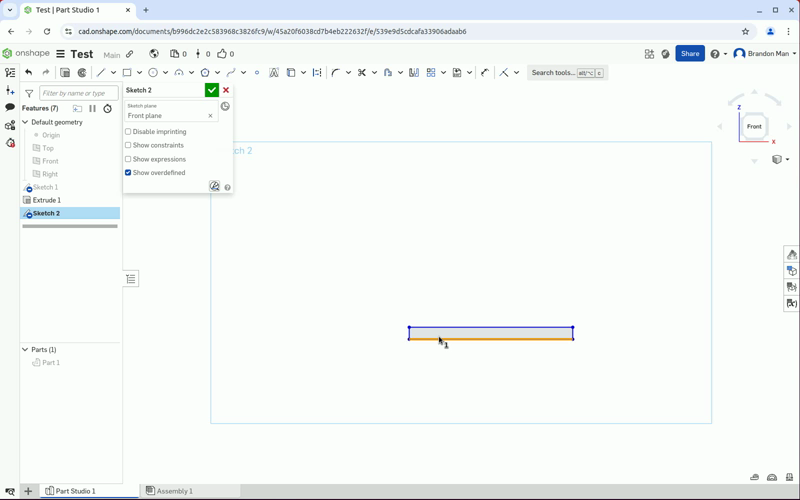
mouse_move(73, 352)
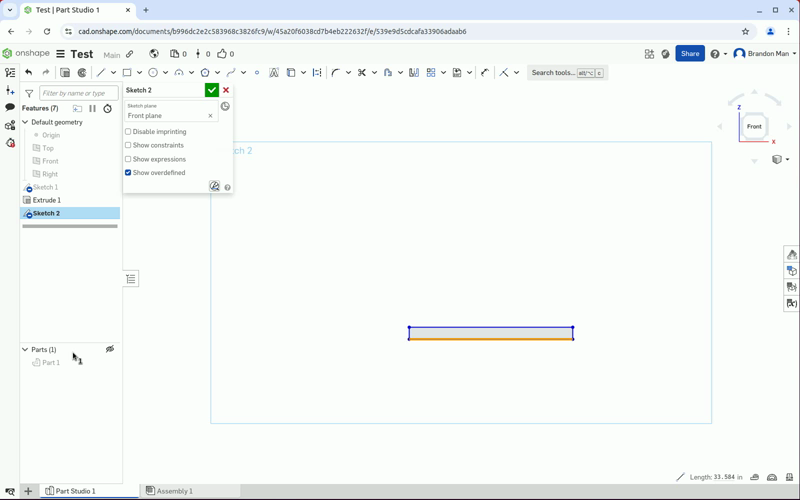
key(shift+y)
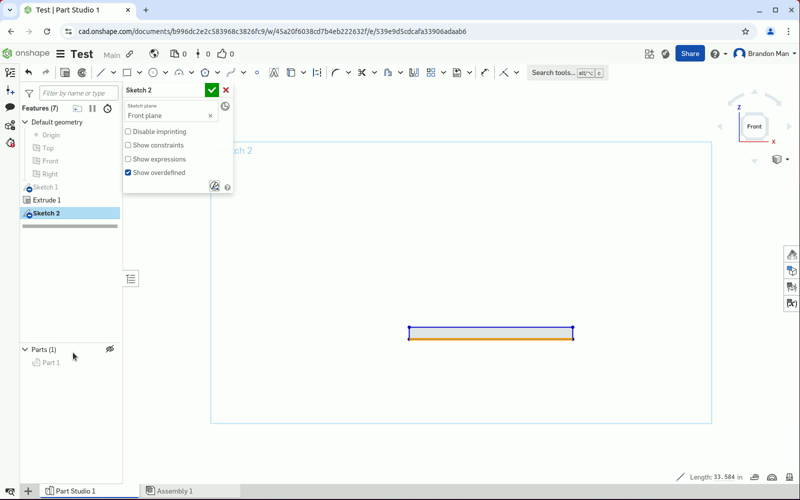
key(shift+e)
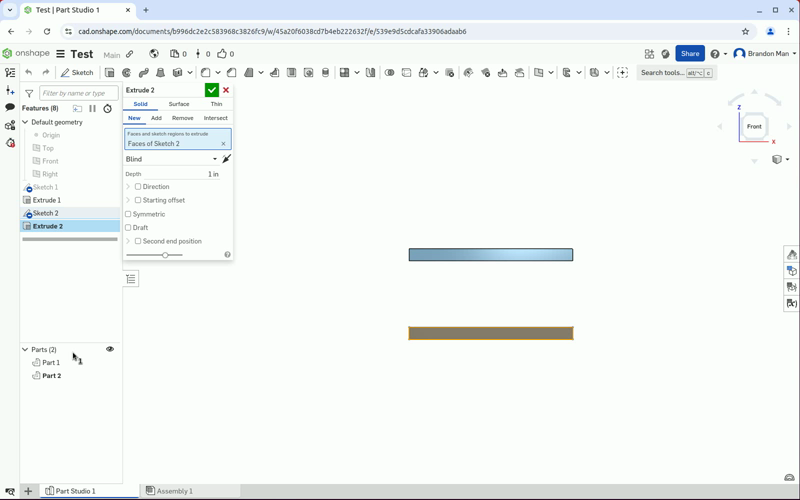
mouse_move(143, 106)
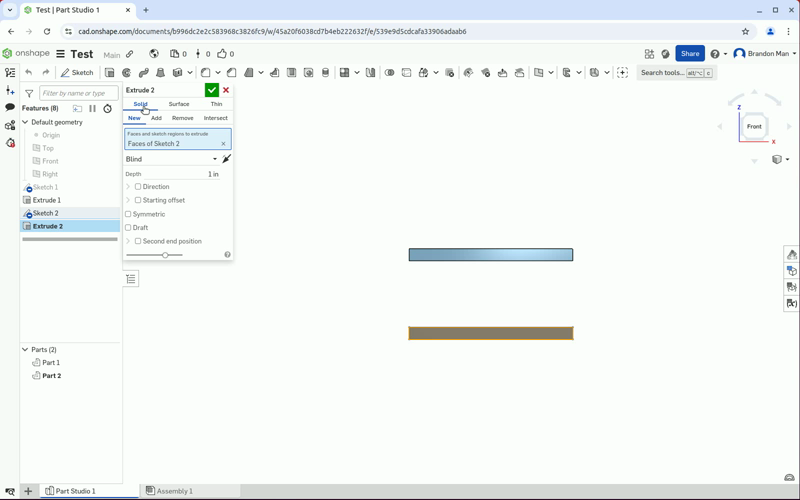
click(143, 106)
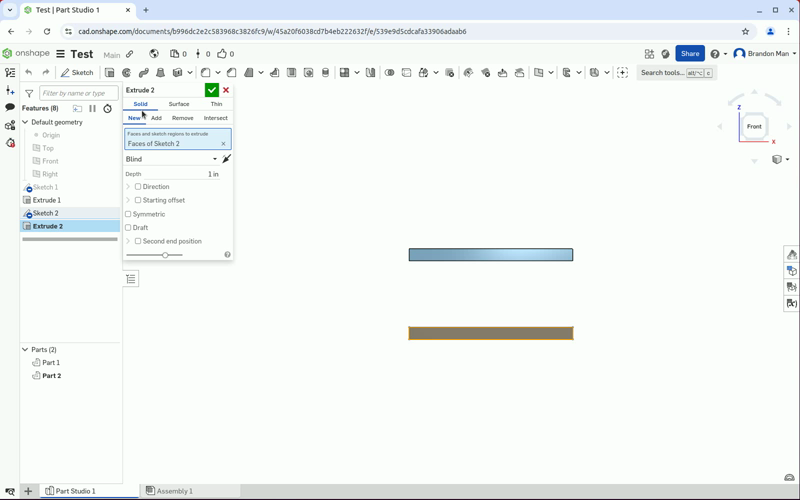
mouse_move(137, 120)
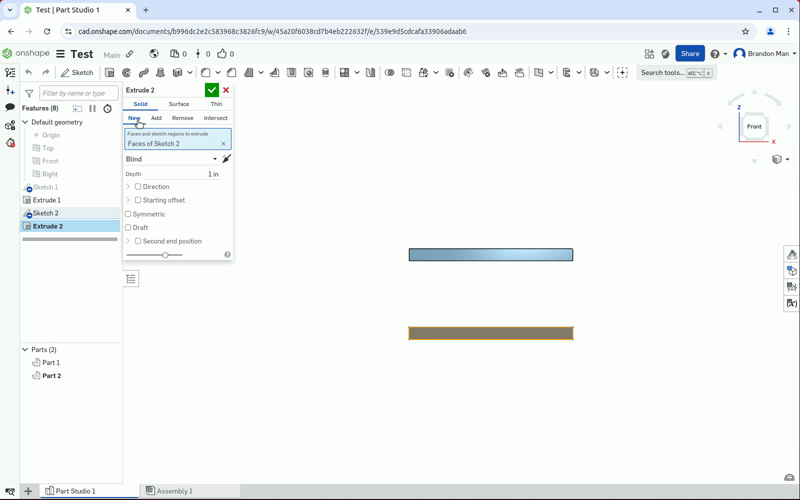
click(137, 120)
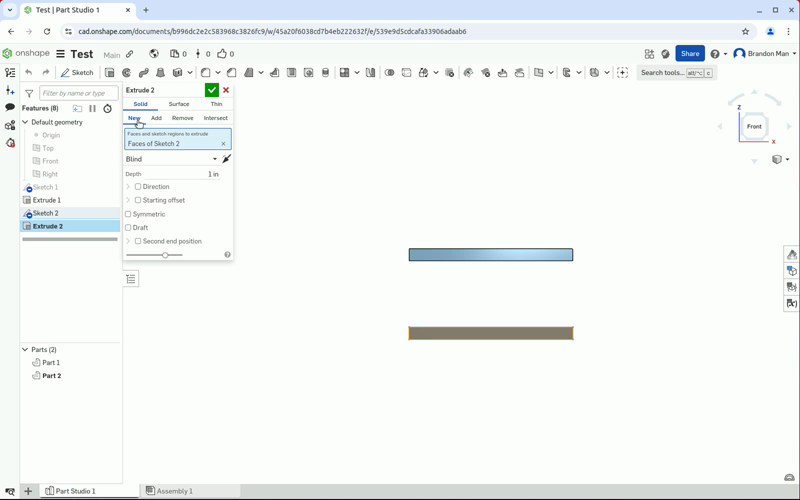
key(tab, 4)
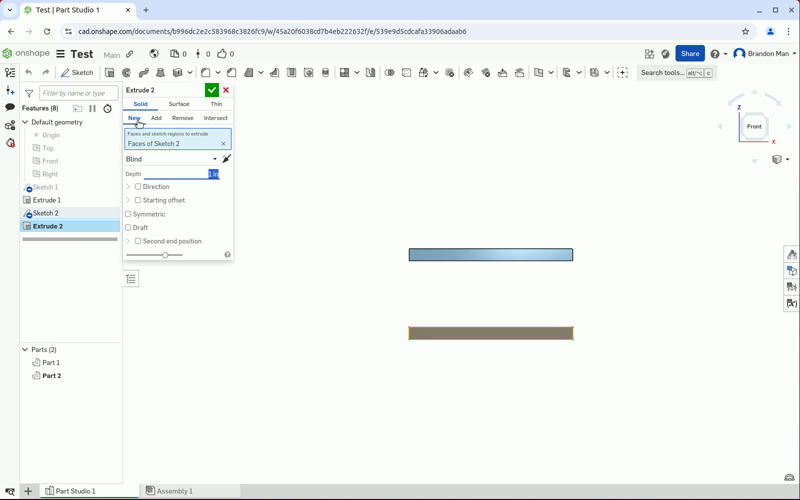
text(2.889)
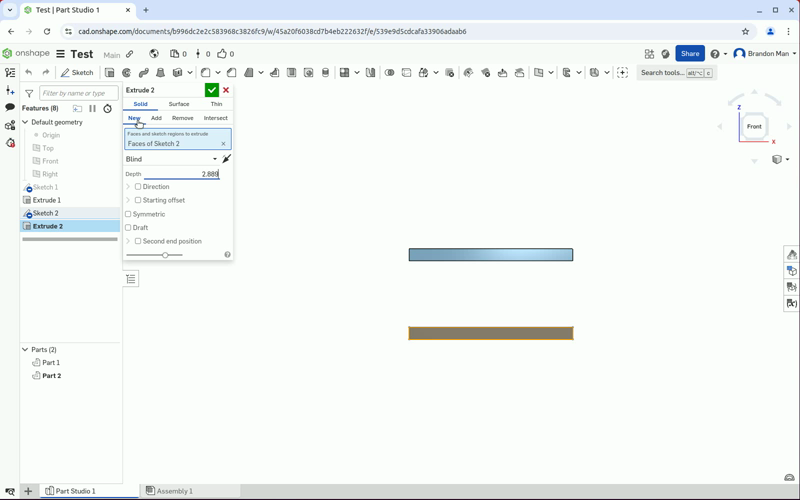
key(enter)
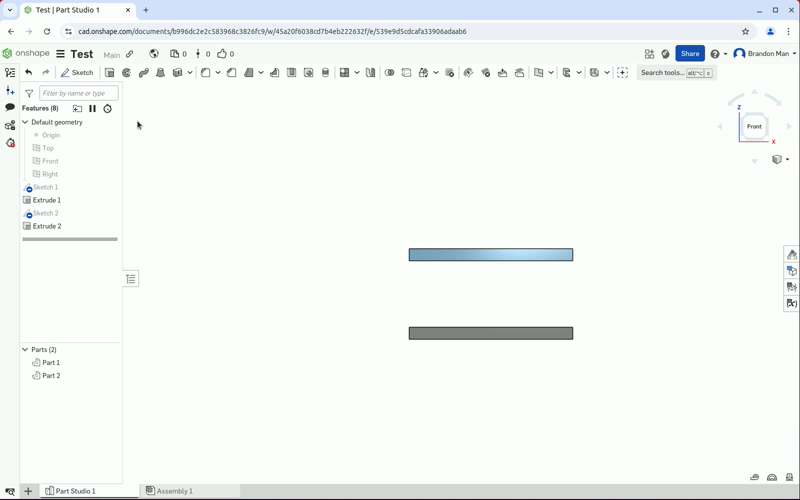
key(shift+h)
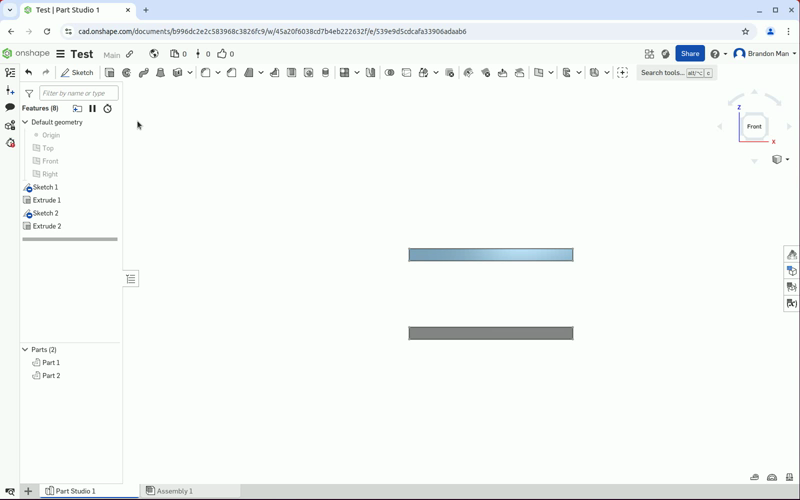
key(shift+h)
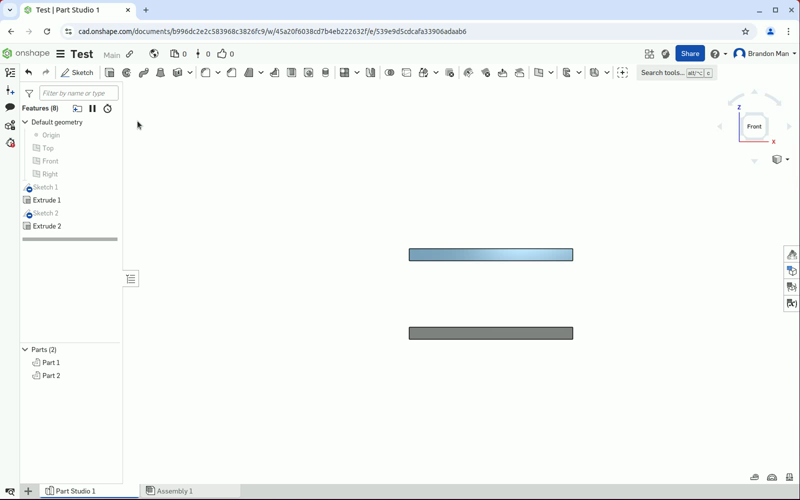
mouse_move(73, 189)
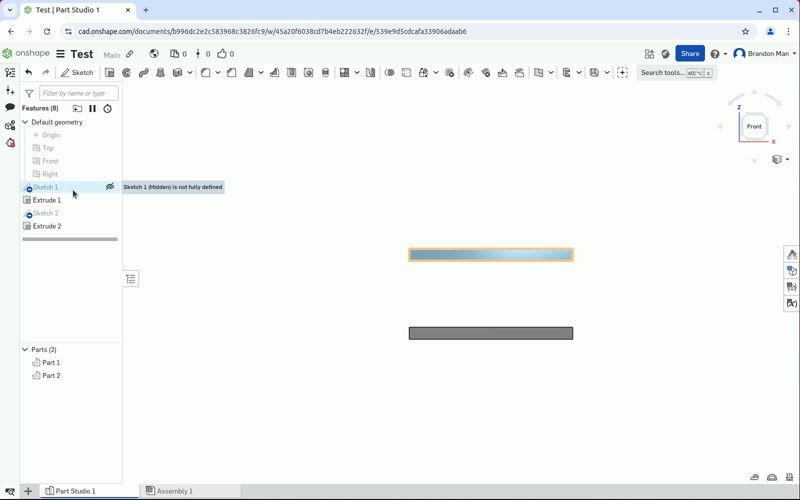
click(73, 189)
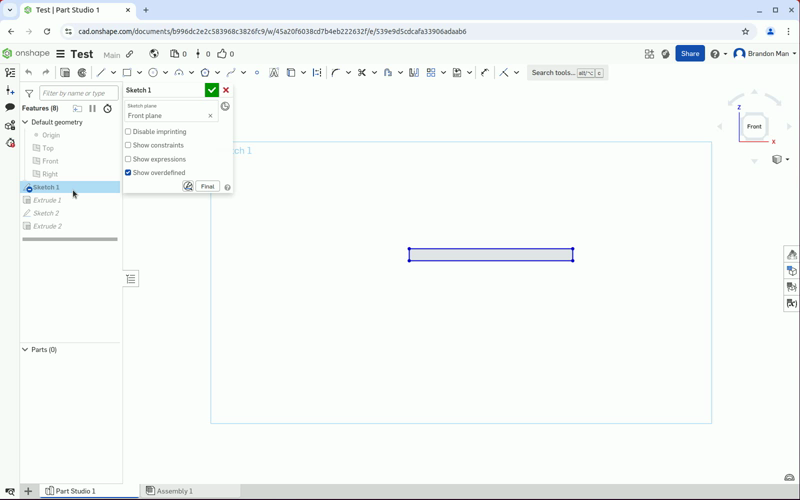
mouse_move(229, 92)
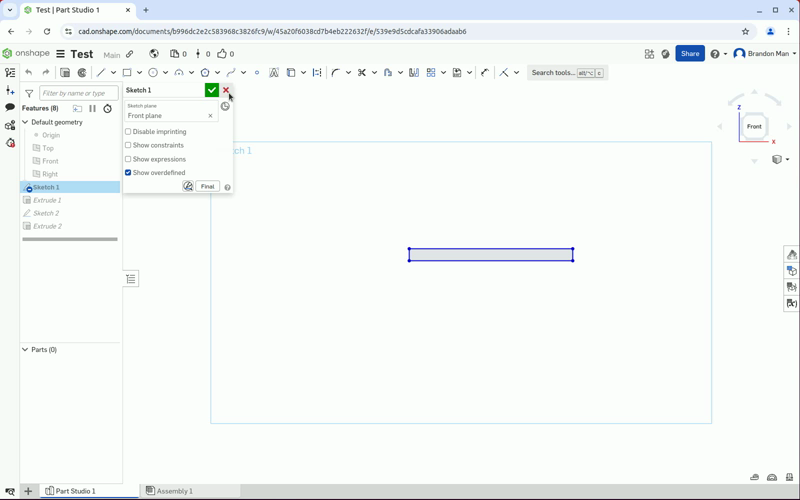
click(229, 92)
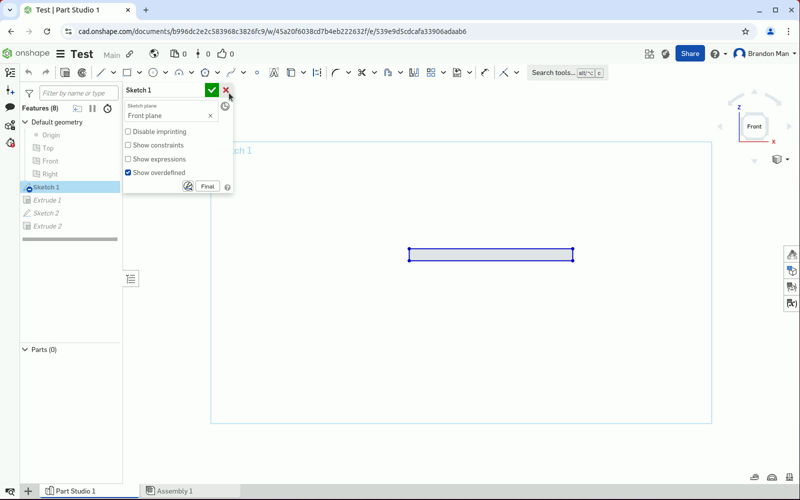
key(shift+s)
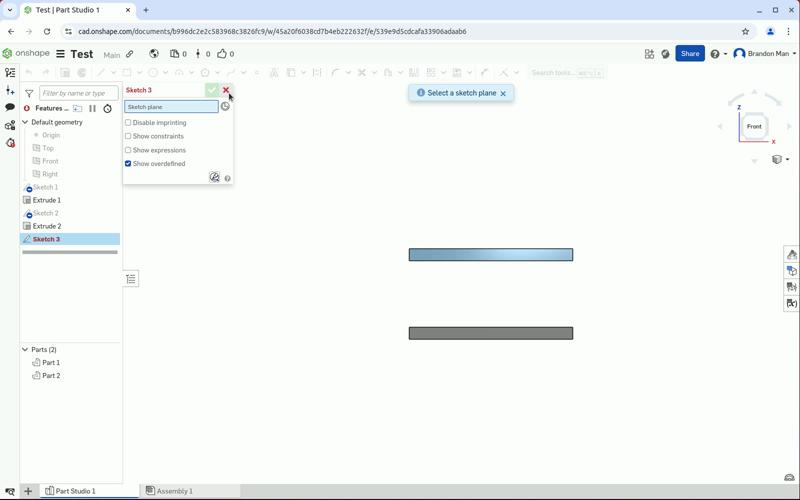
mouse_move(73, 163)
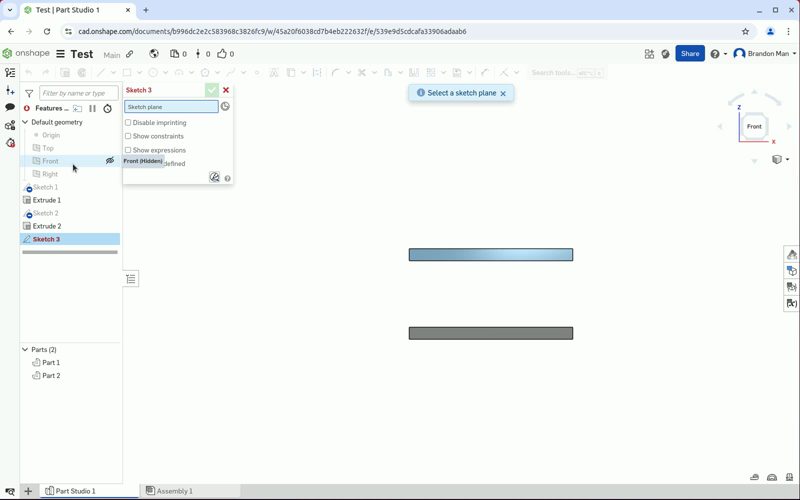
click(73, 163)
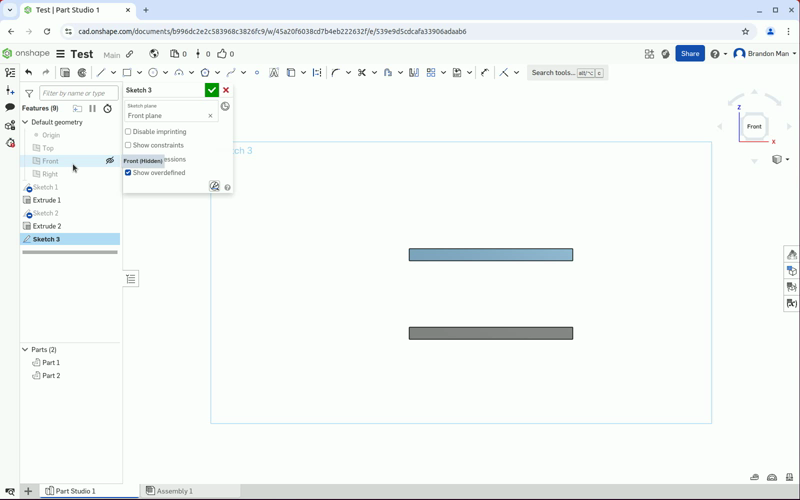
mouse_move(73, 352)
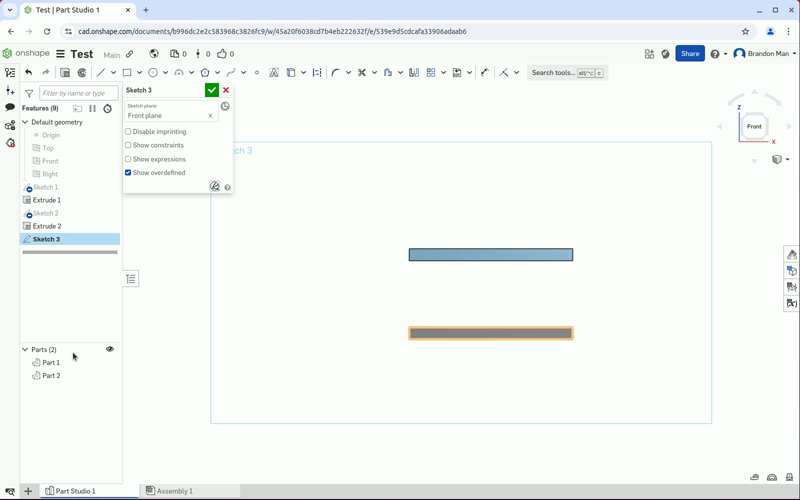
key(y)
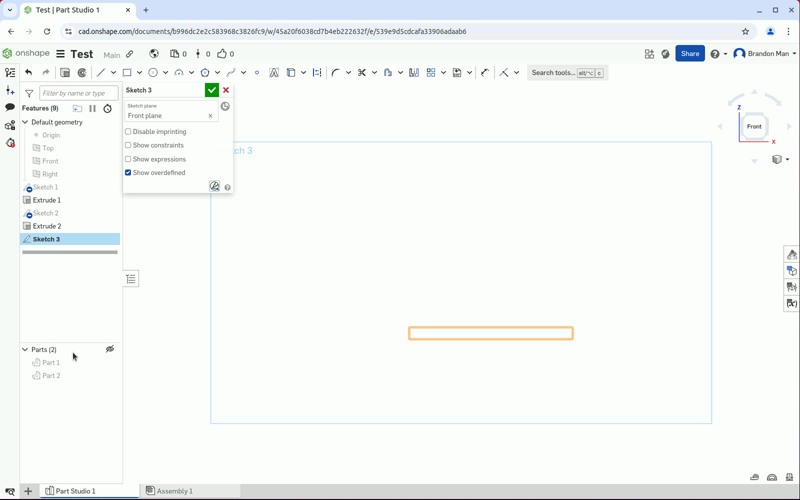
key(l)
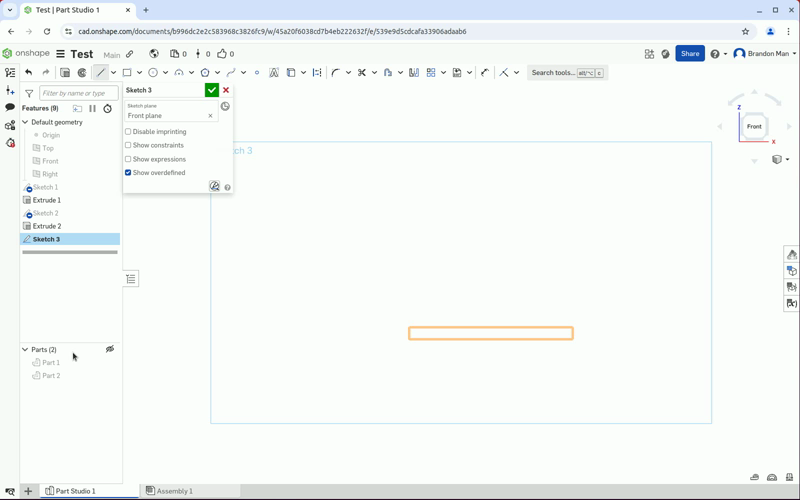
key_down(shift)
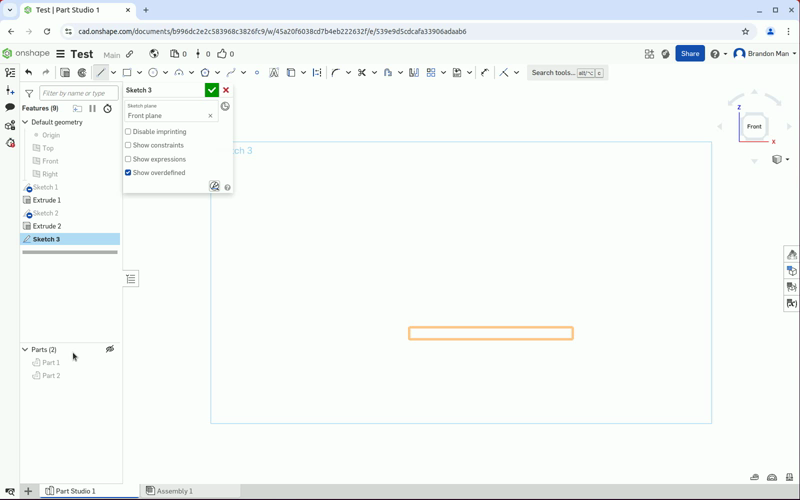
mouse_move(409, 326)
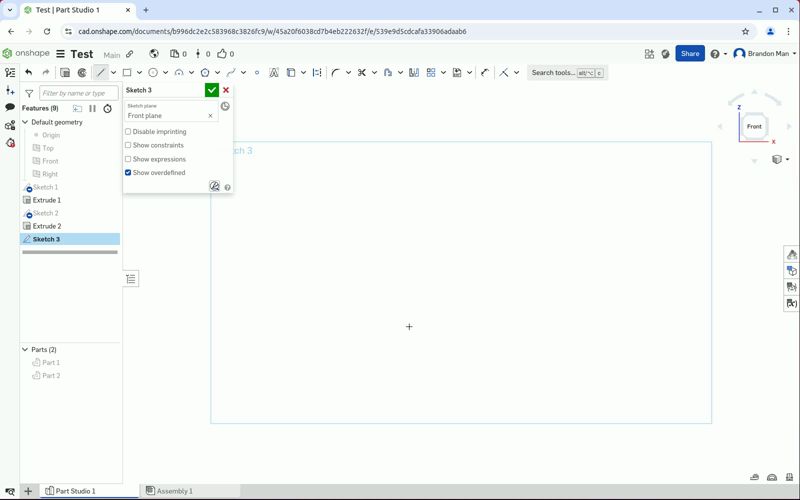
click(409, 326)
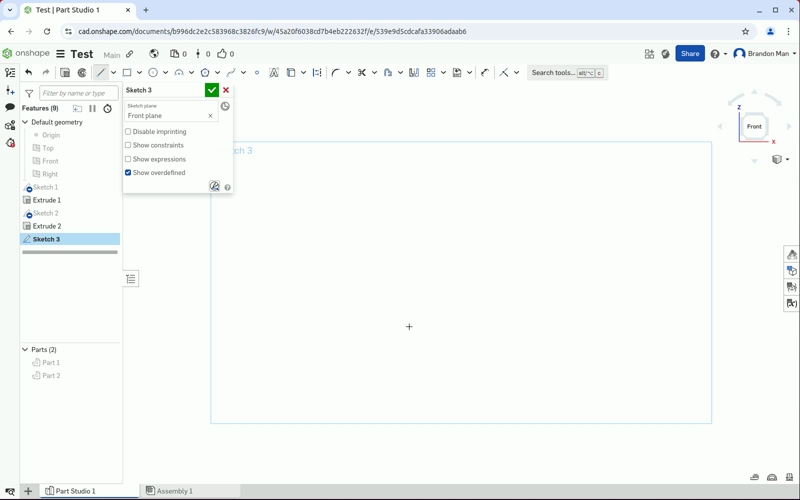
key_up(shift)
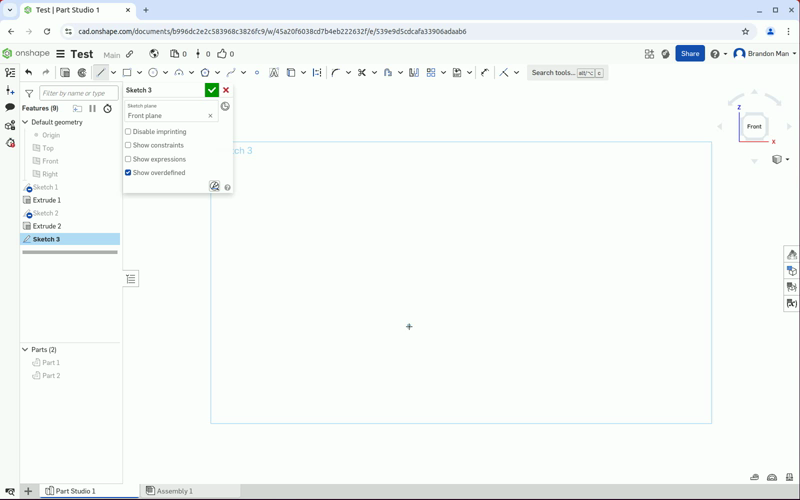
key_down(shift)
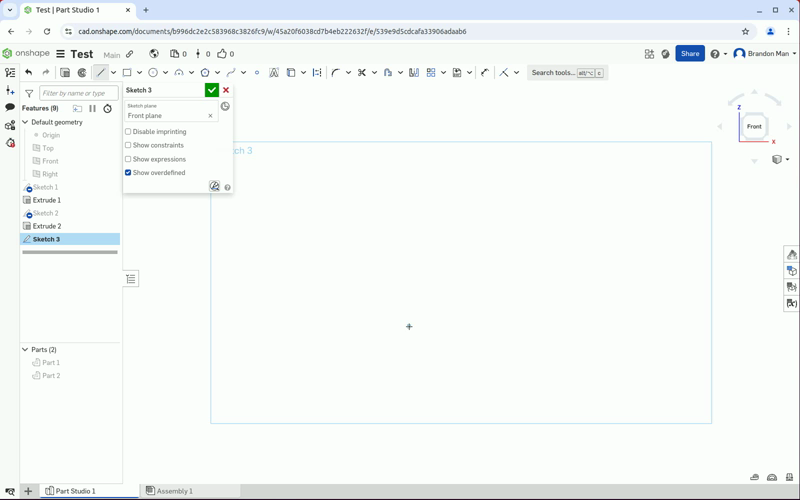
mouse_move(572, 326)
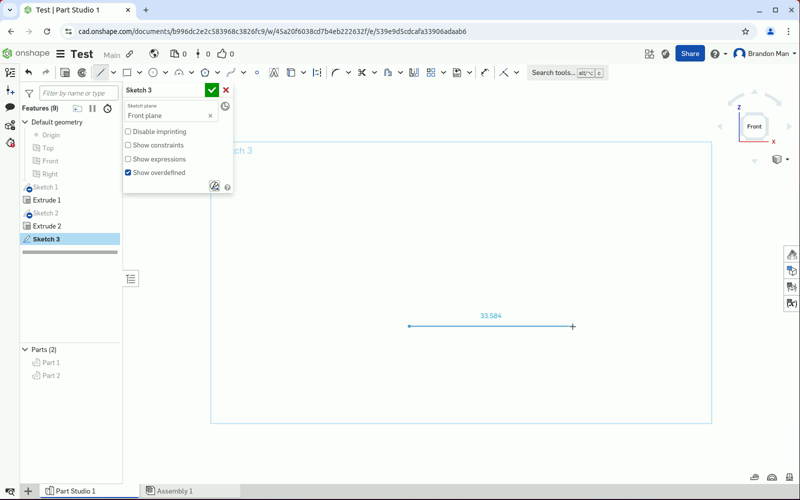
click(572, 326)
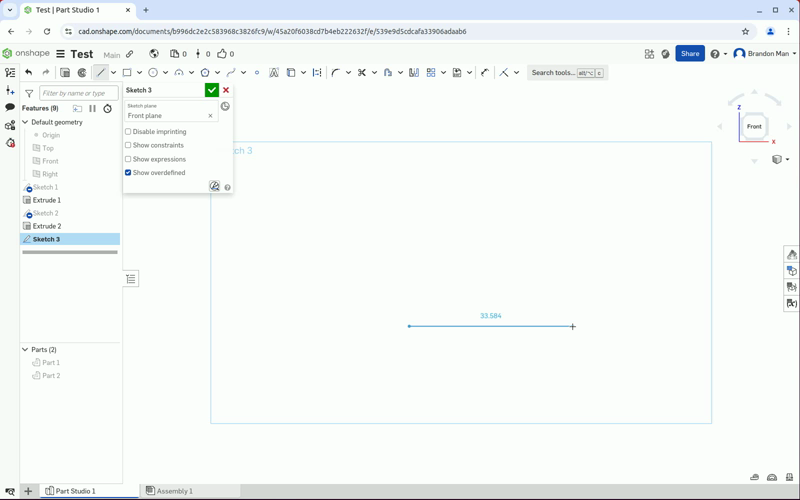
key_up(shift)
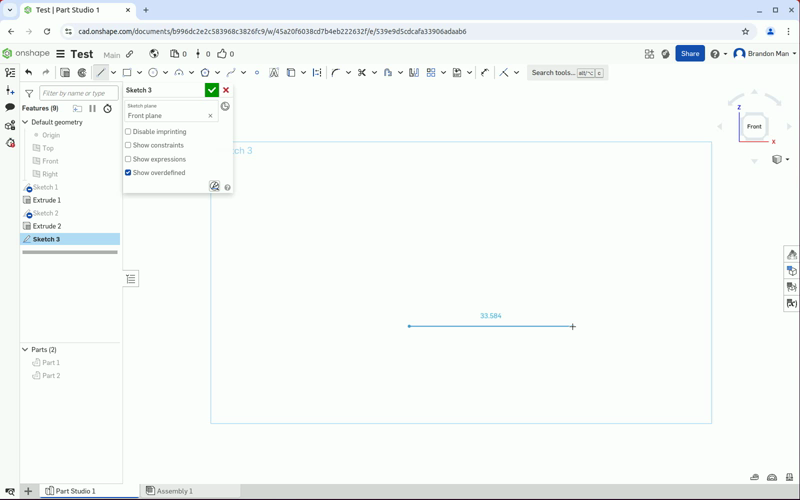
key_down(shift)
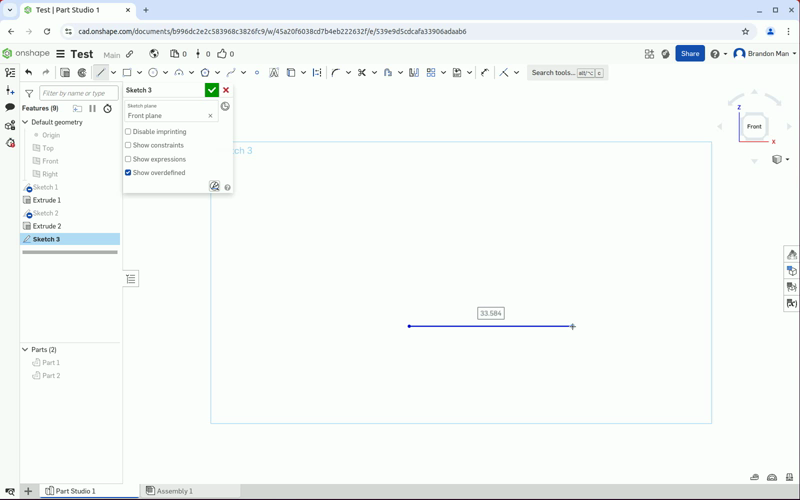
mouse_move(572, 260)
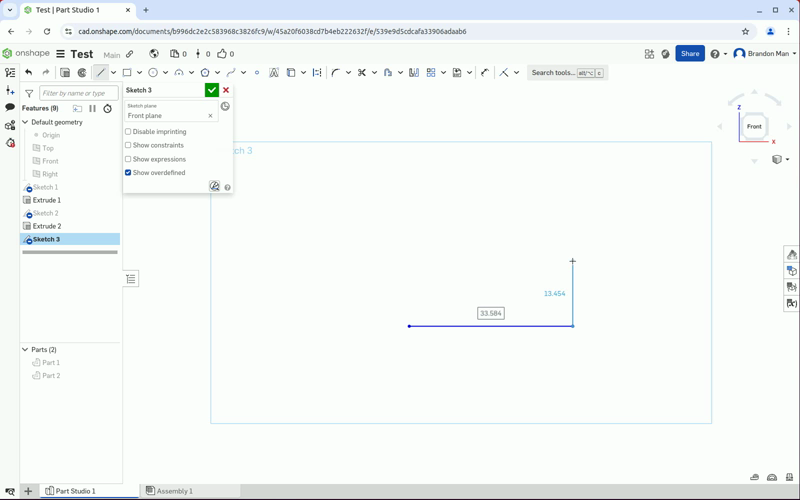
click(572, 260)
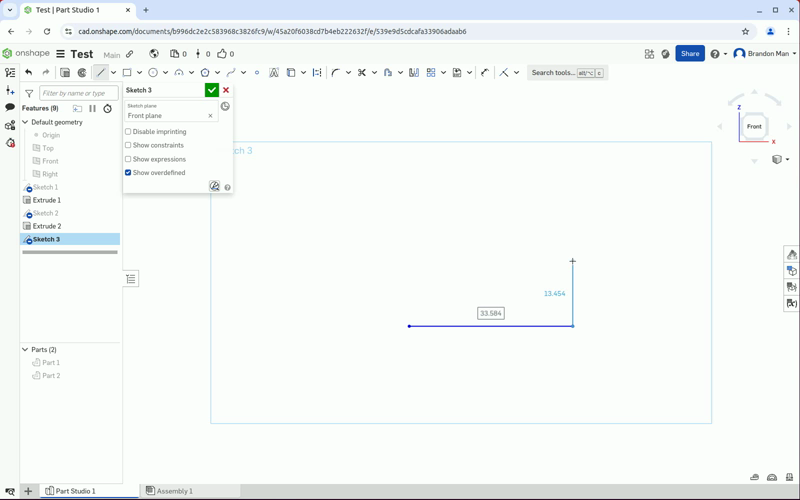
key_up(shift)
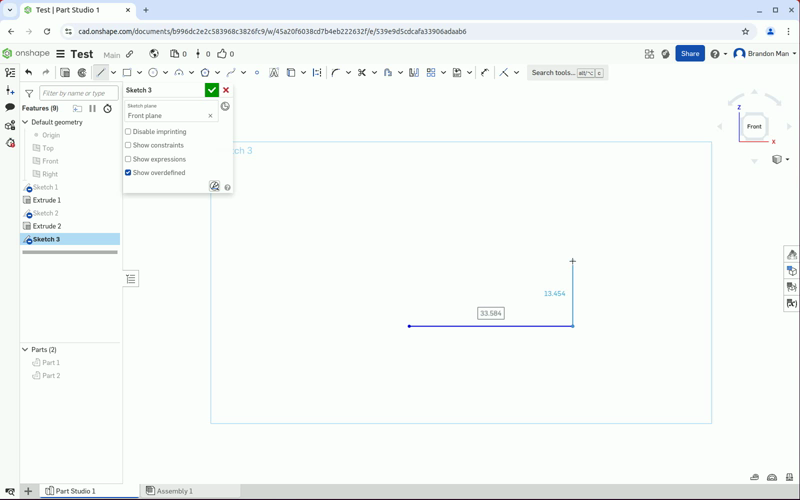
key_down(shift)
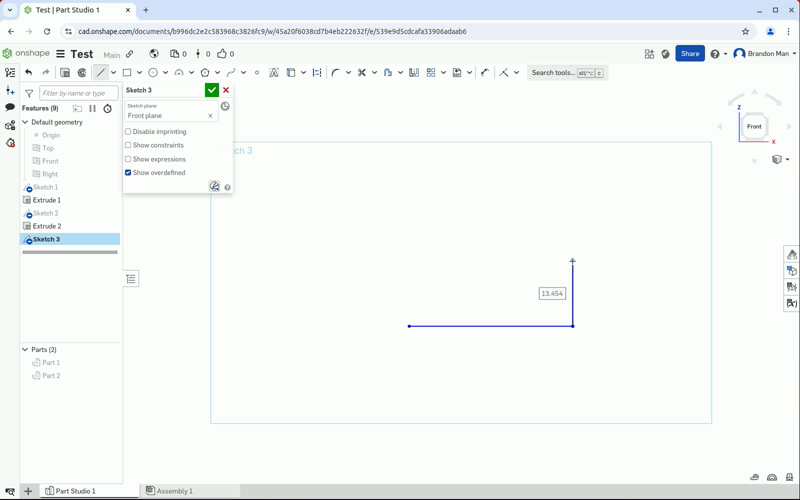
mouse_move(409, 260)
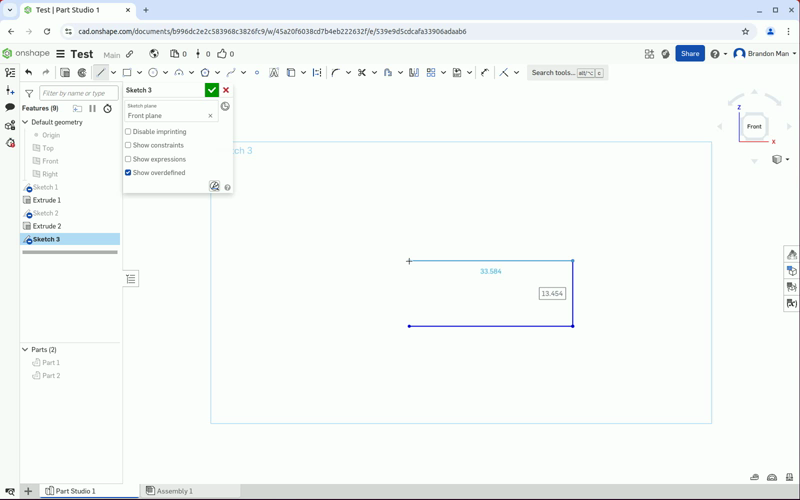
click(409, 260)
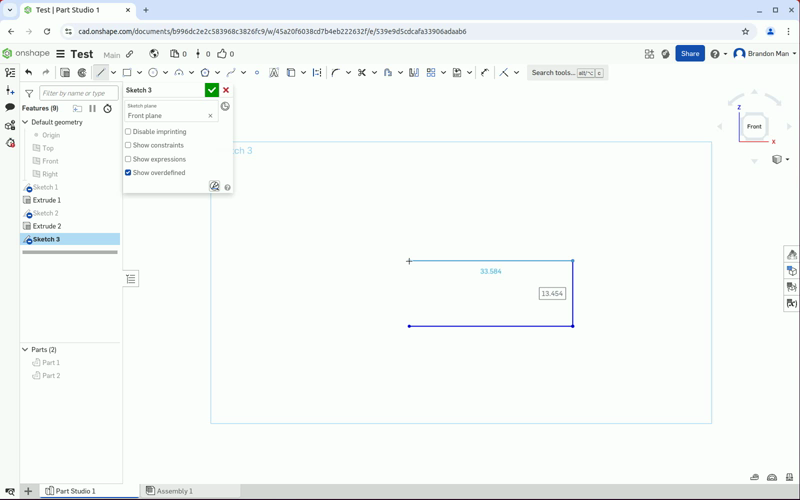
key_up(shift)
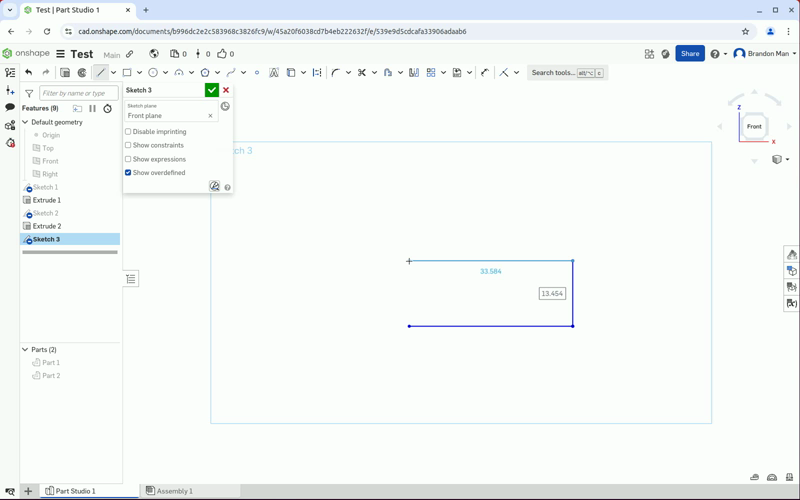
key_down(shift)
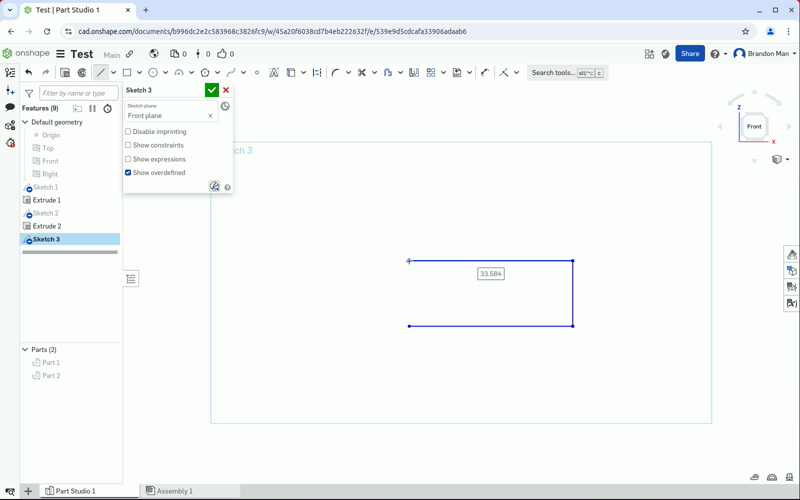
mouse_move(409, 326)
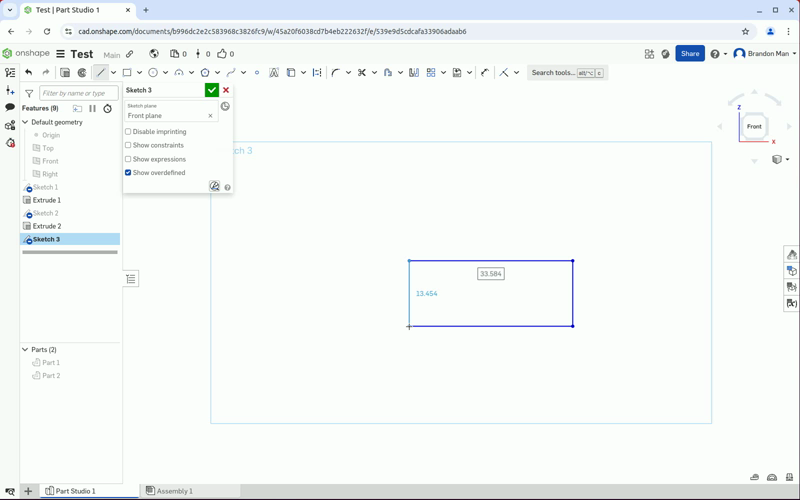
key_up(shift)
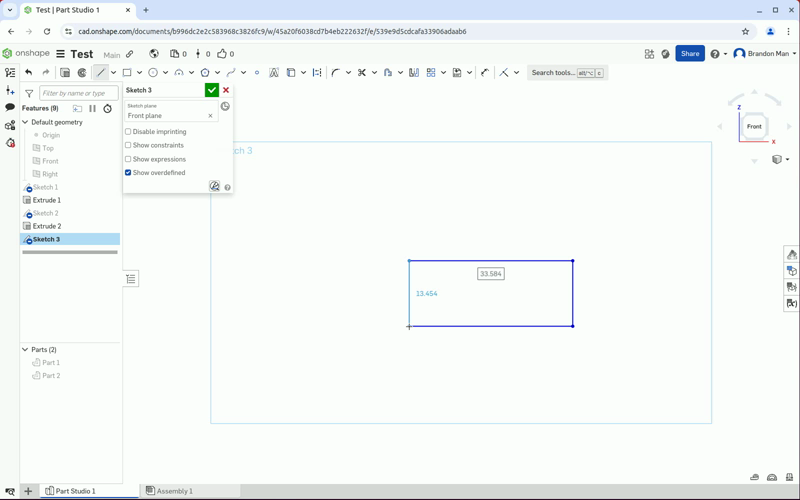
click(409, 326)
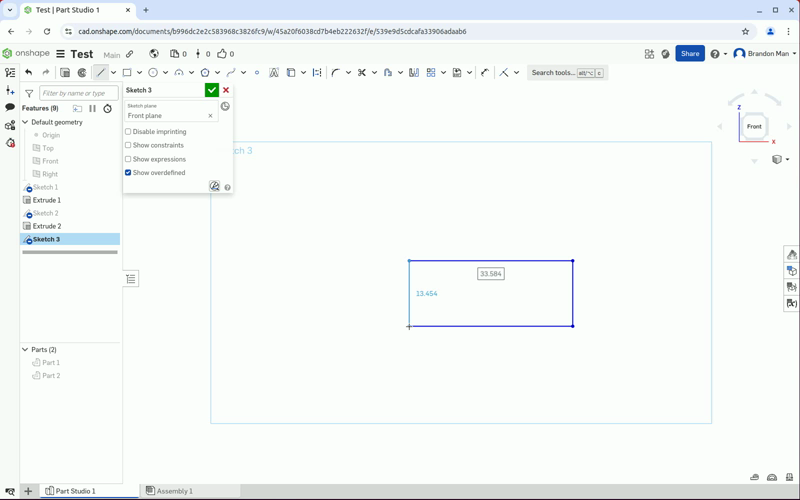
key(esc)
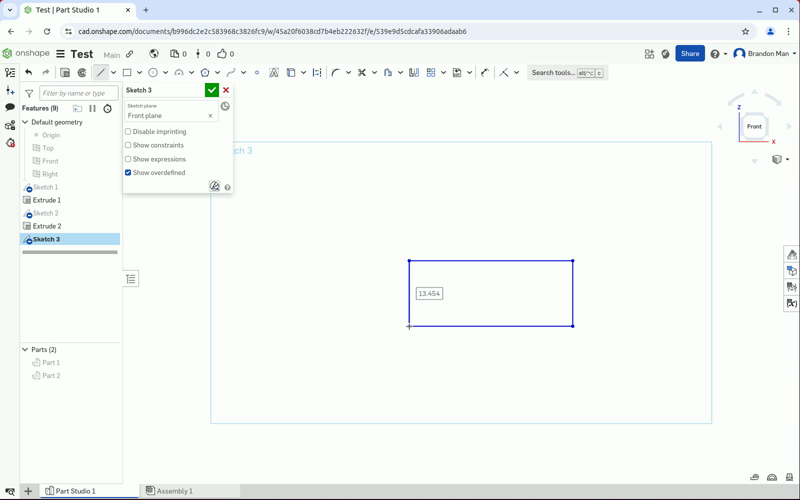
mouse_move(488, 316)
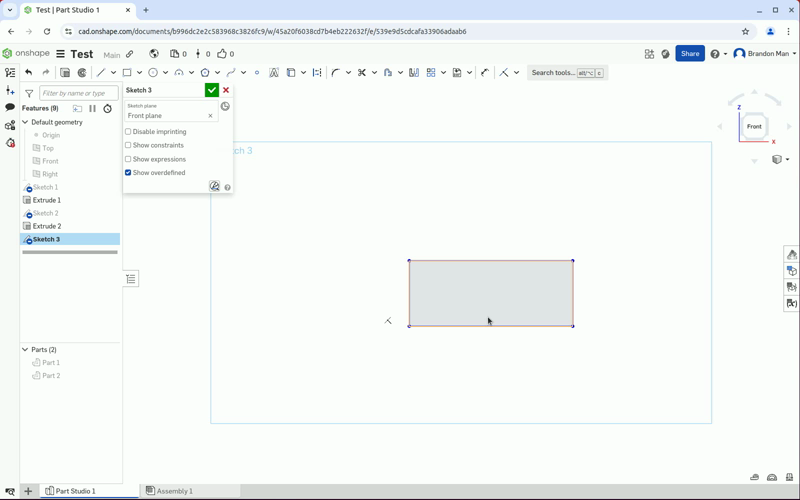
click(488, 316)
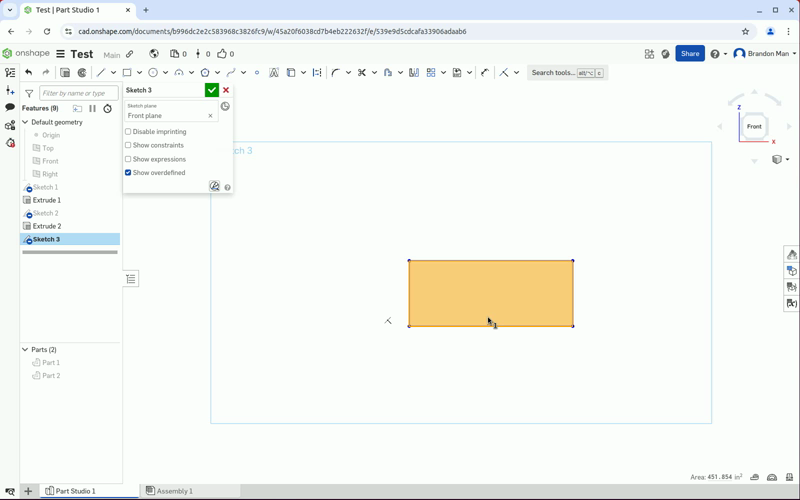
mouse_move(73, 352)
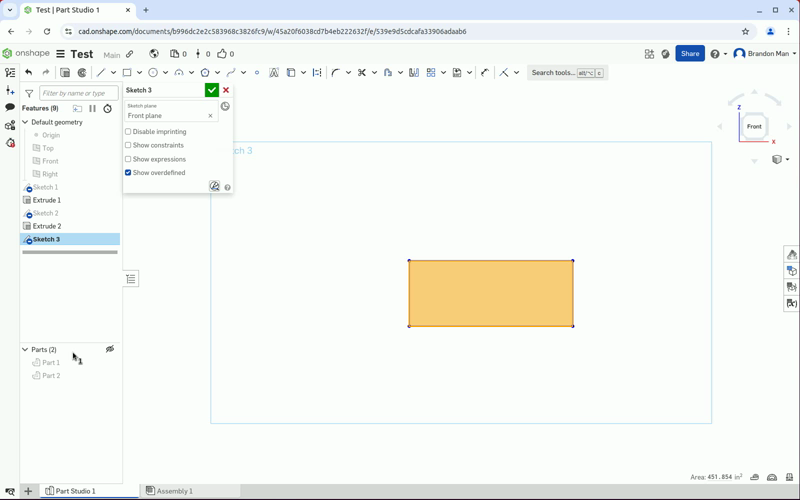
key(shift+y)
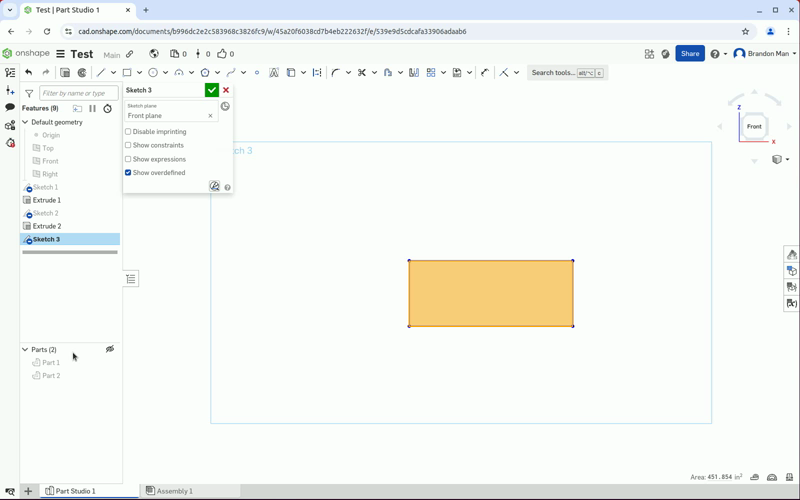
key(shift+e)
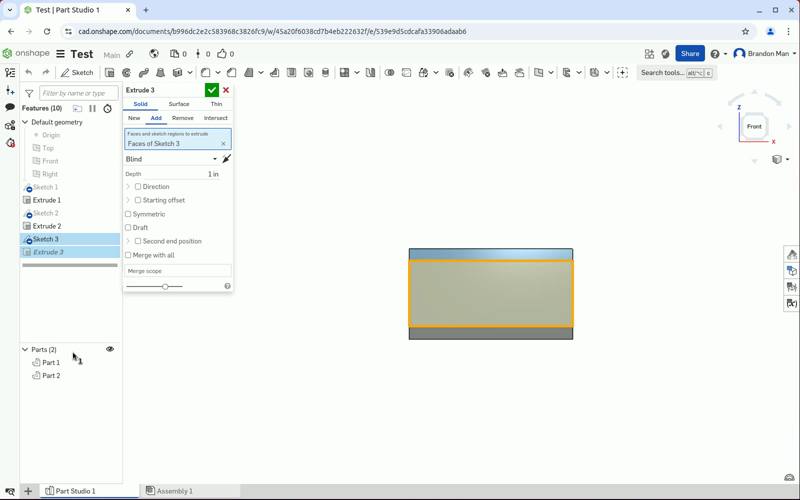
mouse_move(143, 106)
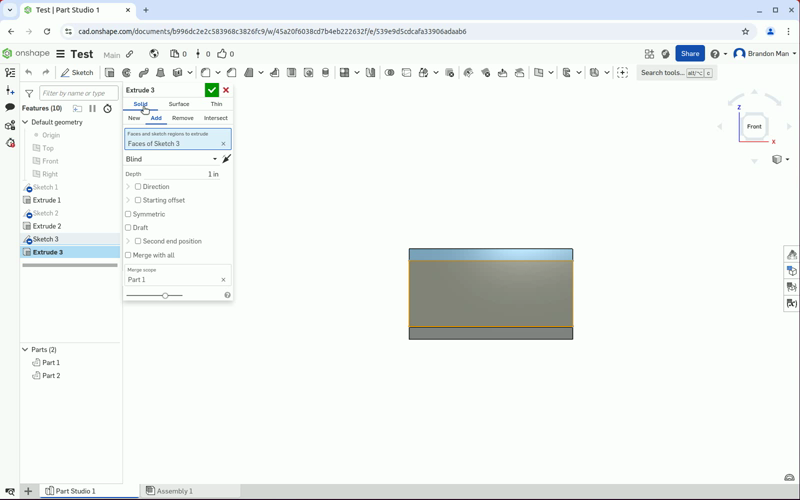
click(143, 106)
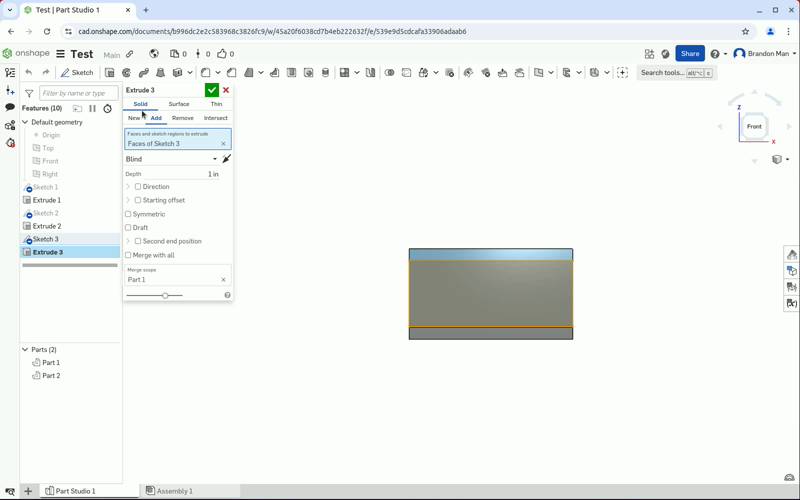
mouse_move(137, 120)
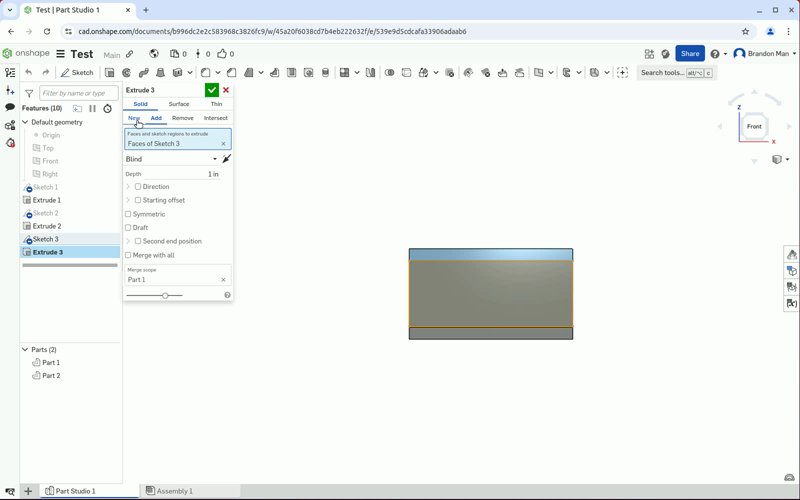
click(137, 120)
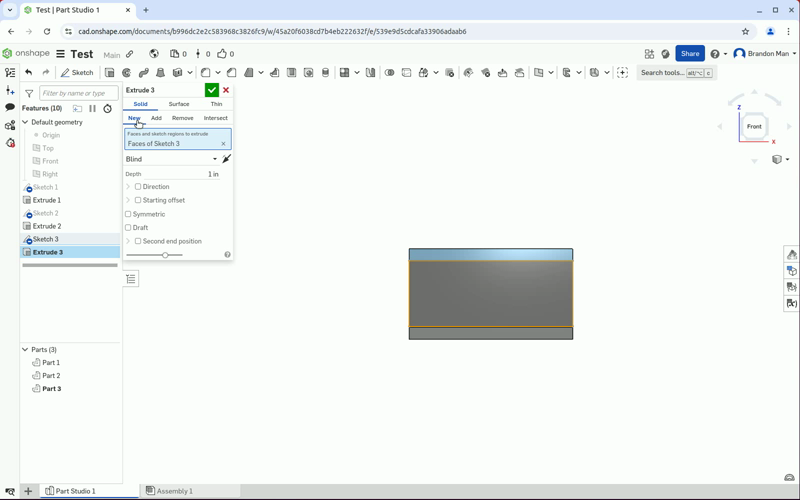
key(tab, 4)
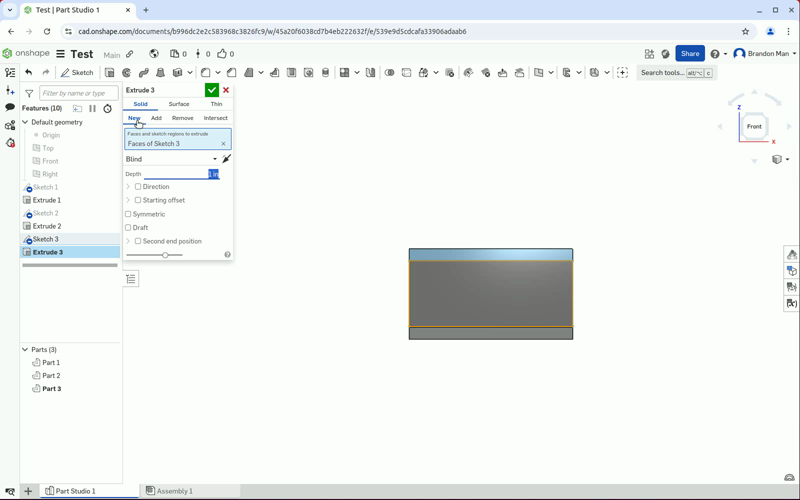
text(2.889)
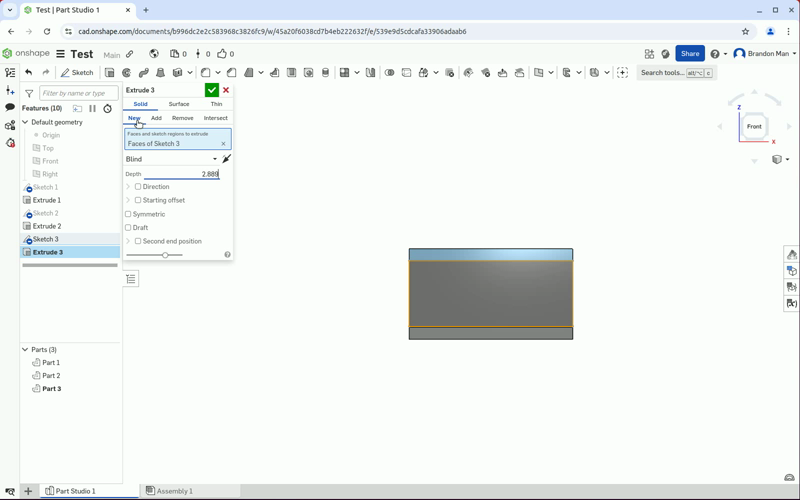
key(enter)
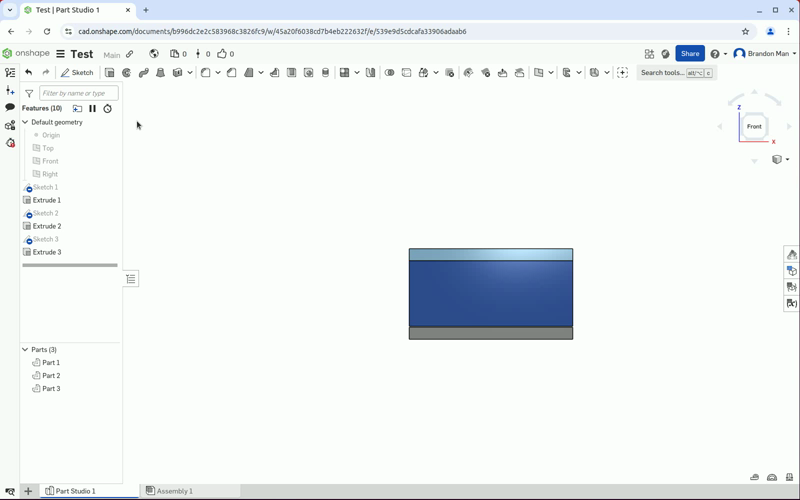
key(shift+h)
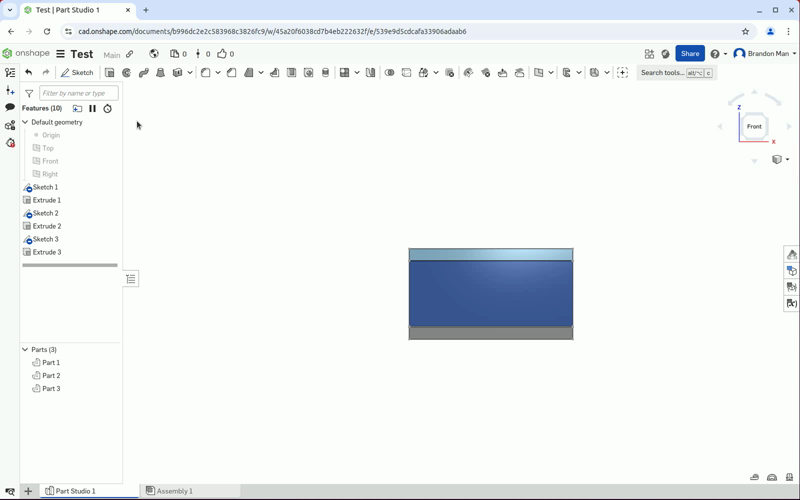
key(shift+h)
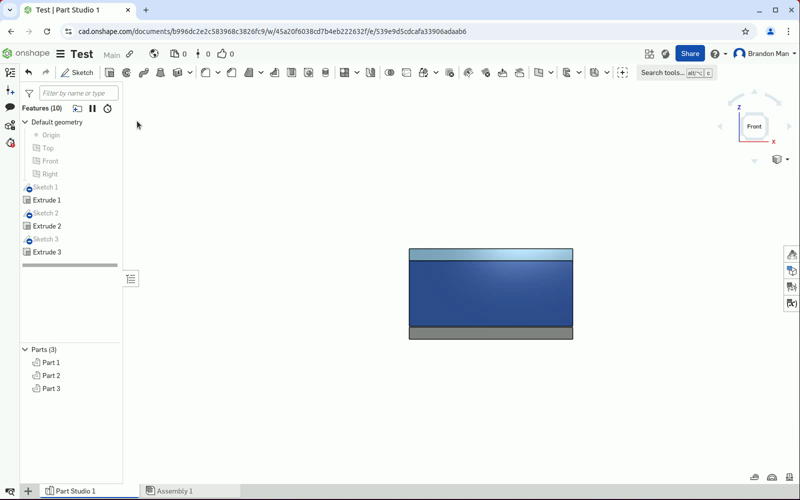
mouse_move(73, 189)
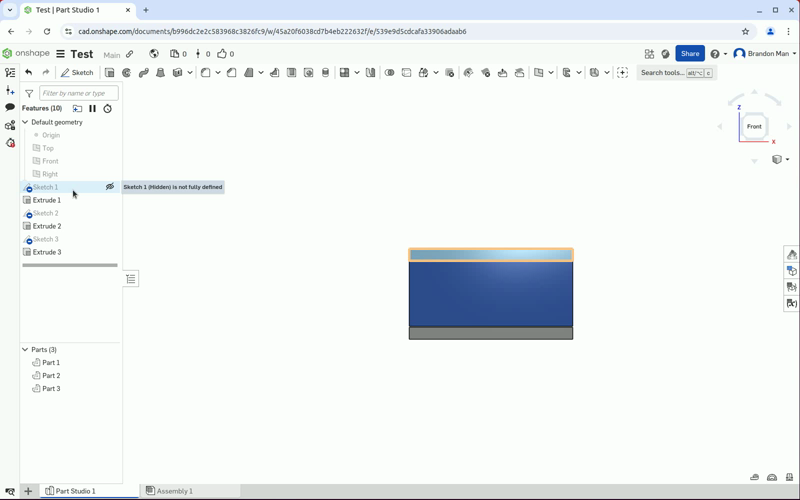
click(73, 189)
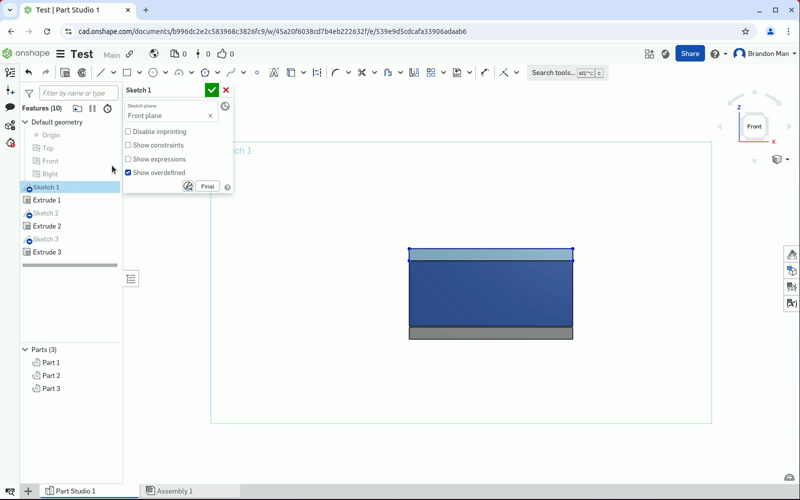
mouse_move(229, 92)
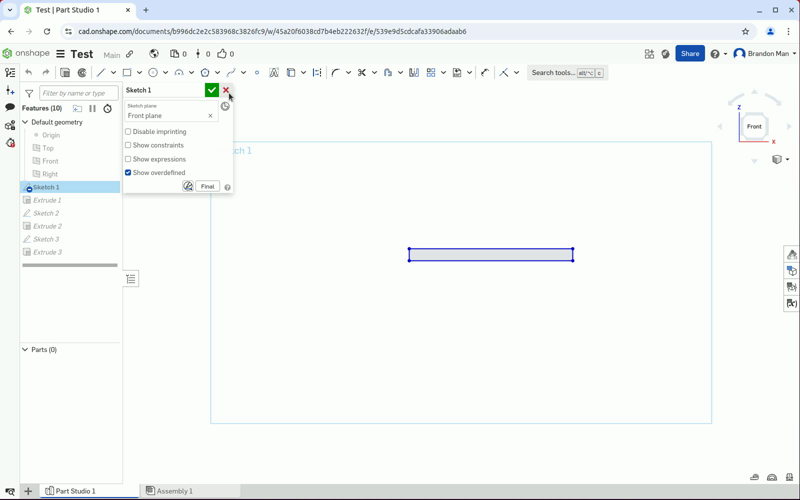
click(229, 92)
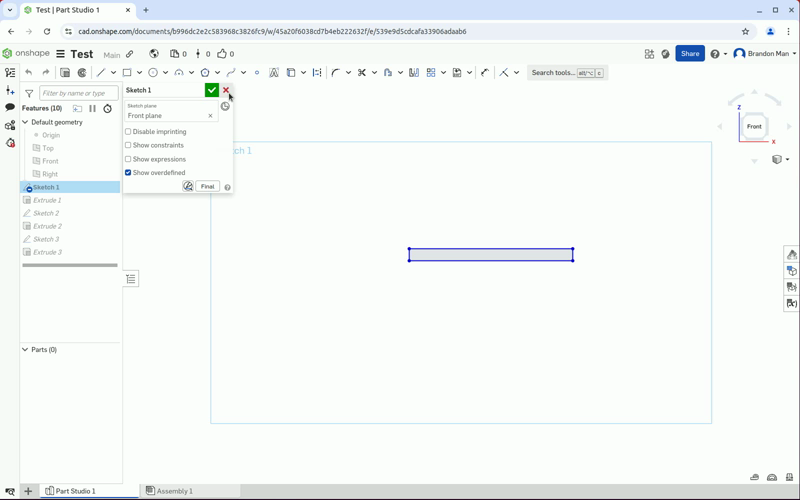
key(shift+s)
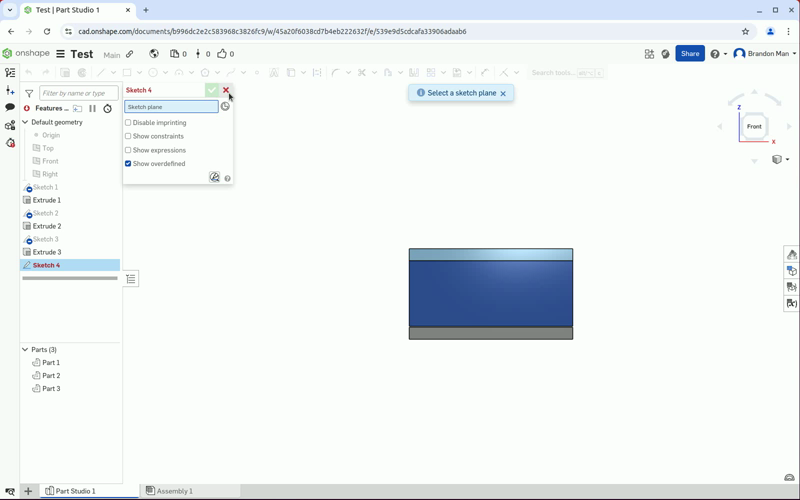
mouse_move(73, 163)
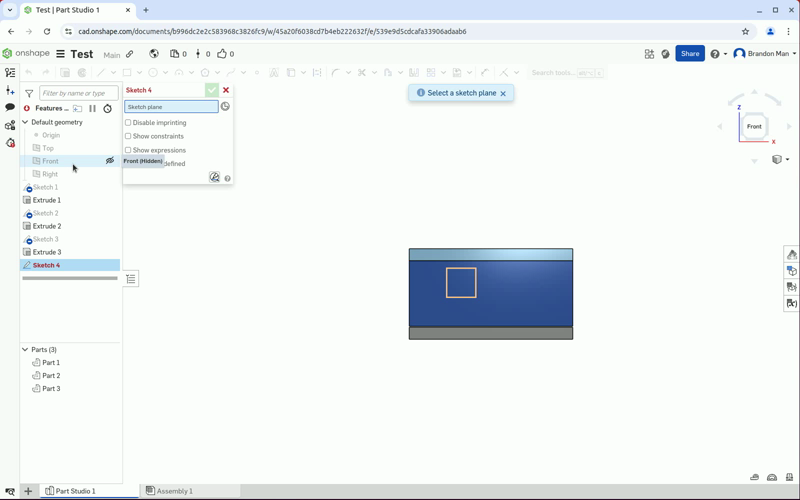
click(73, 163)
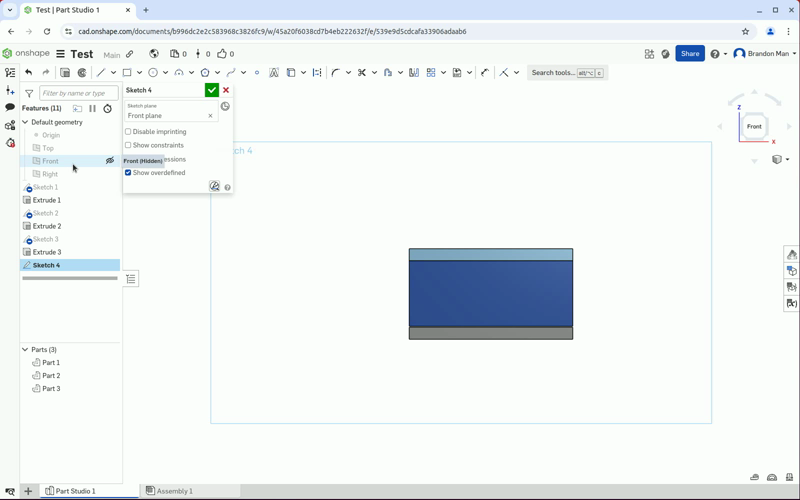
mouse_move(73, 352)
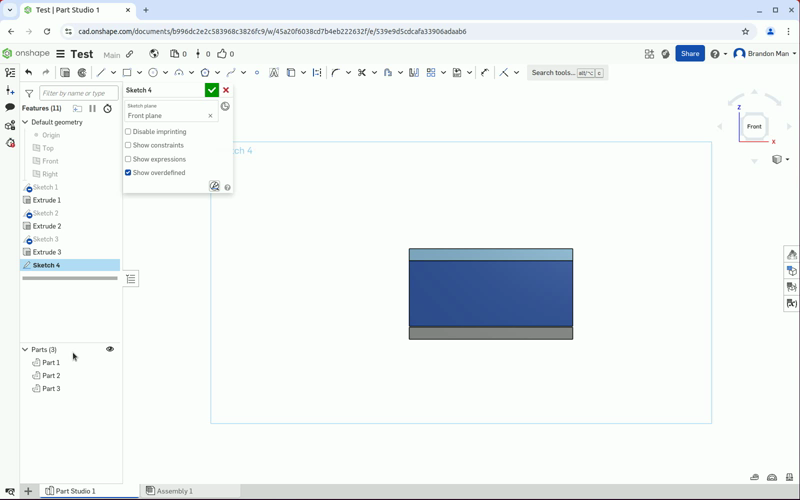
key(y)
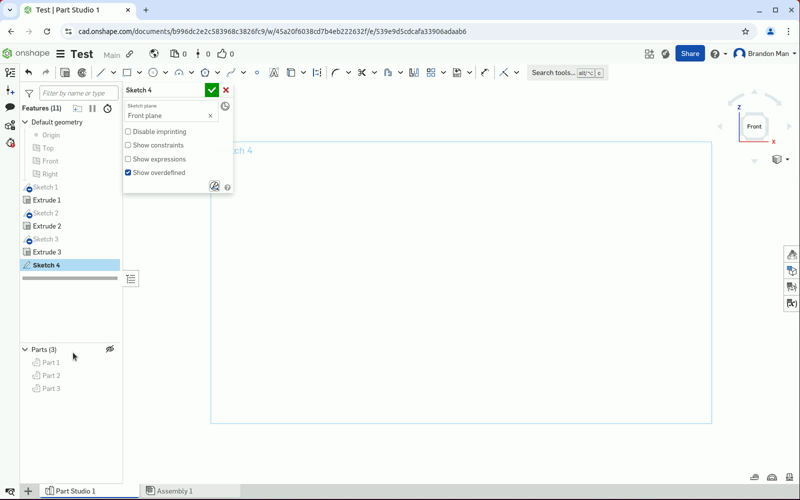
key(l)
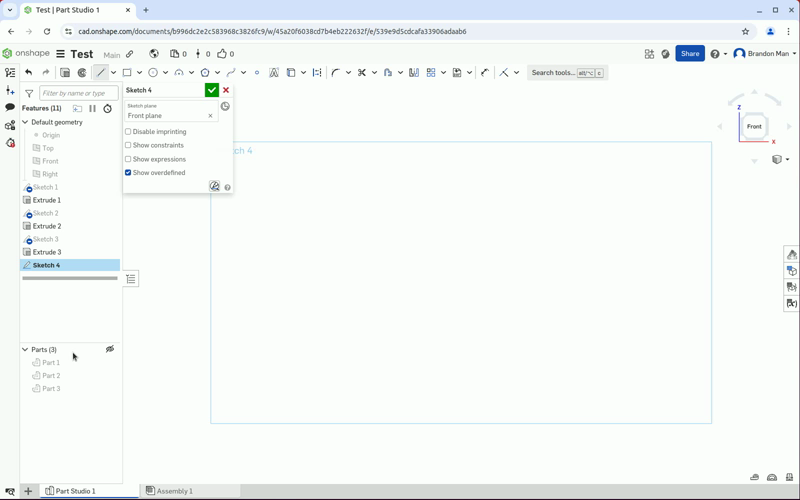
key_down(shift)
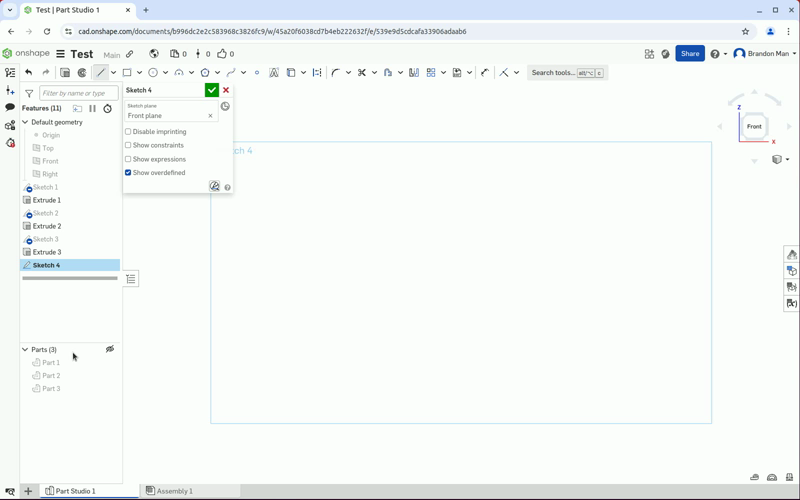
mouse_move(409, 249)
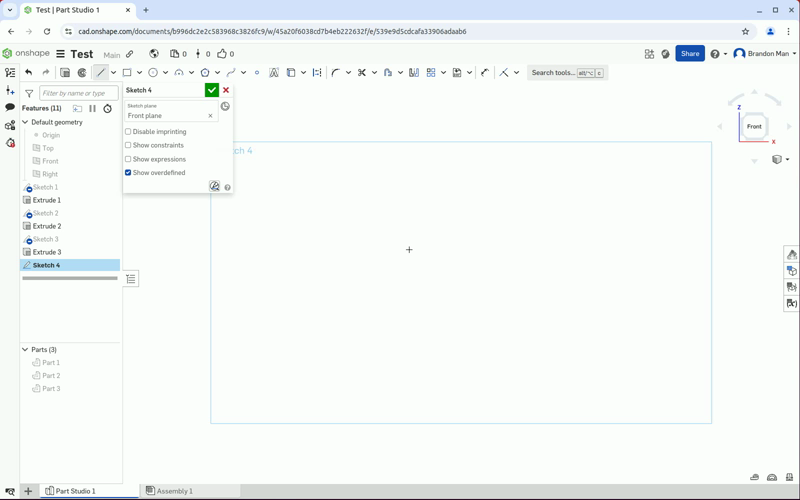
click(409, 249)
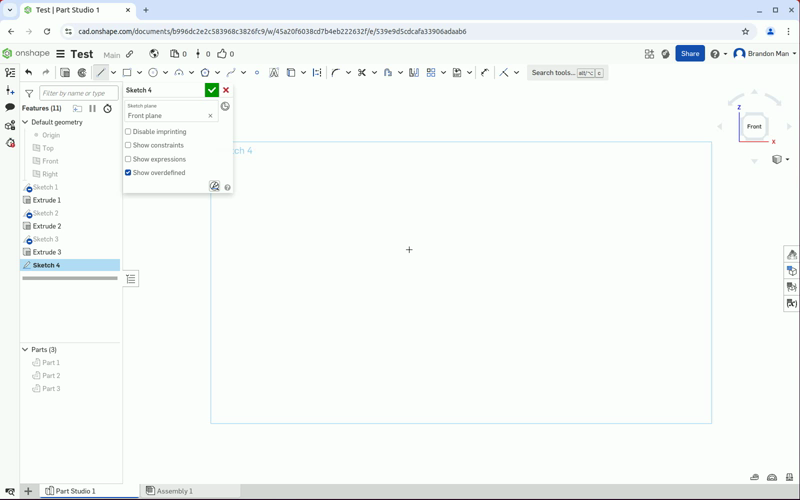
key_up(shift)
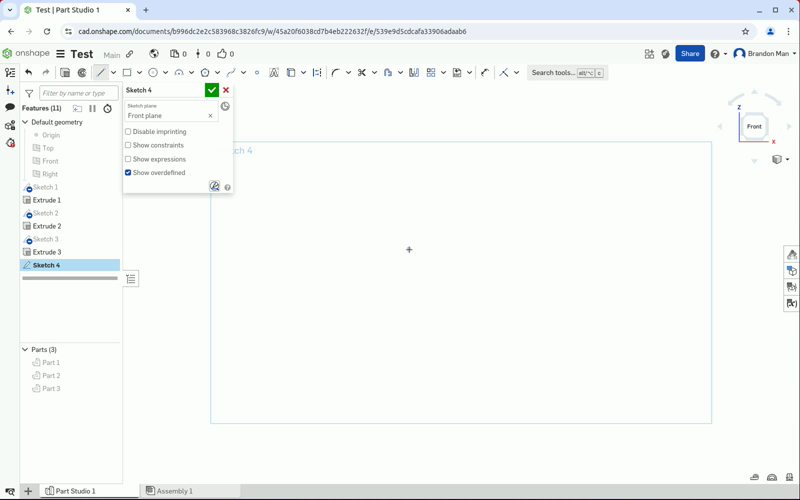
key_down(shift)
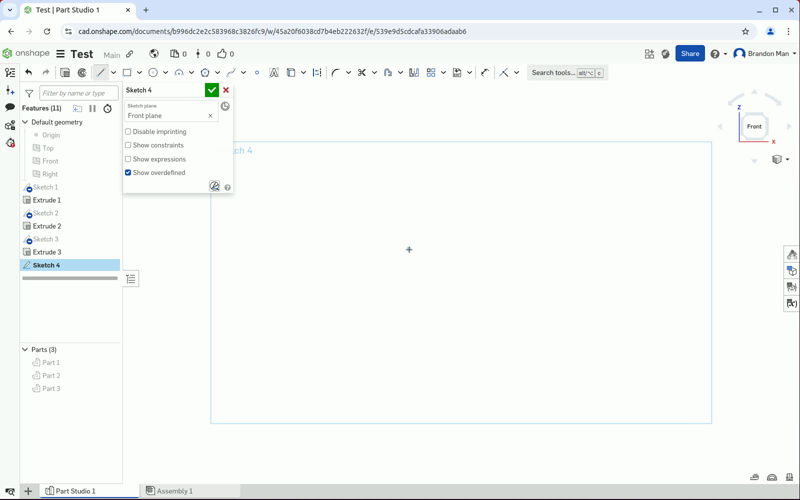
mouse_move(572, 249)
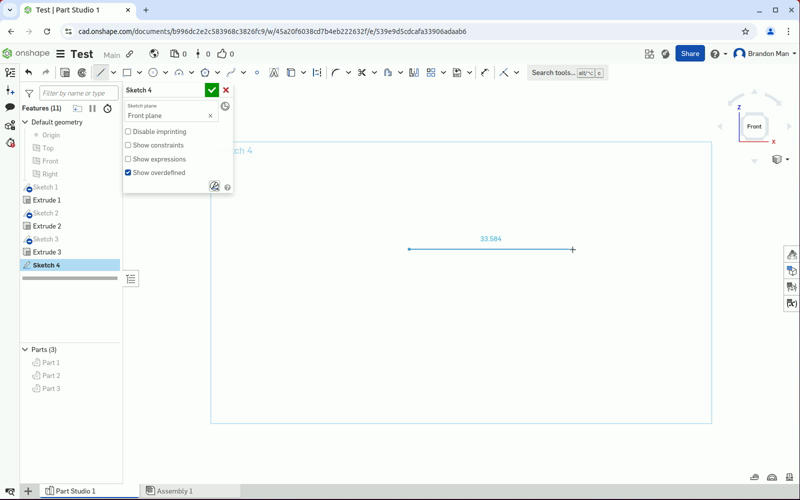
click(572, 249)
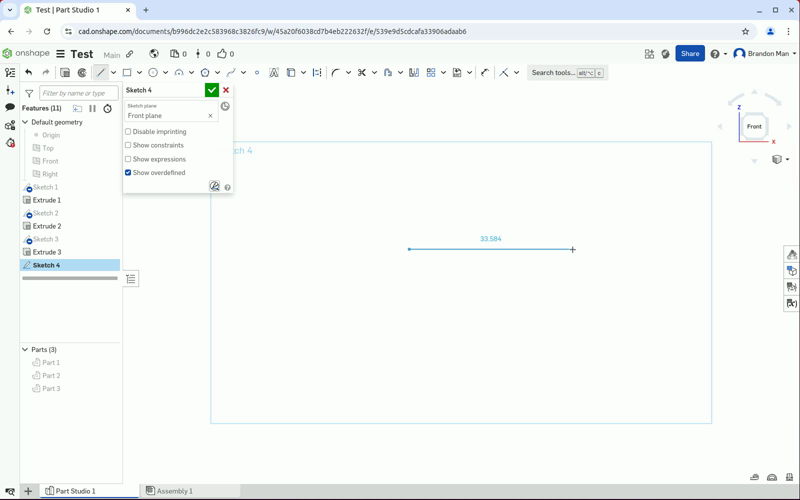
key_up(shift)
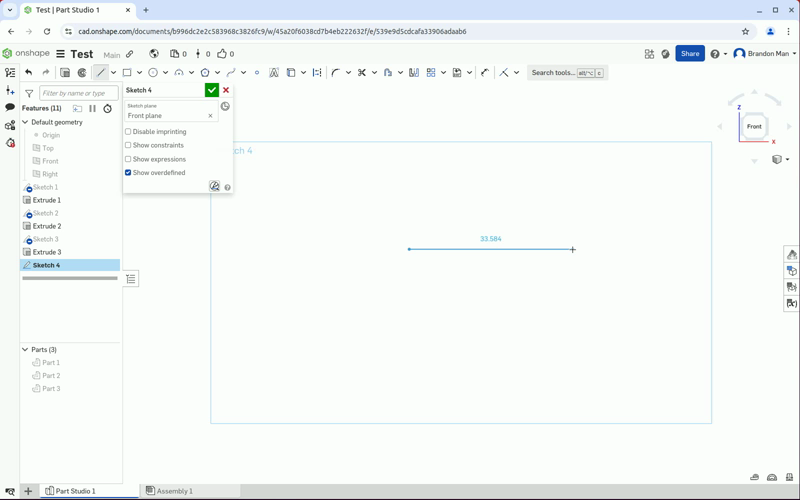
key_down(shift)
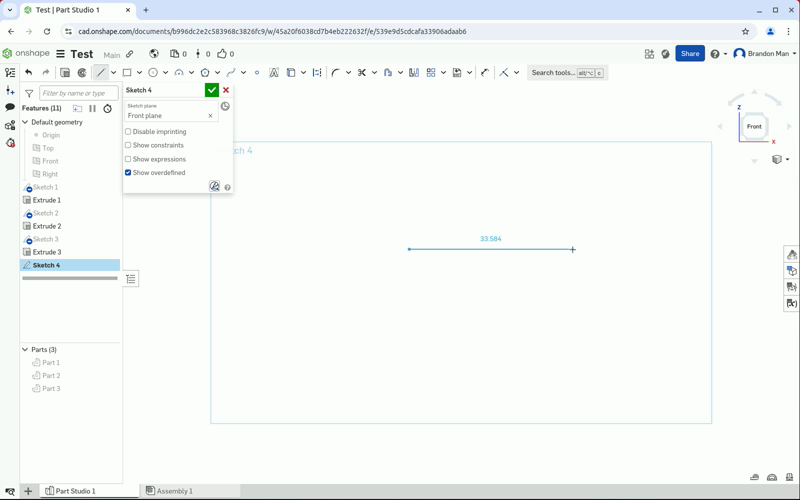
mouse_move(589, 249)
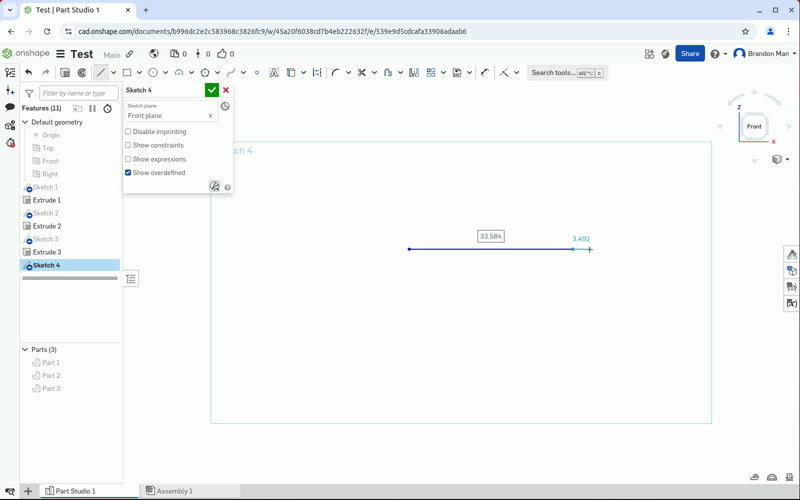
mouse_move(572, 231)
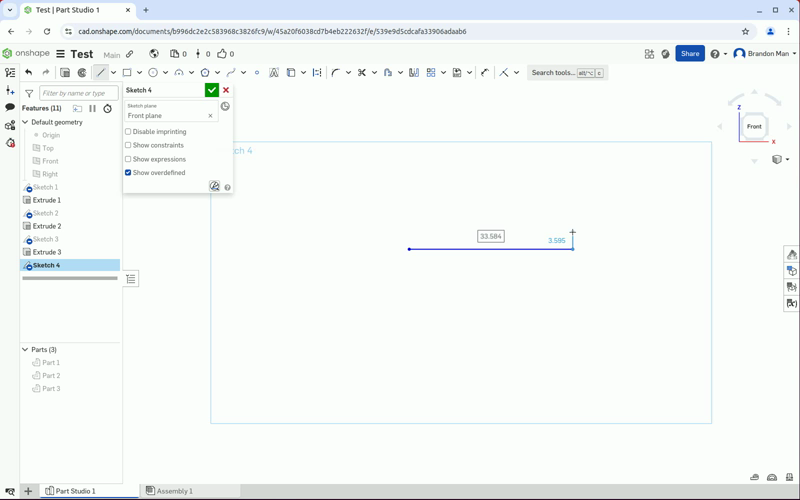
click(572, 231)
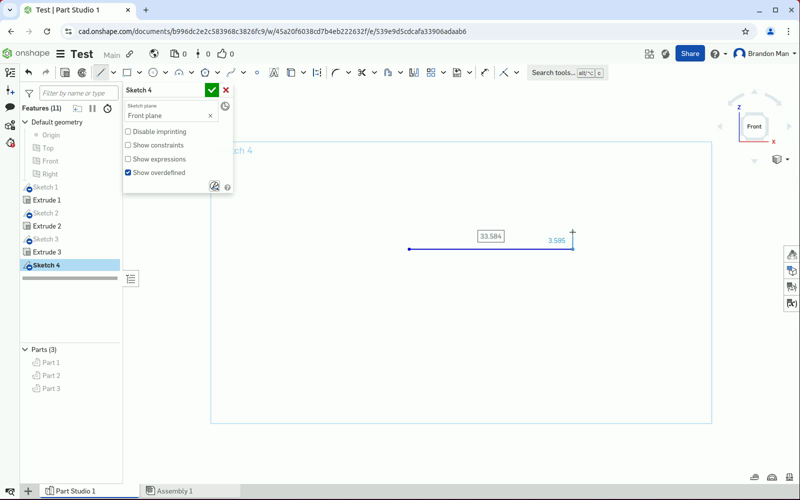
key_up(shift)
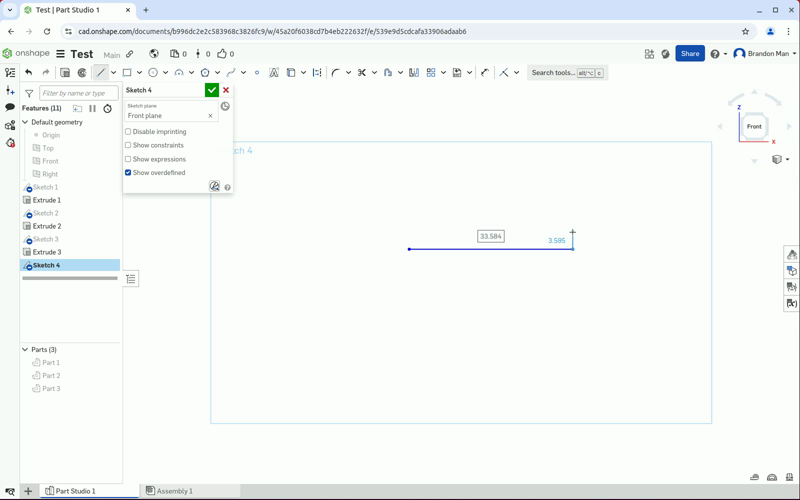
key_down(shift)
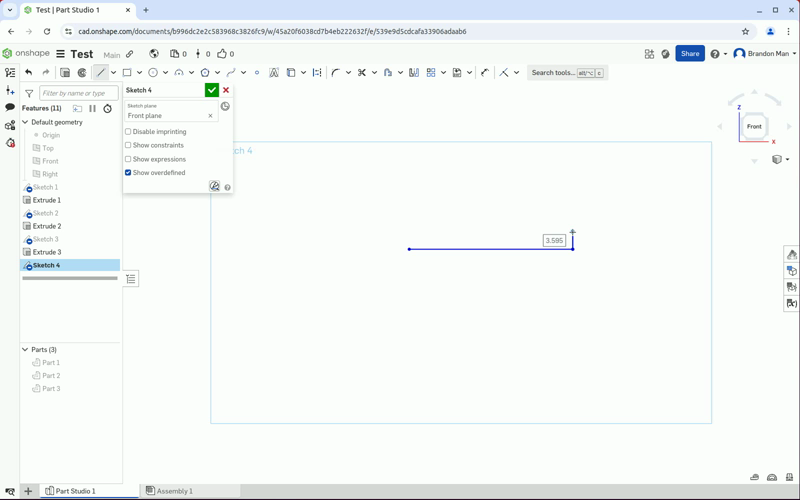
mouse_move(409, 231)
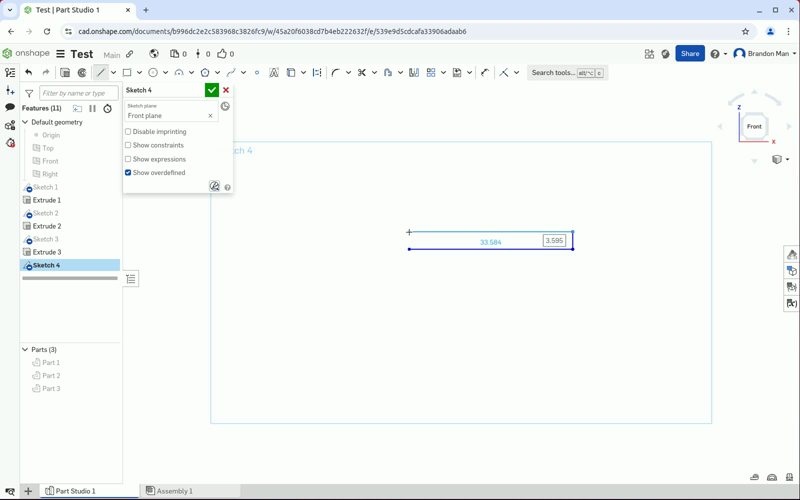
click(409, 231)
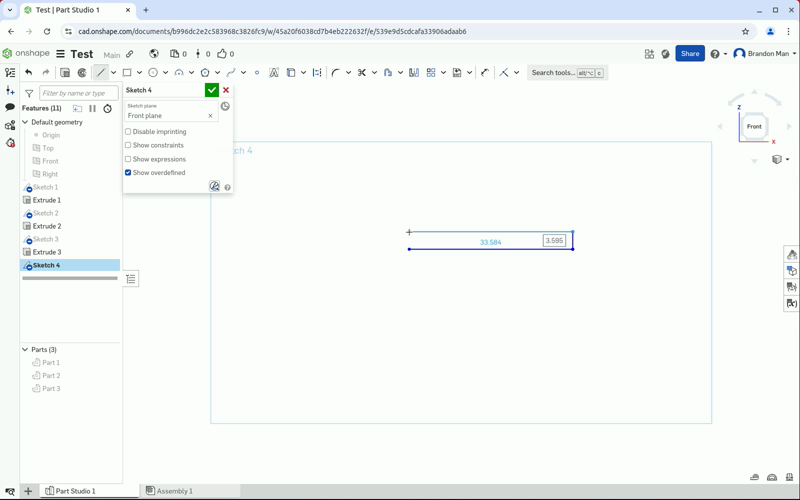
key_up(shift)
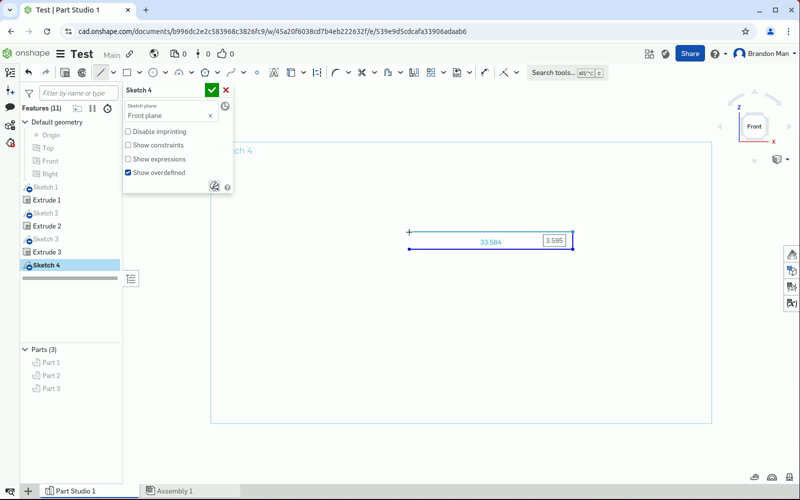
mouse_move(439, 231)
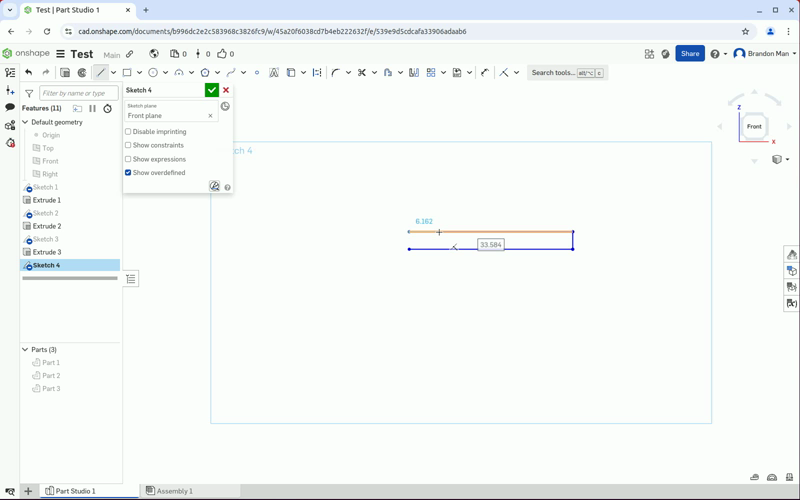
key_down(shift)
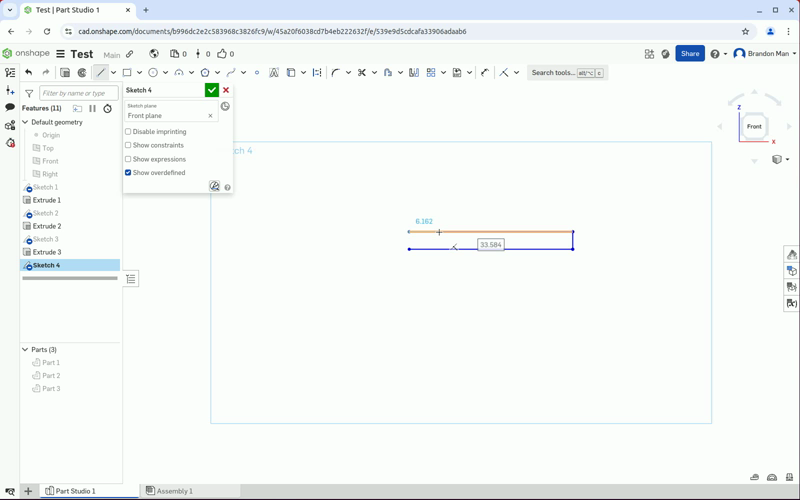
mouse_move(409, 249)
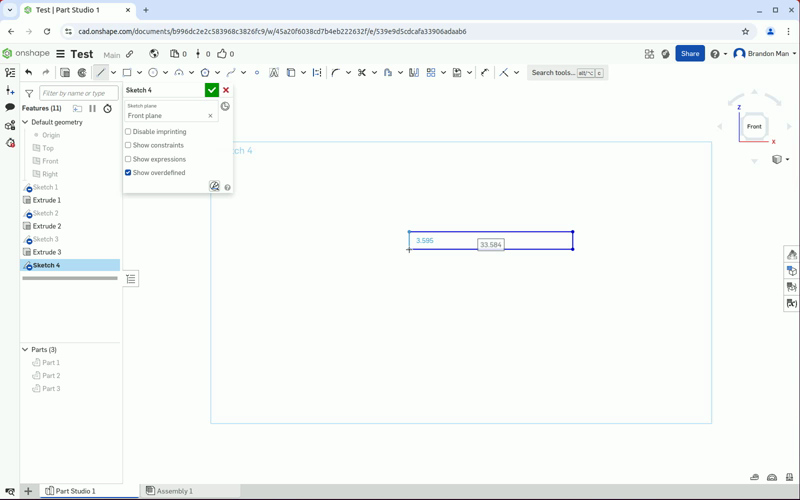
key_up(shift)
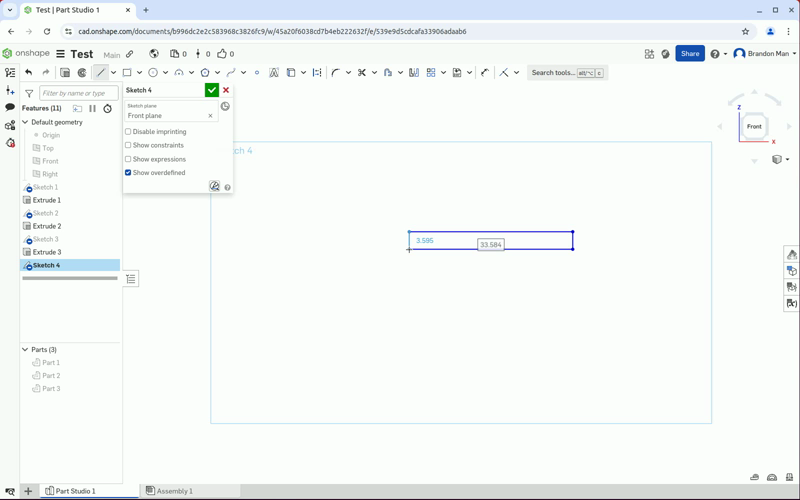
click(409, 249)
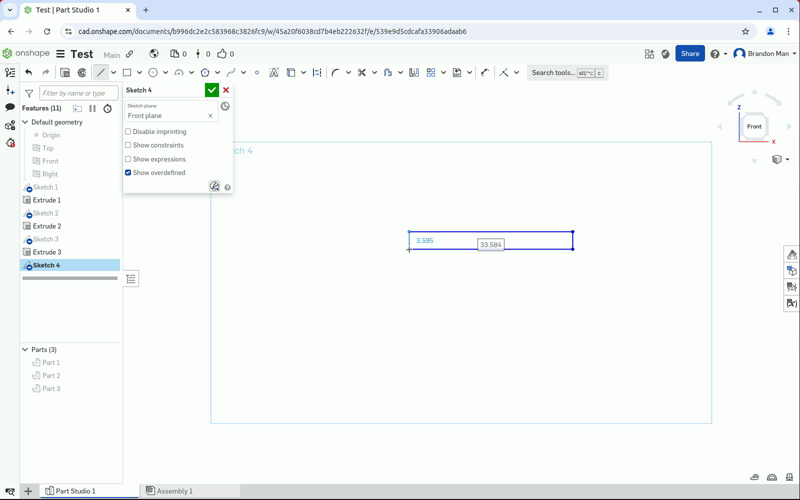
key(esc)
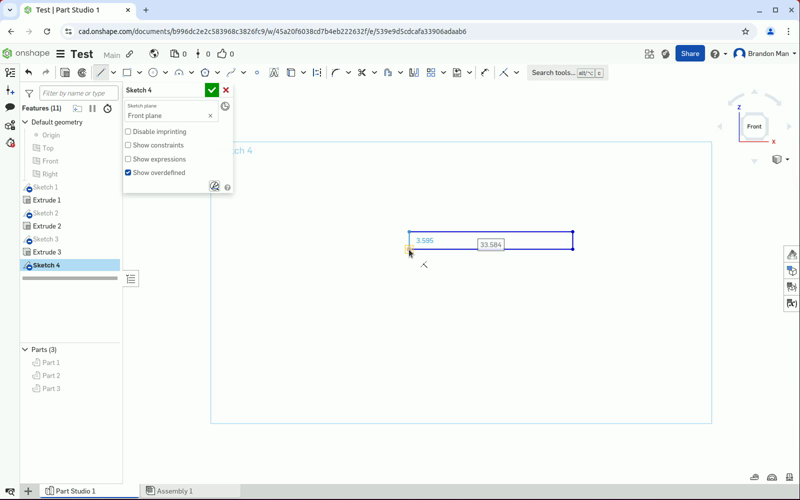
mouse_move(449, 238)
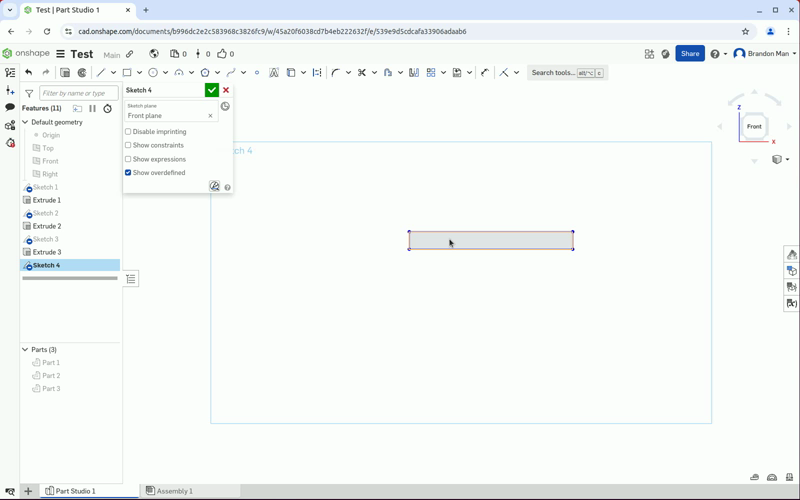
click(449, 238)
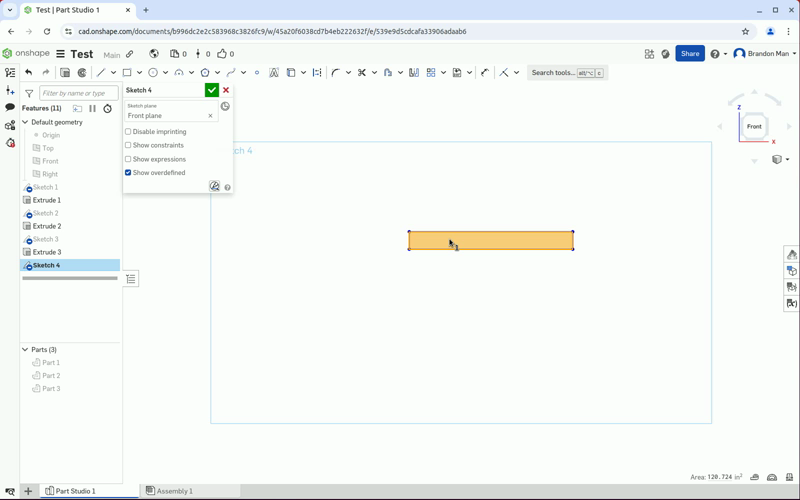
mouse_move(73, 352)
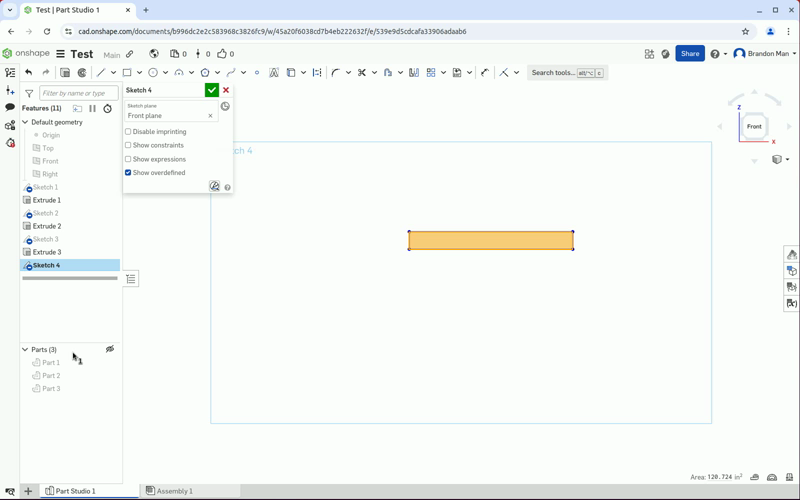
key(shift+y)
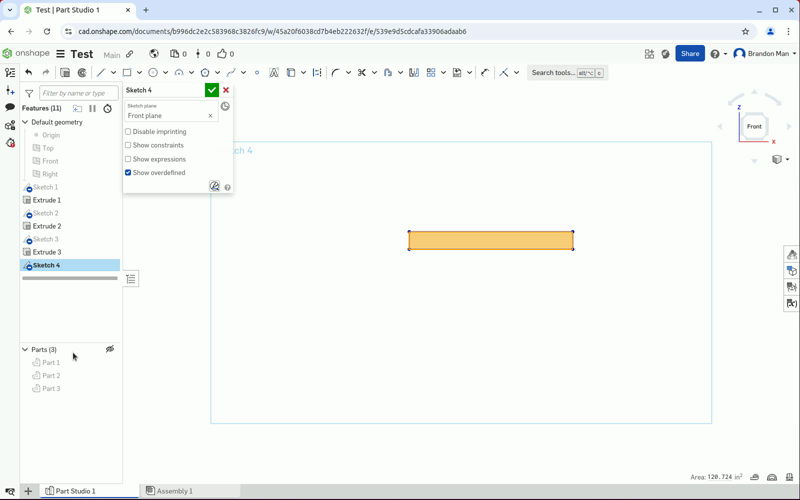
key(shift+e)
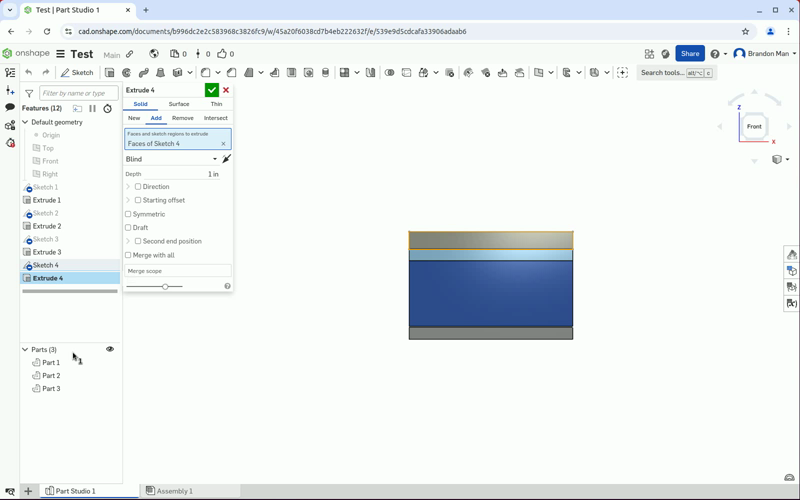
mouse_move(143, 106)
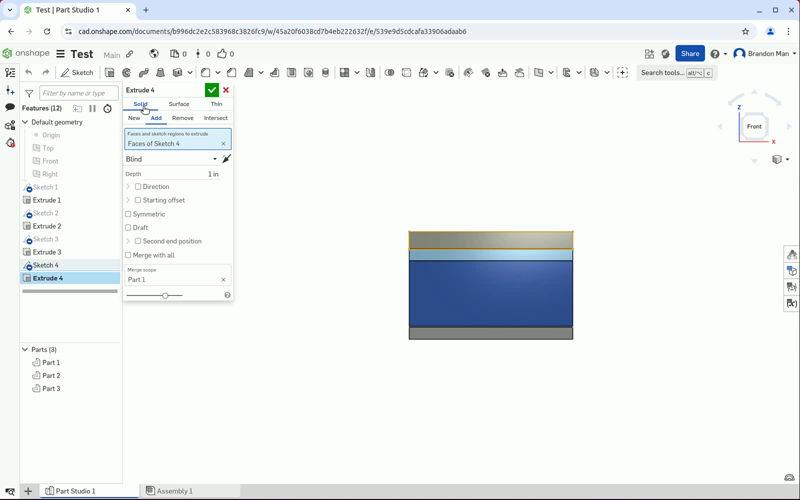
click(143, 106)
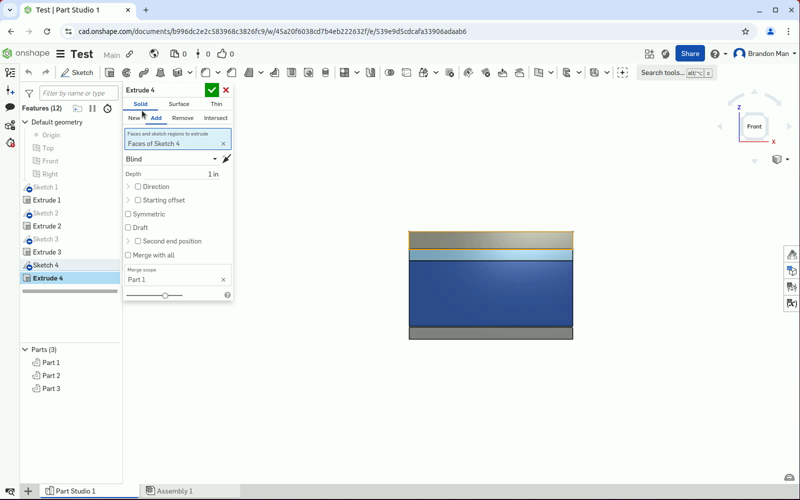
mouse_move(137, 120)
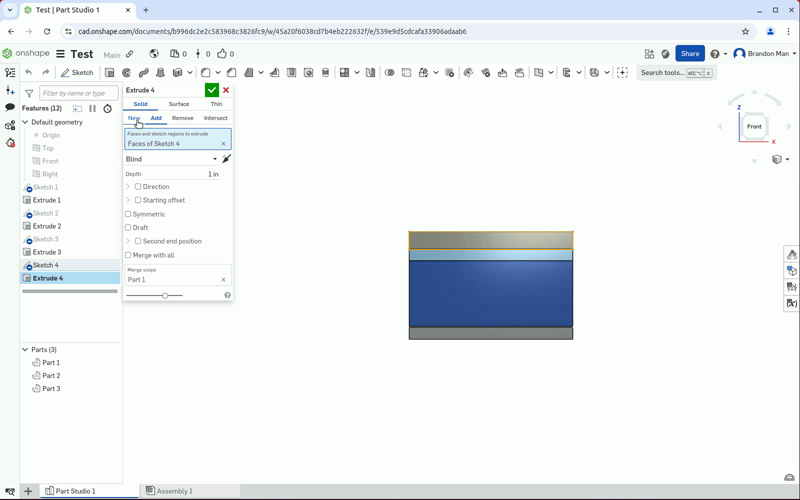
click(137, 120)
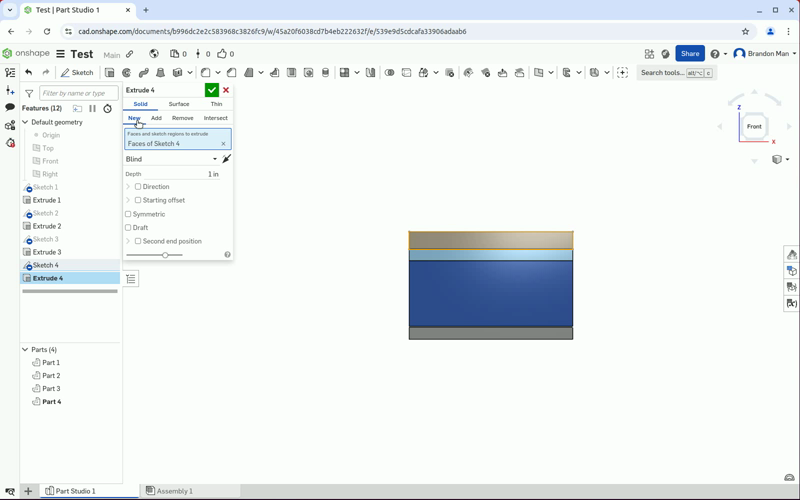
key(tab, 4)
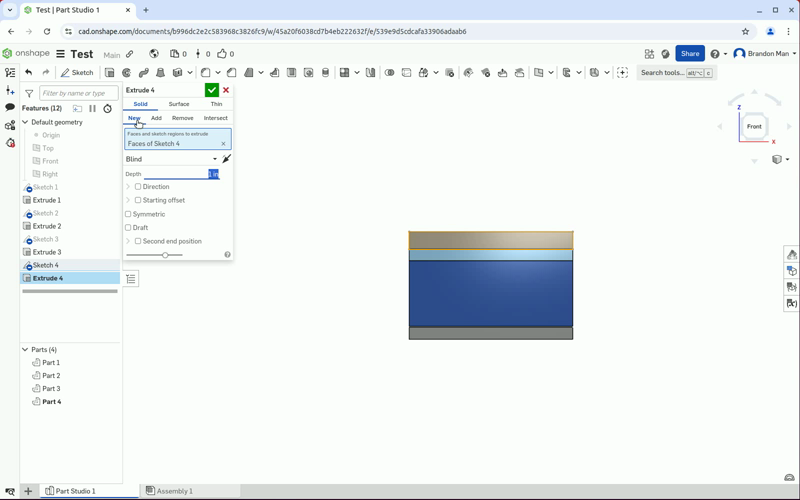
text(2.889)
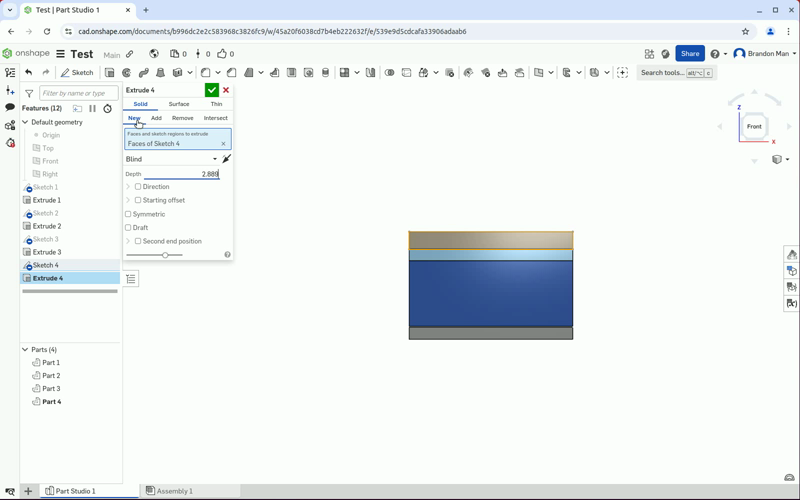
key(enter)
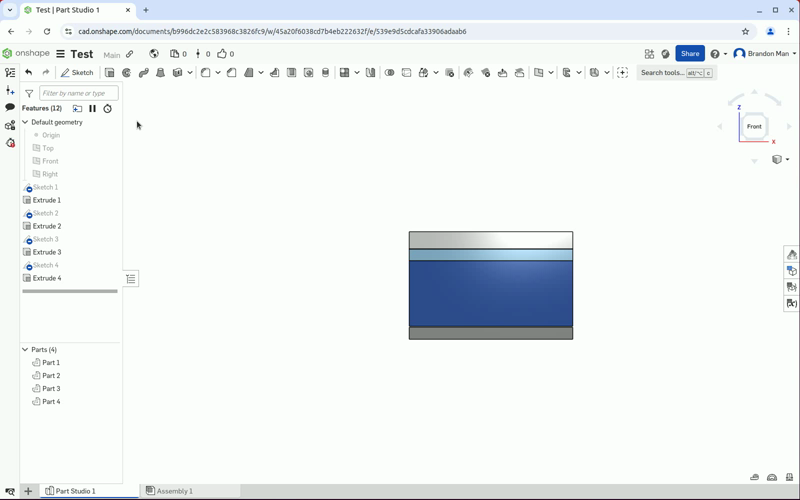
key(shift+h)
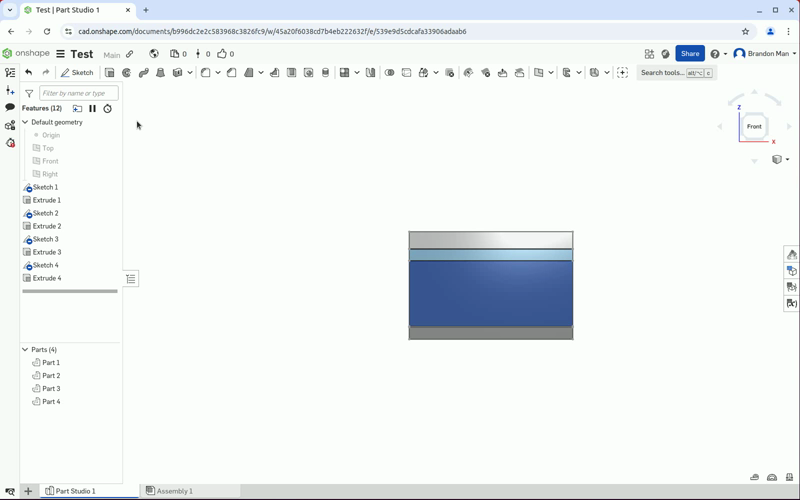
key(shift+h)
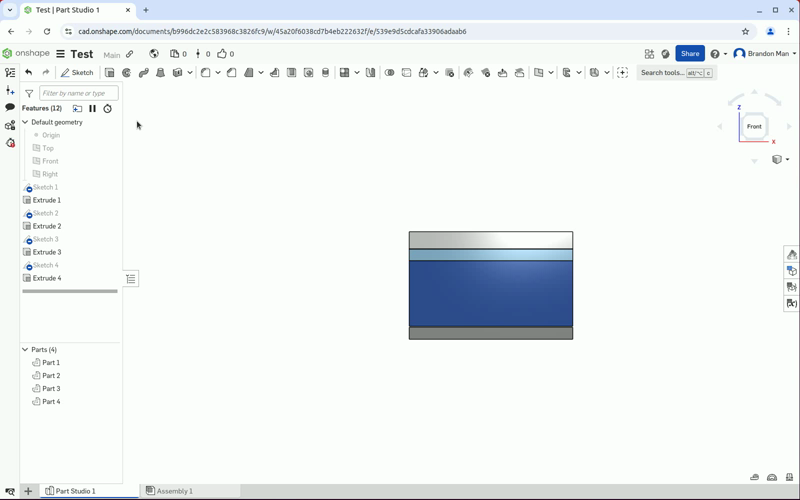
mouse_move(73, 189)
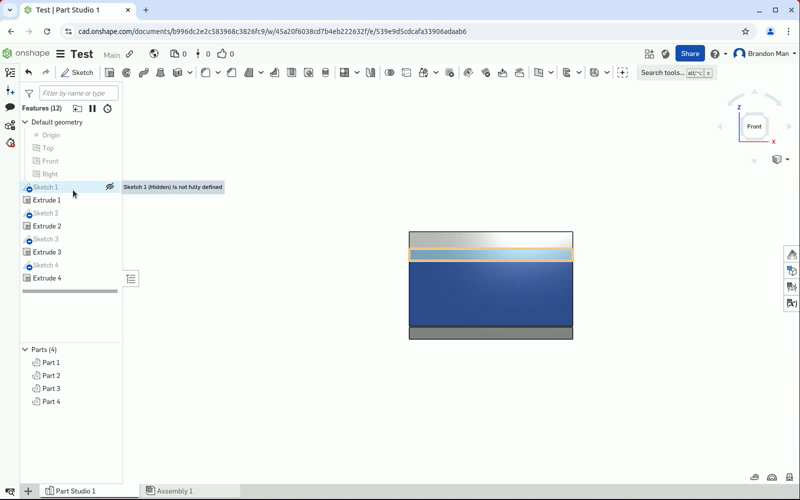
click(73, 189)
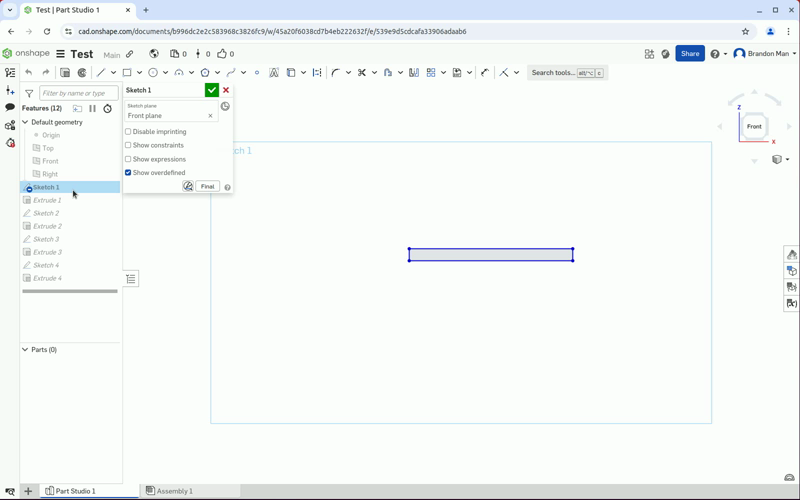
mouse_move(229, 92)
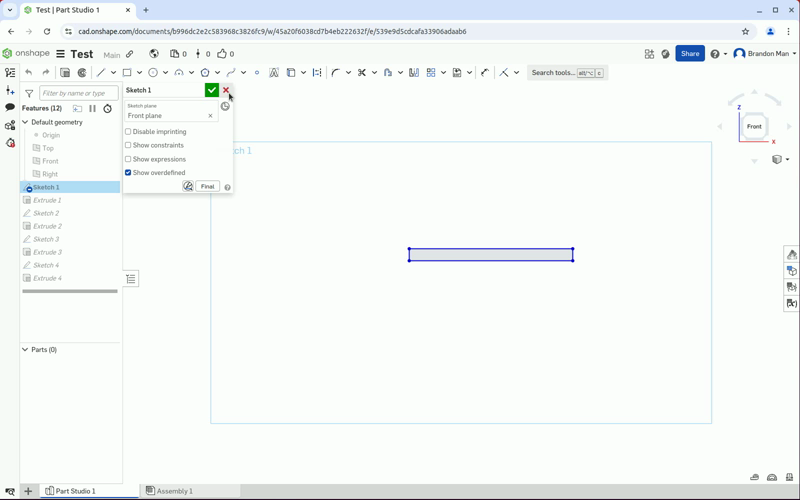
click(229, 92)
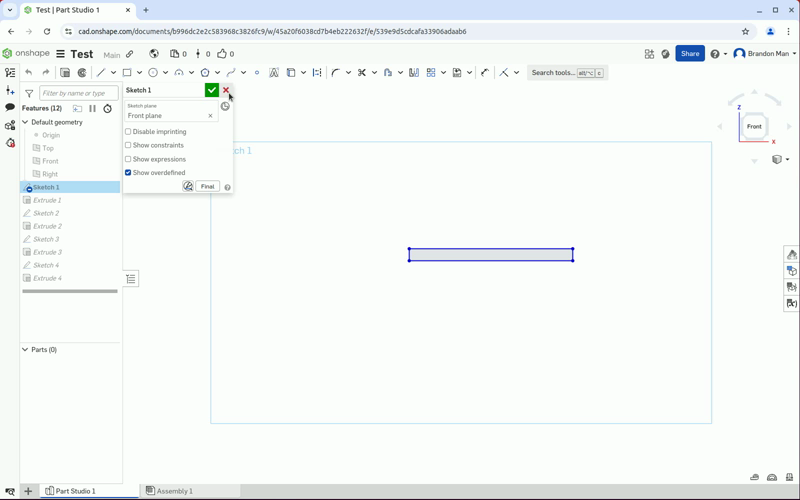
key(shift+s)
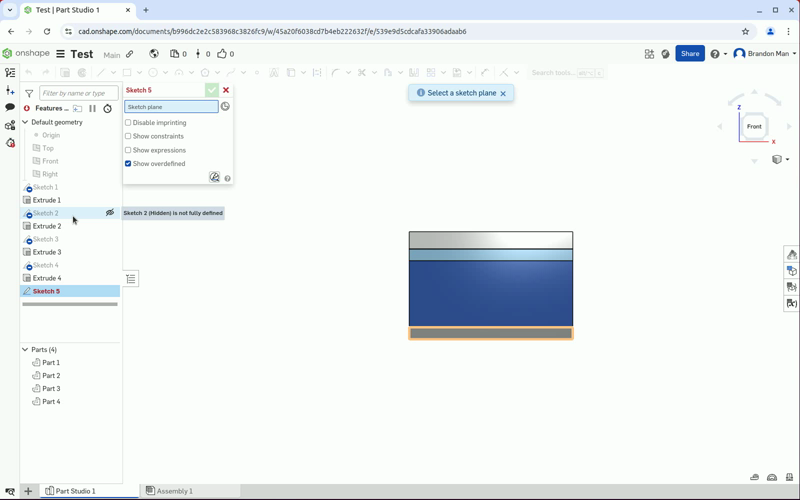
scroll(3)
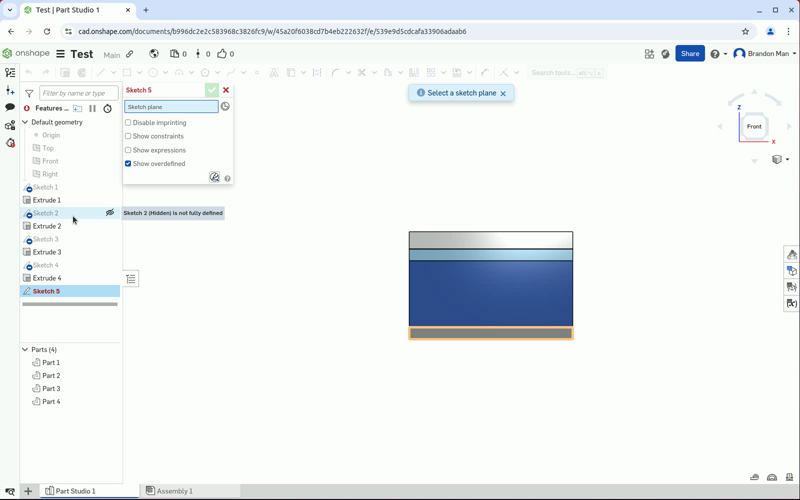
mouse_move(73, 163)
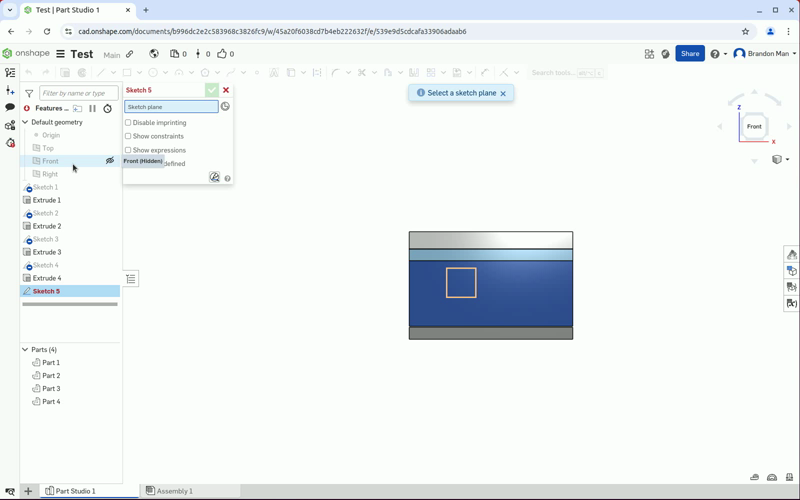
click(73, 163)
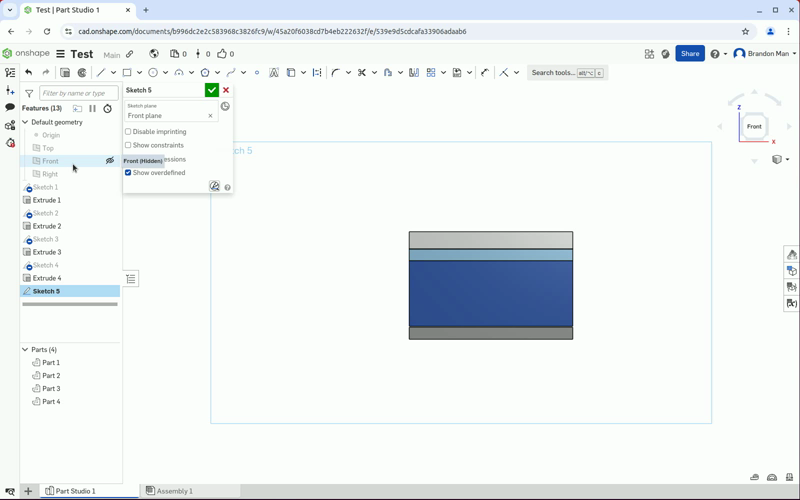
mouse_move(73, 352)
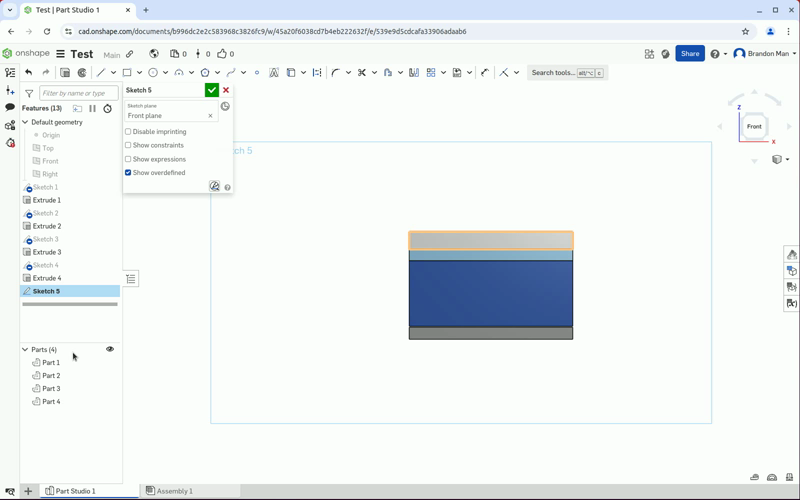
key(y)
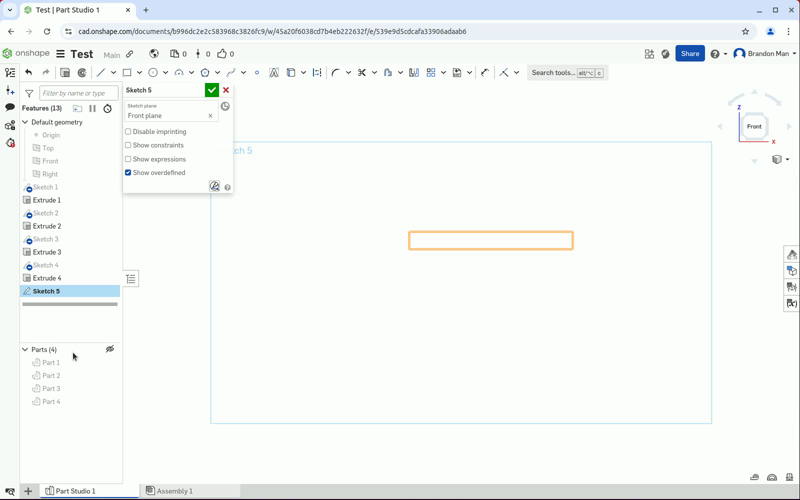
key(l)
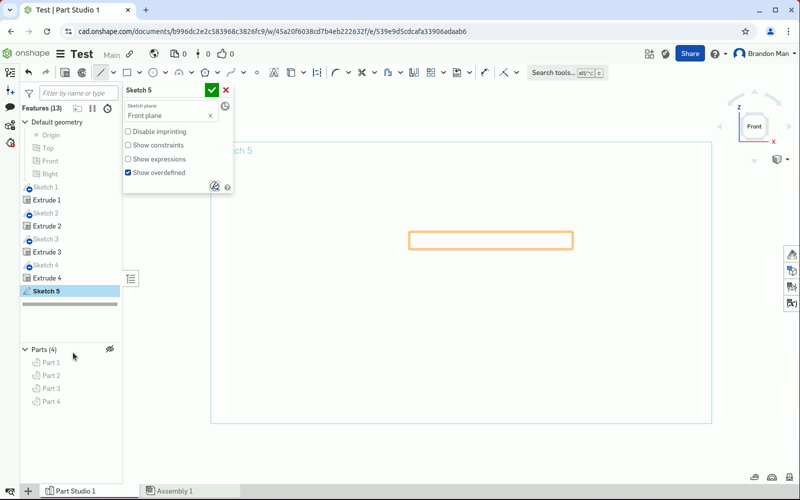
key_down(shift)
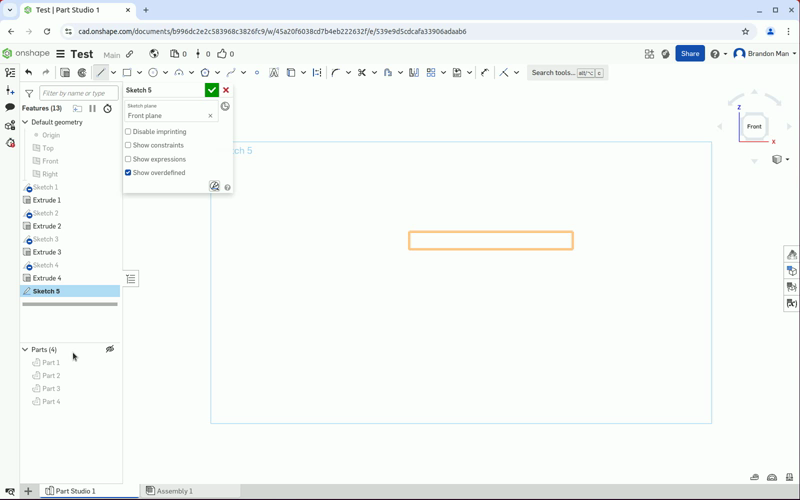
mouse_move(409, 355)
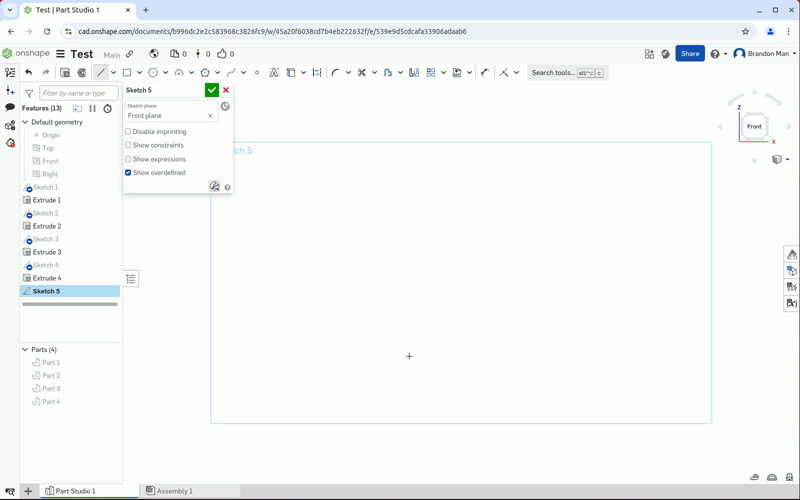
click(409, 355)
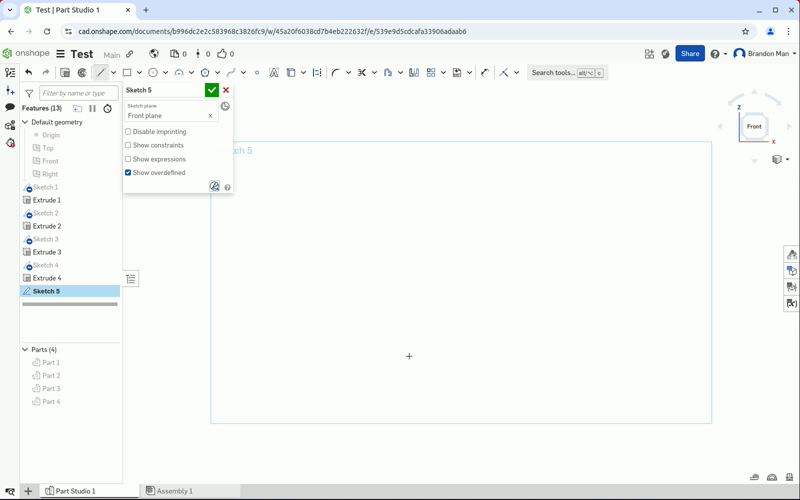
key_up(shift)
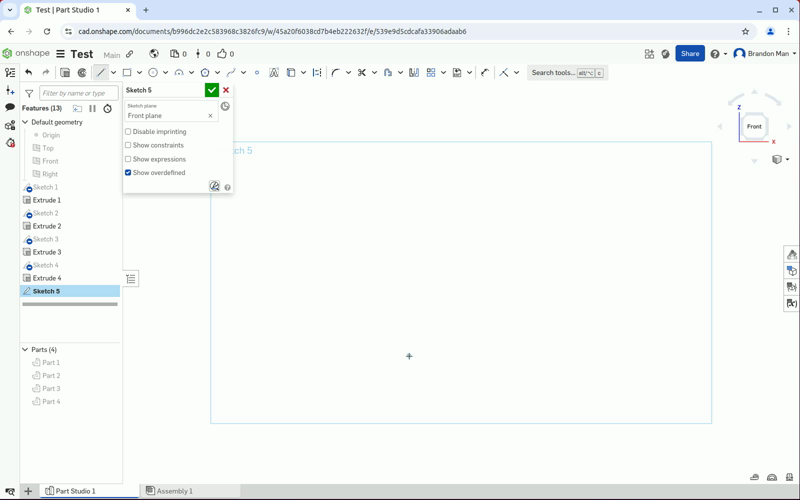
key_down(shift)
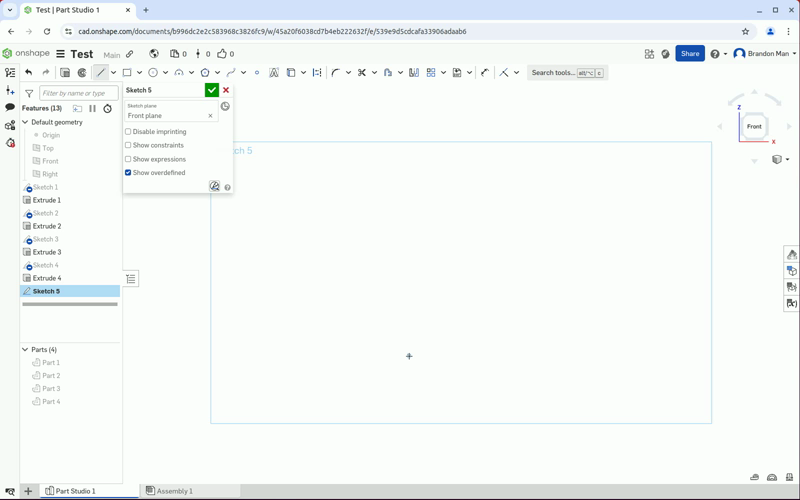
mouse_move(572, 355)
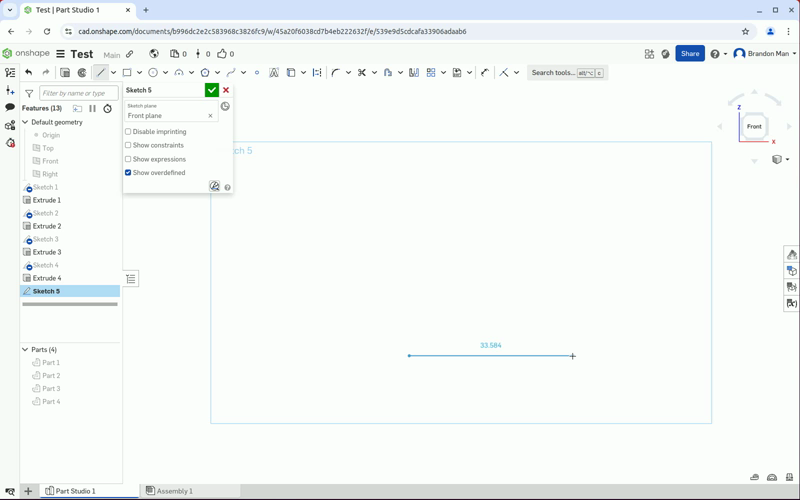
click(572, 355)
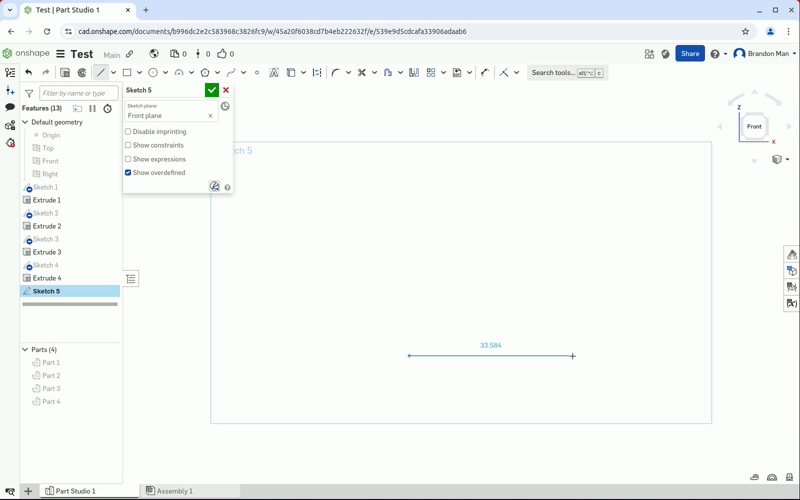
key_up(shift)
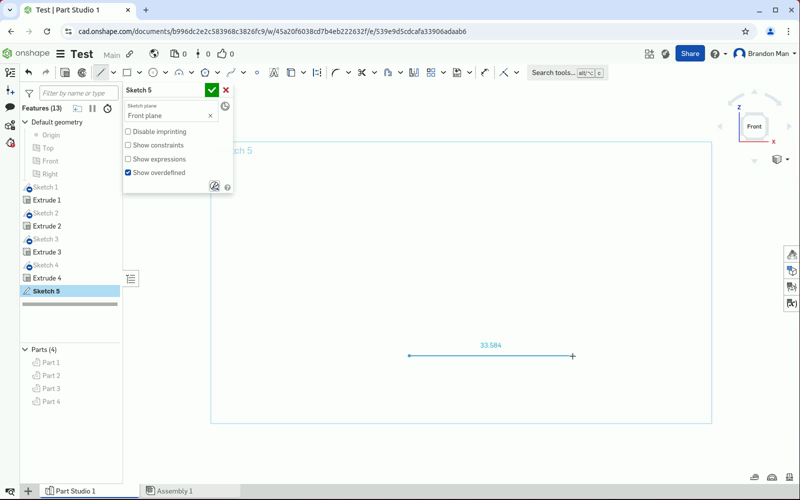
key_down(shift)
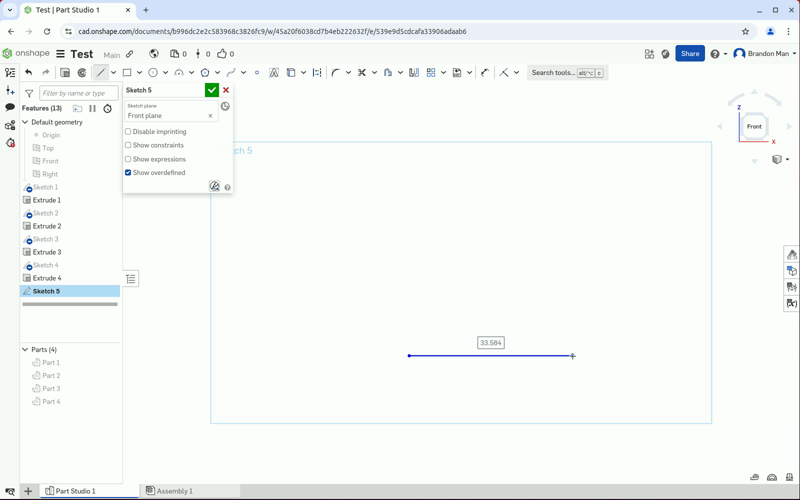
mouse_move(589, 355)
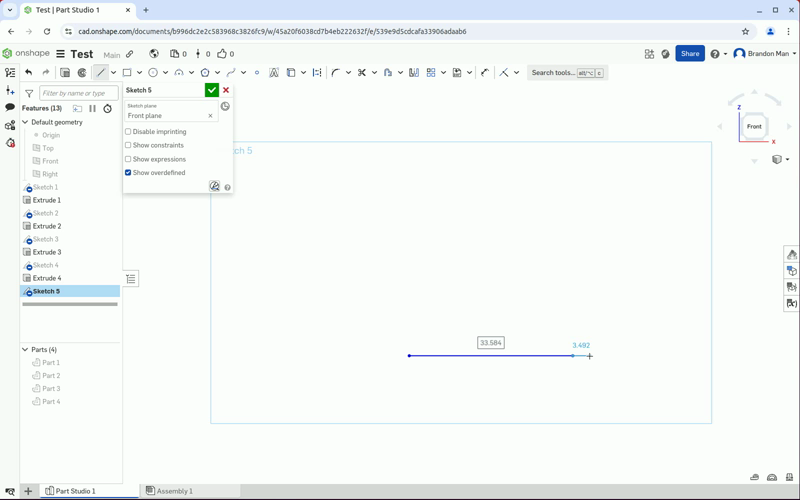
mouse_move(572, 338)
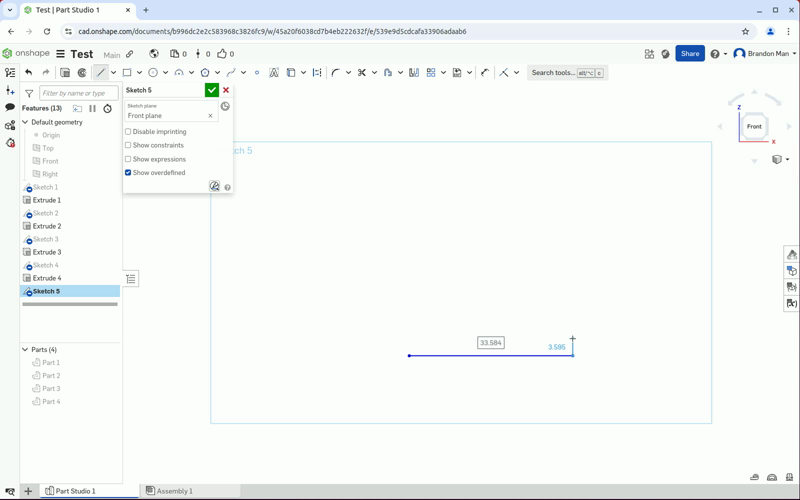
click(572, 338)
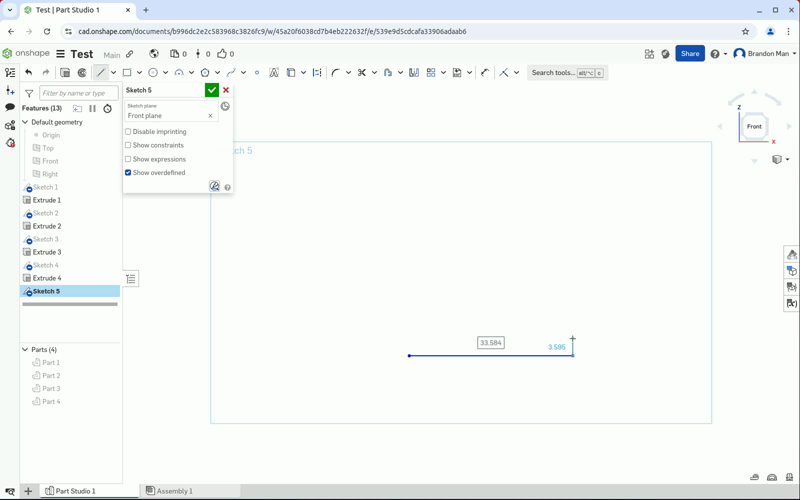
key_up(shift)
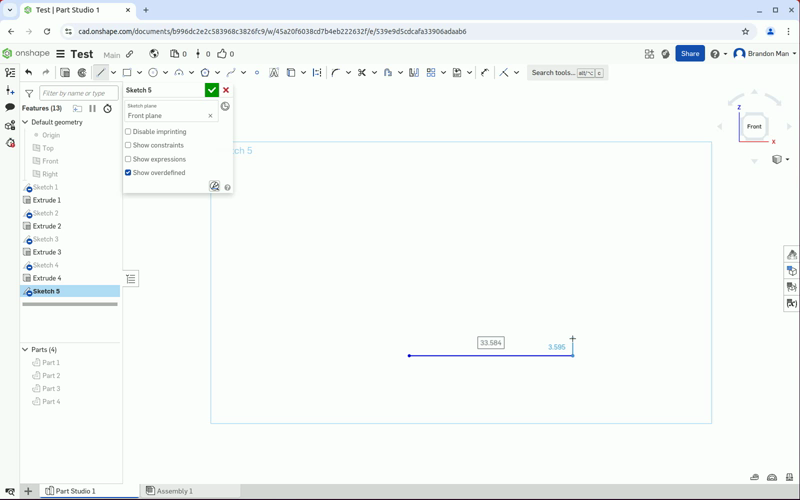
key_down(shift)
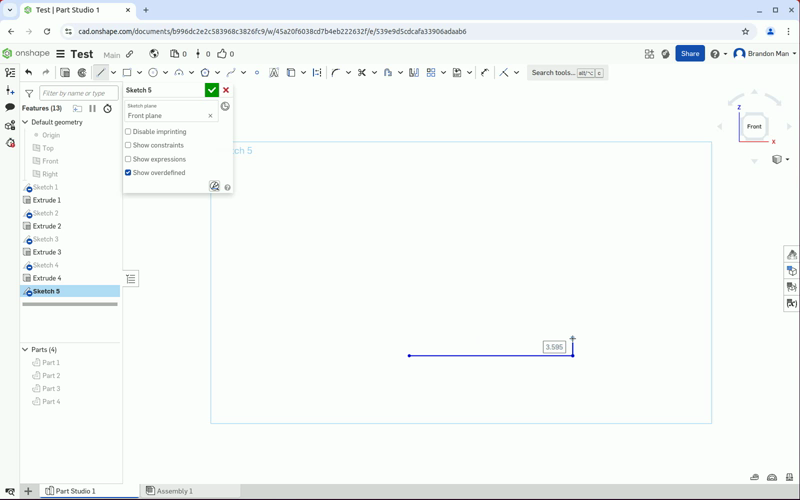
mouse_move(409, 338)
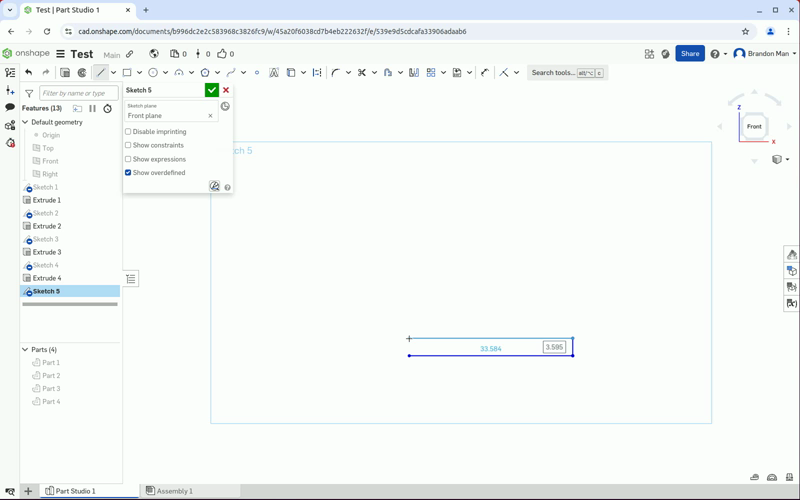
click(409, 338)
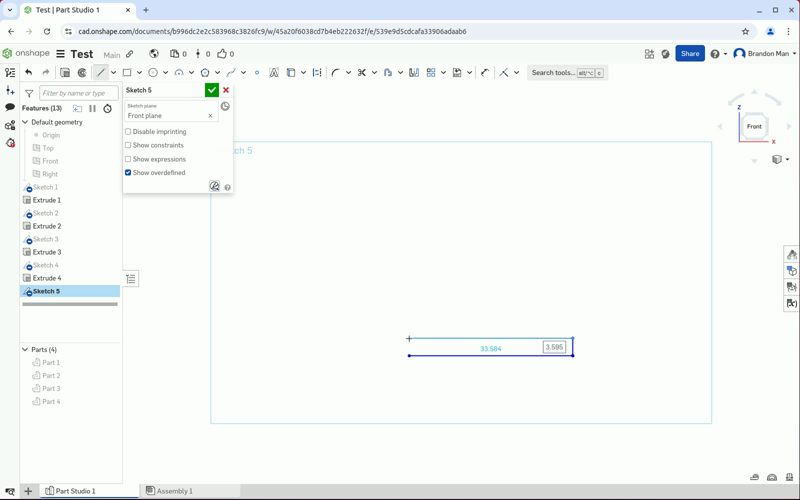
key_up(shift)
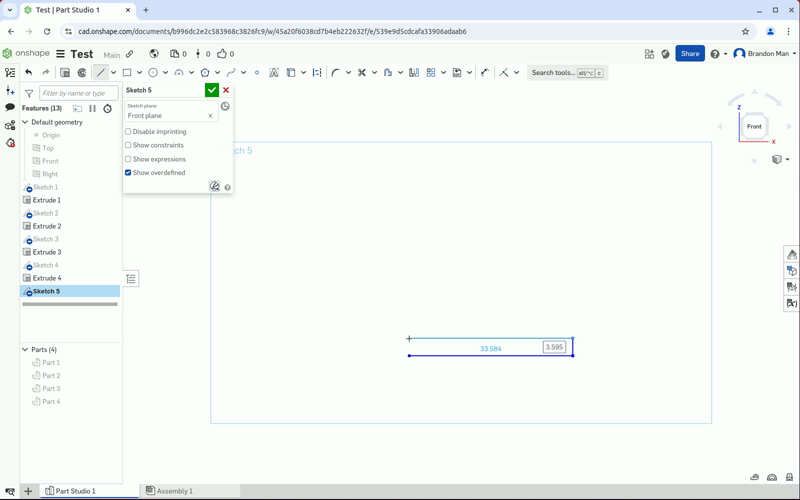
mouse_move(439, 338)
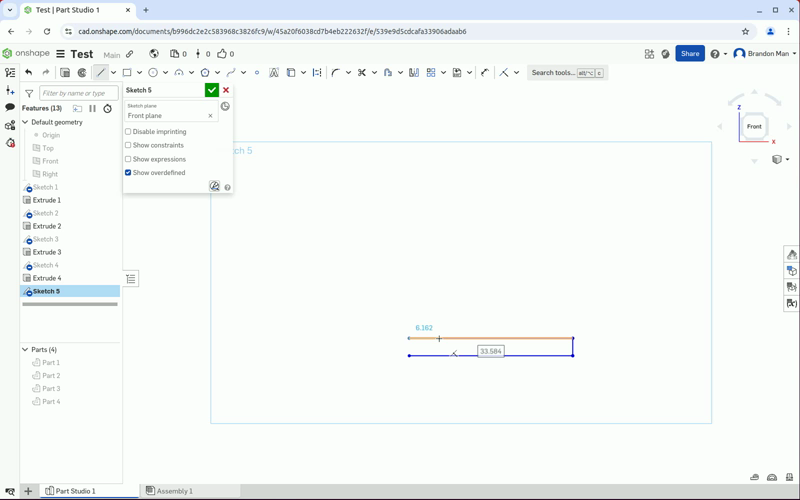
key_down(shift)
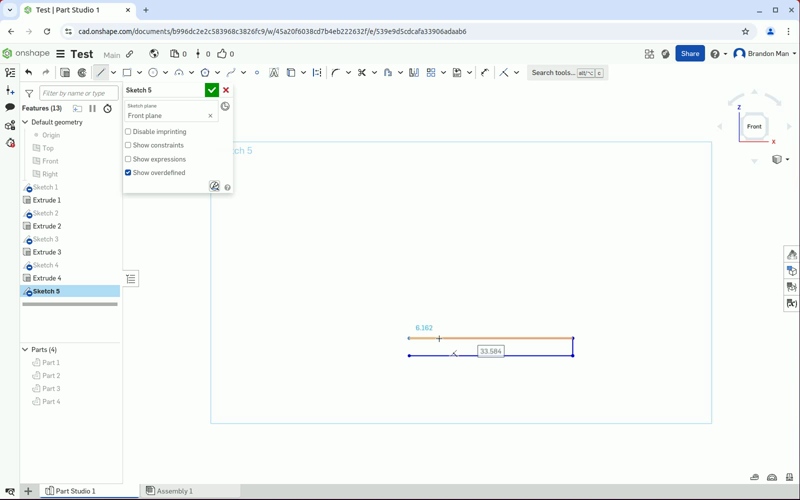
mouse_move(409, 355)
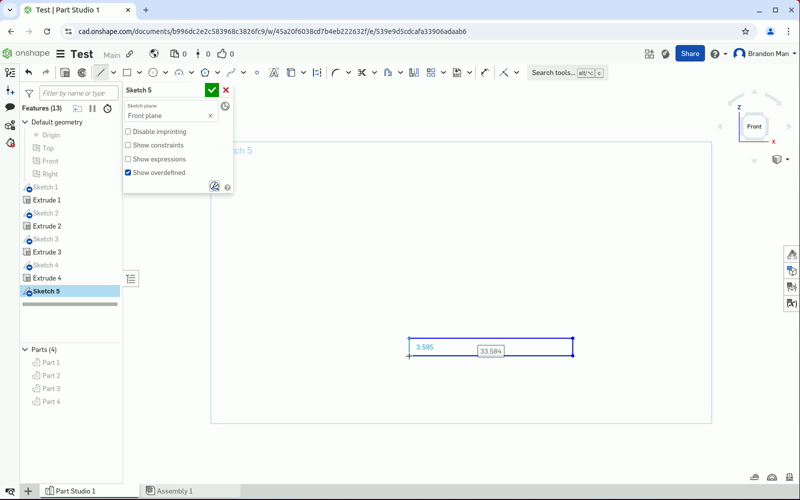
key_up(shift)
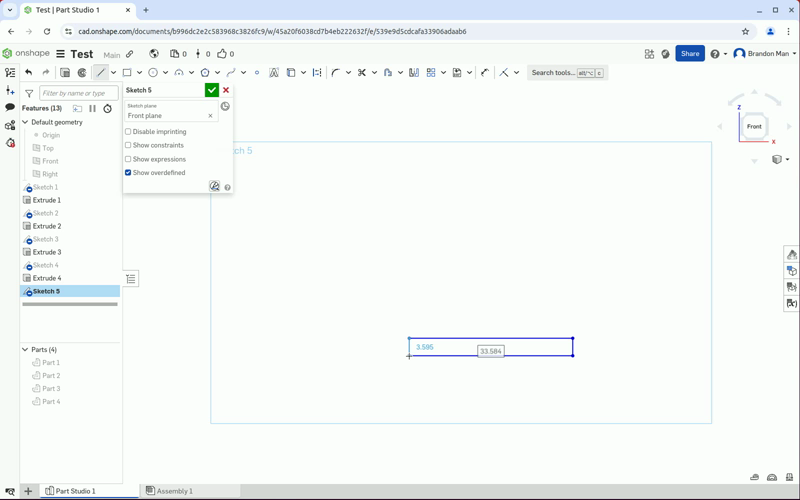
click(409, 355)
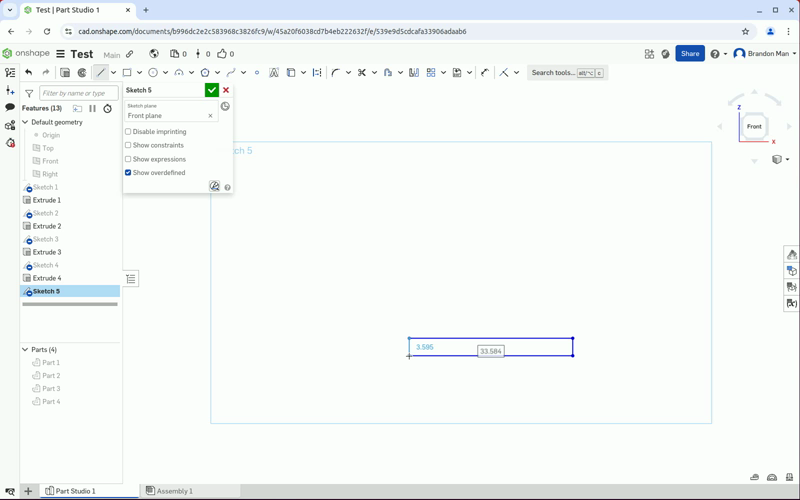
key(esc)
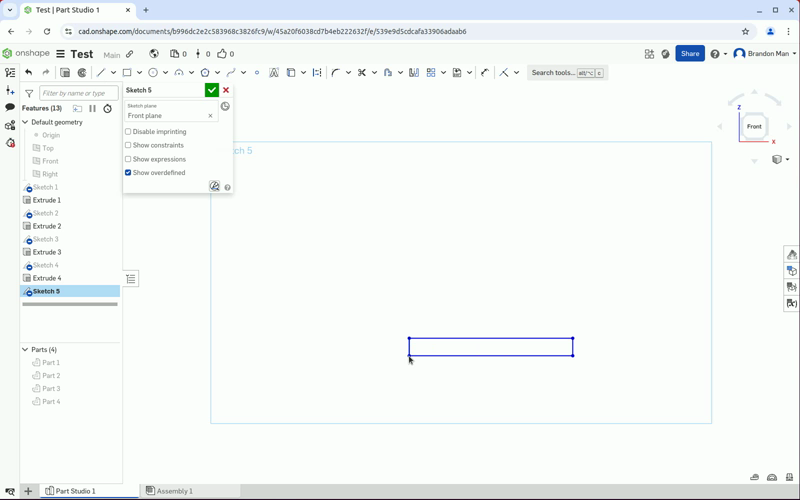
mouse_move(482, 352)
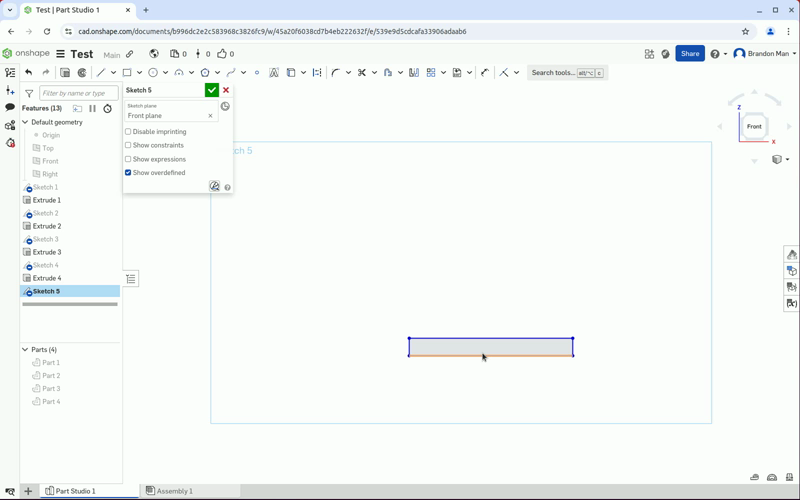
click(482, 352)
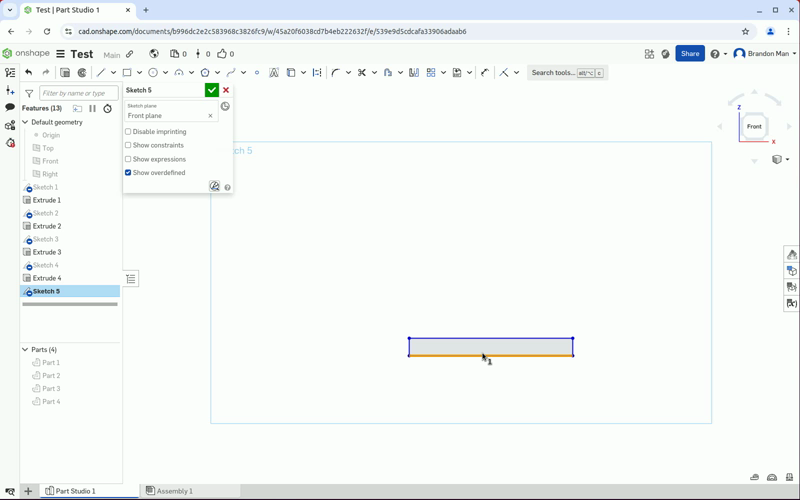
mouse_move(73, 352)
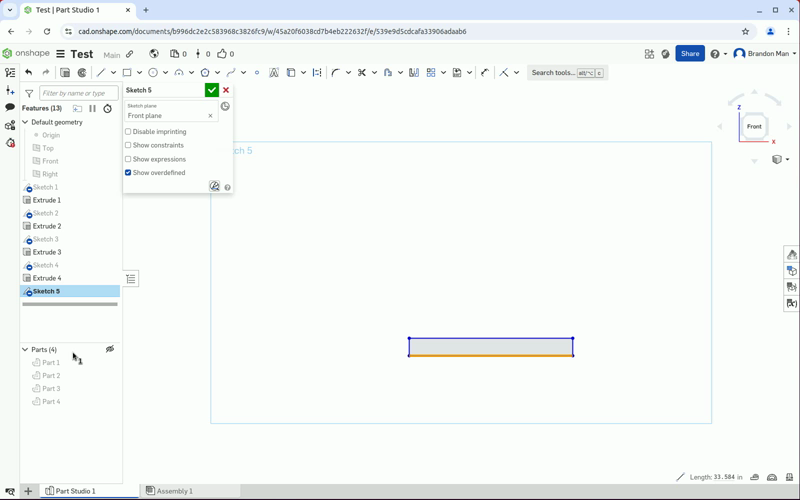
key(shift+y)
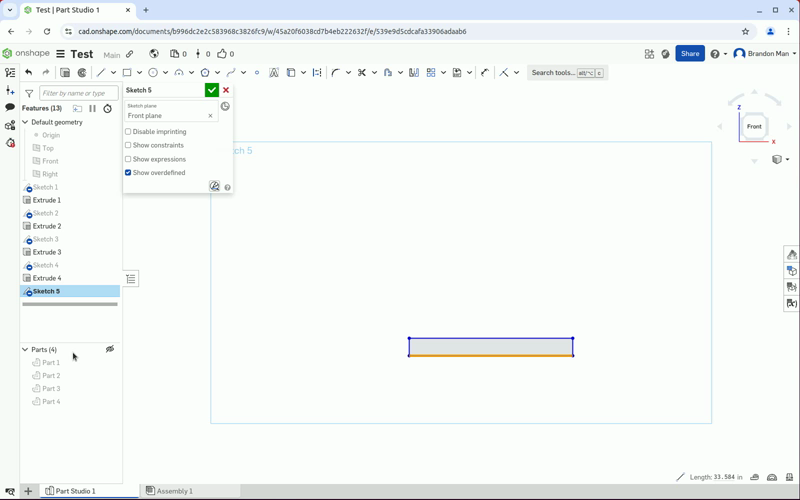
key(shift+e)
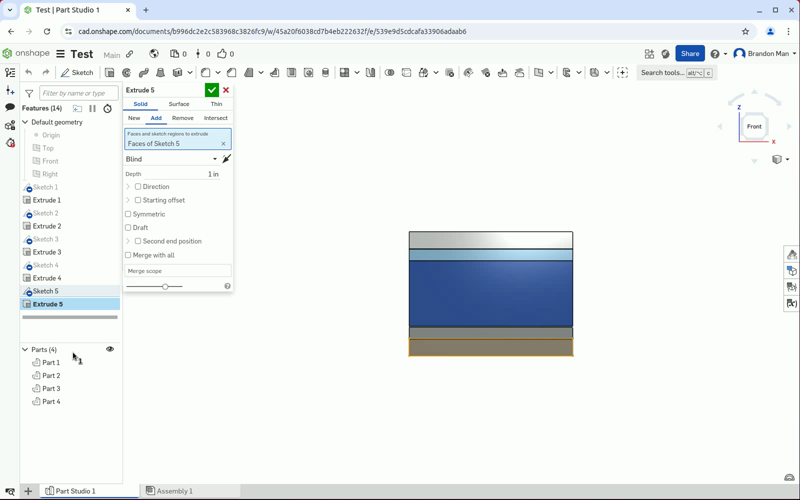
mouse_move(143, 106)
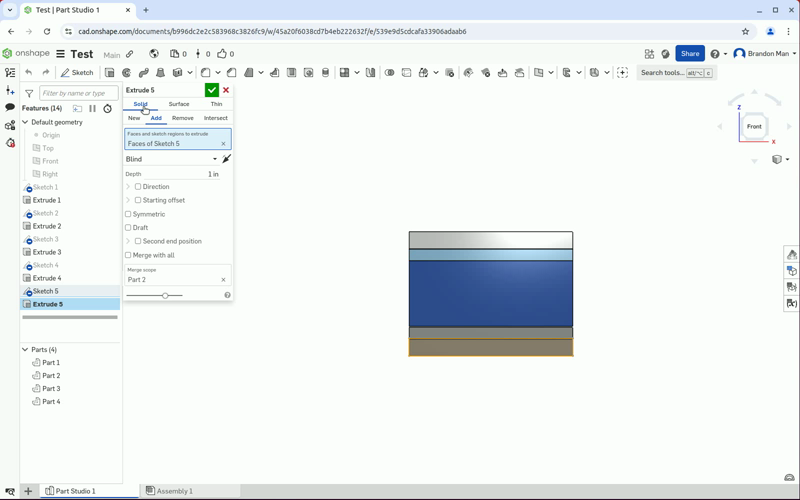
click(143, 106)
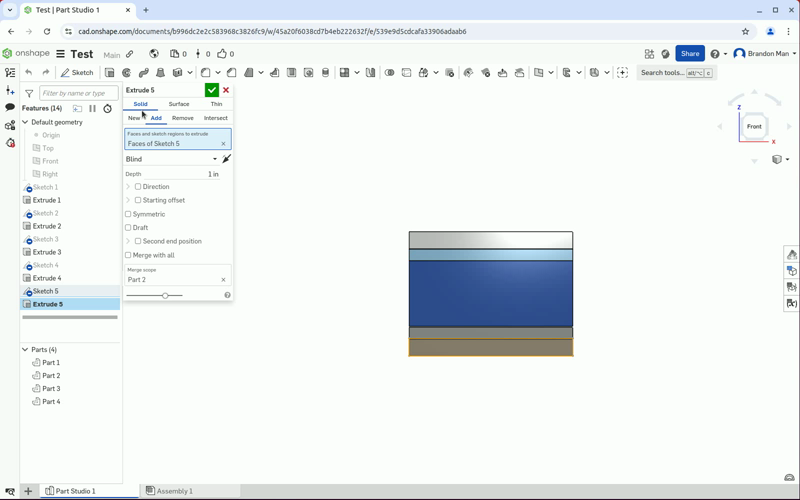
mouse_move(137, 120)
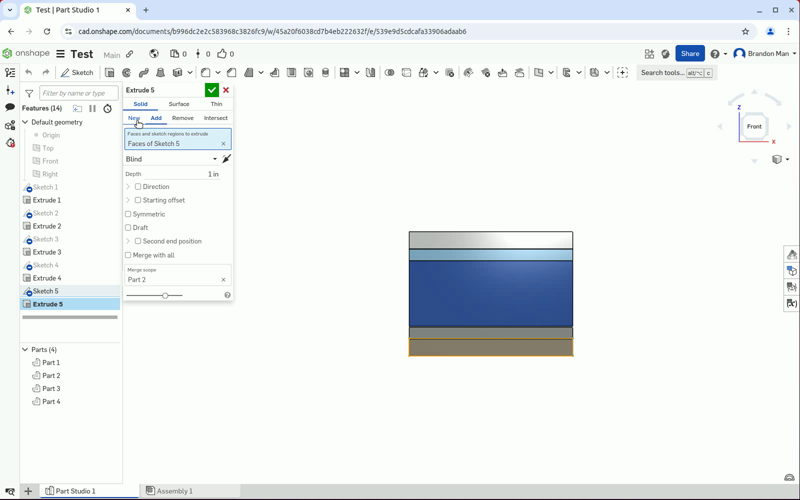
click(137, 120)
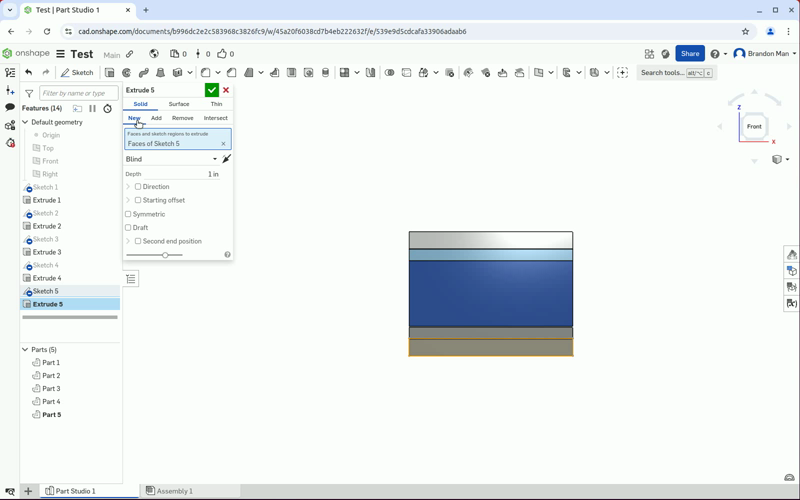
key(tab, 4)
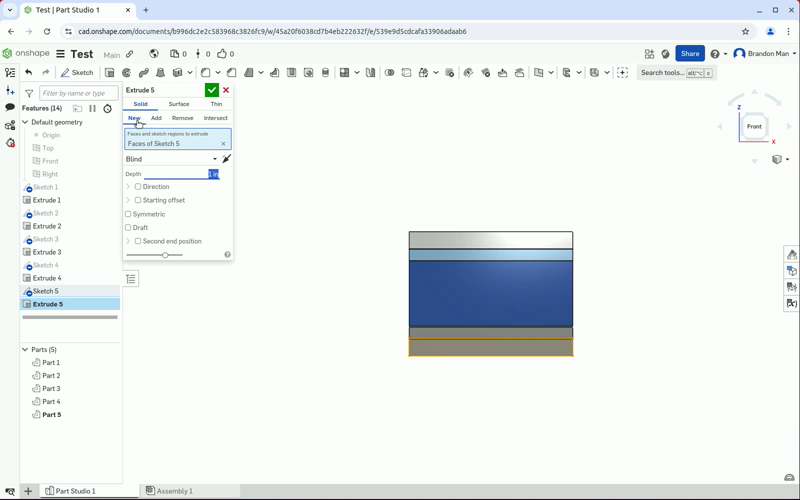
text(2.889)
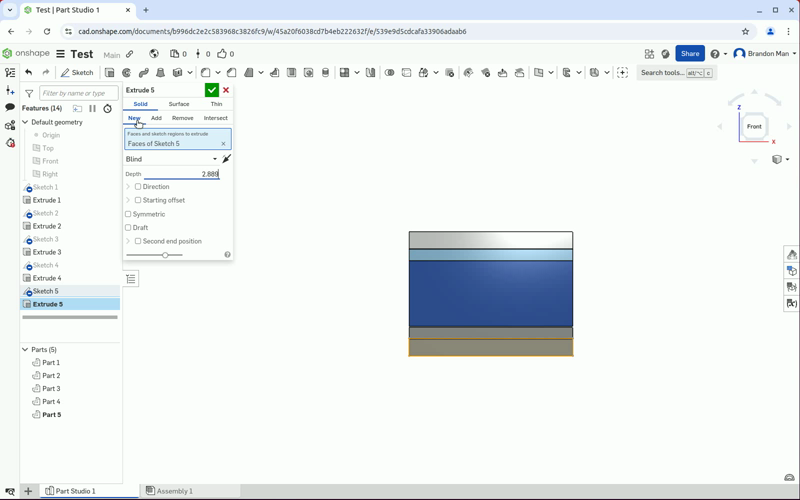
key(enter)
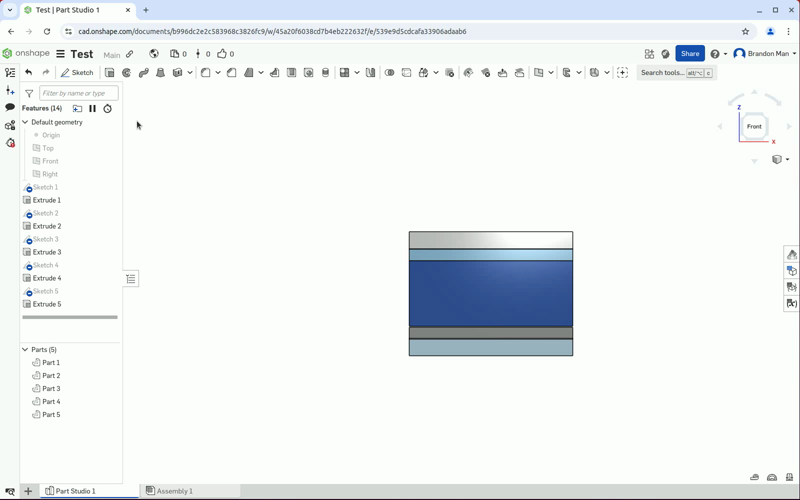
key(shift+h)
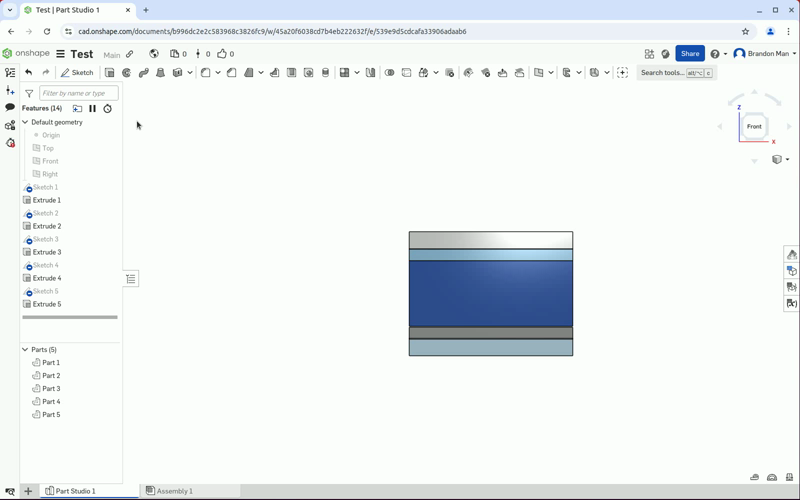
key(shift+h)
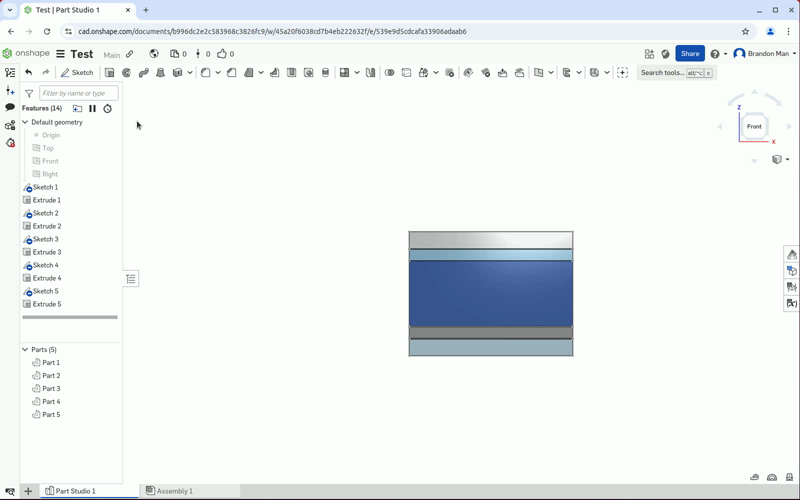
key(shift+7)
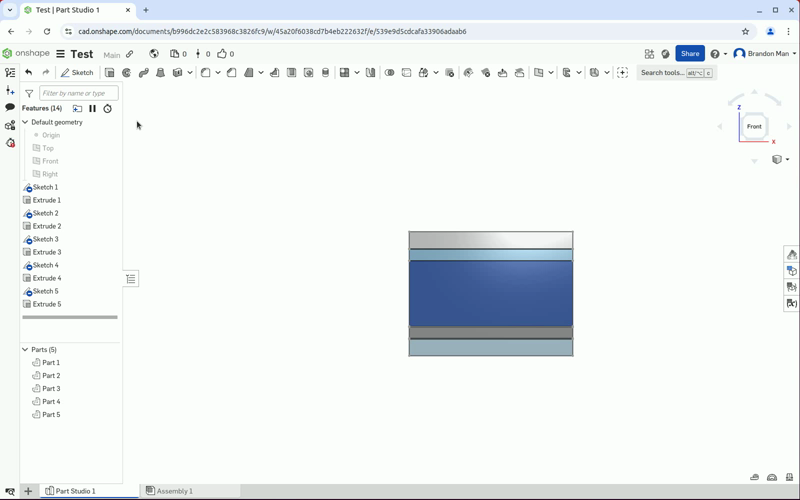
key(left, 2)
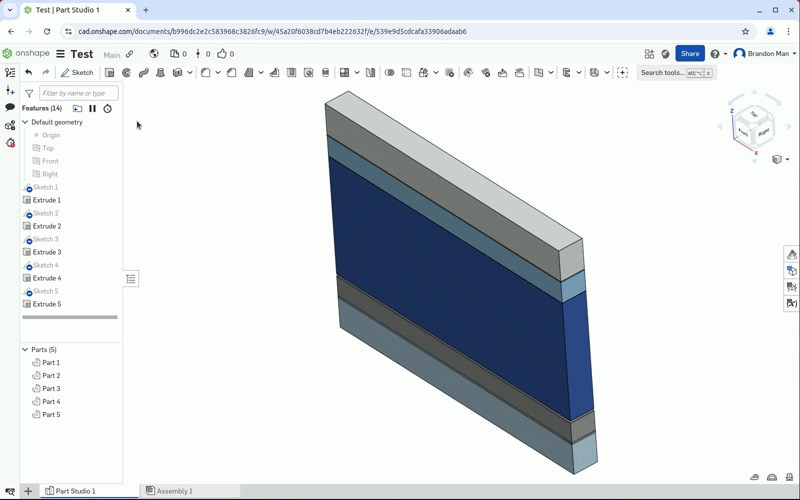
key(down, 2)
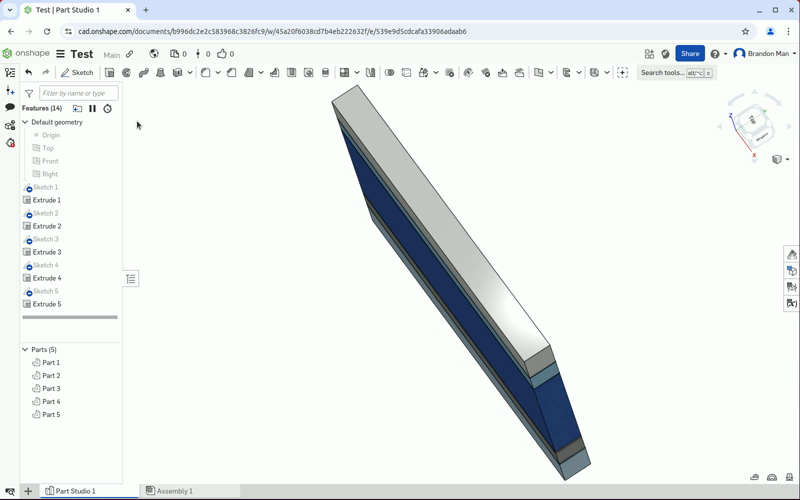
key(up, 2)
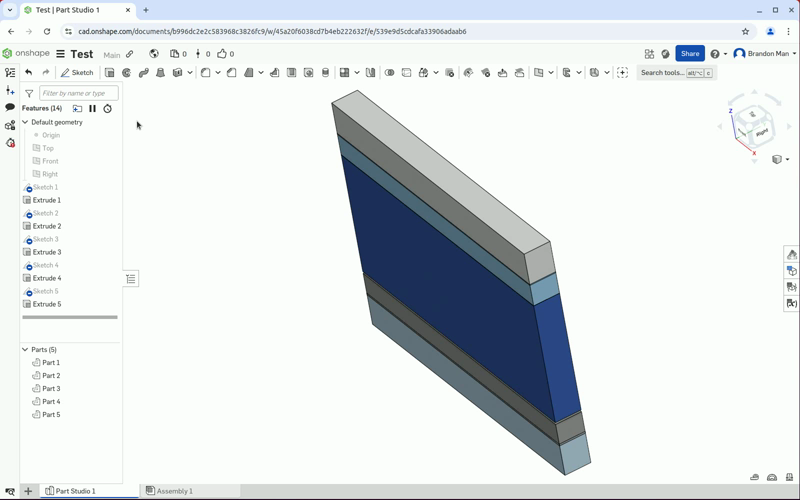
key(right, 2)
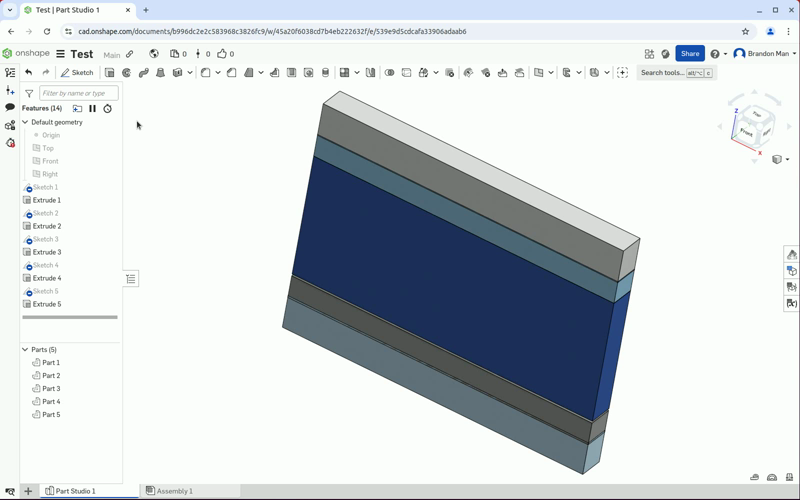
mouse_move(73, 189)
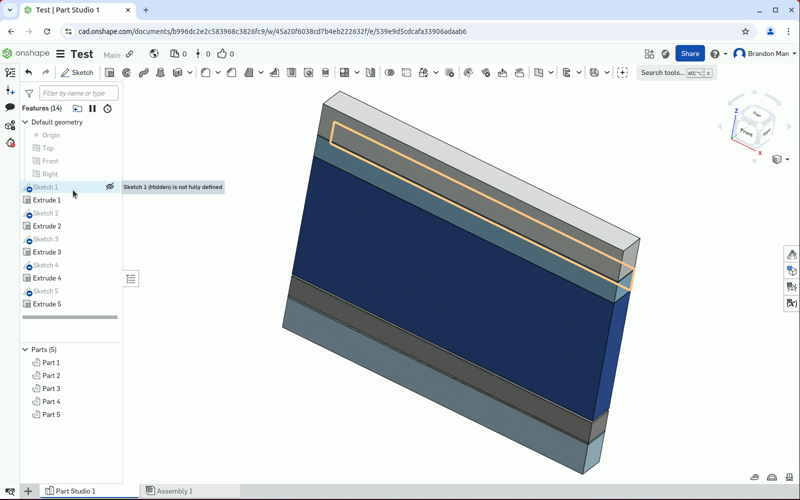
click(73, 189)